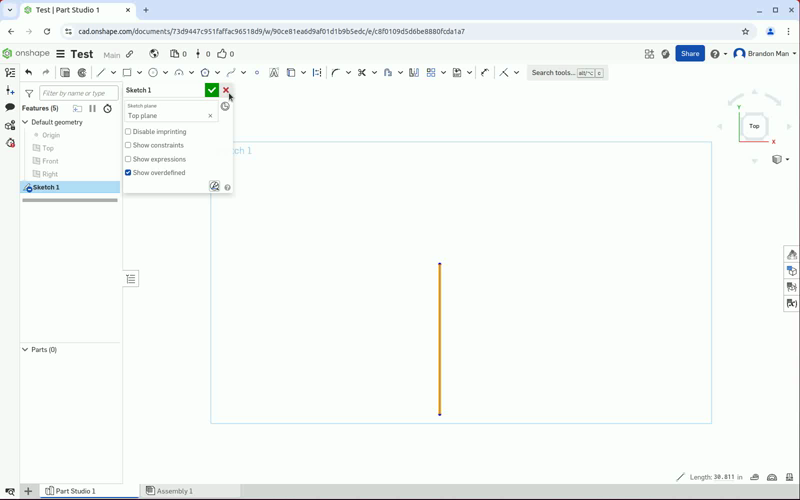
key(shift+h)
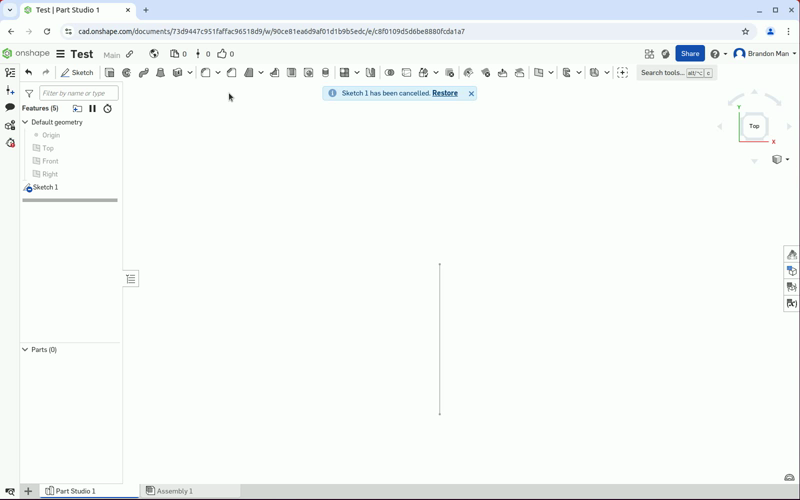
mouse_move(73, 352)
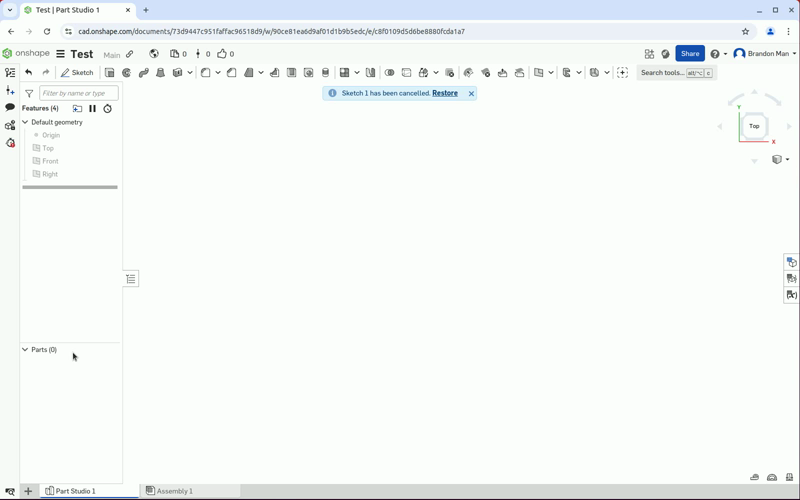
key(y)
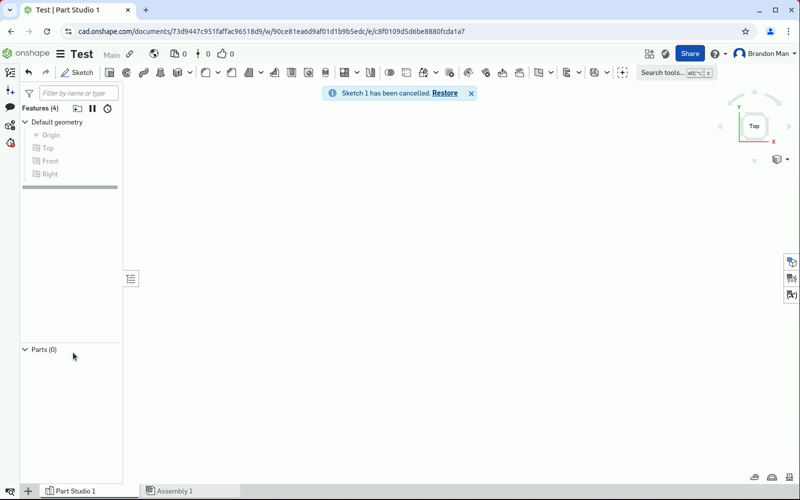
key(shift+p)
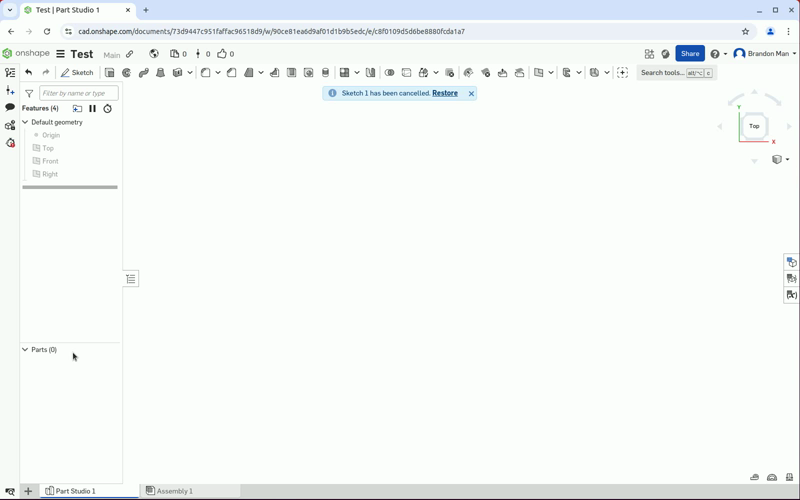
key(space)
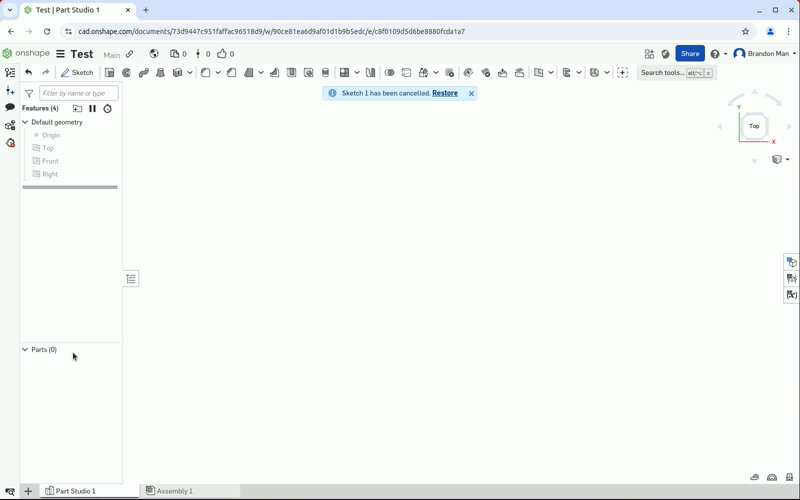
key_down(shift)
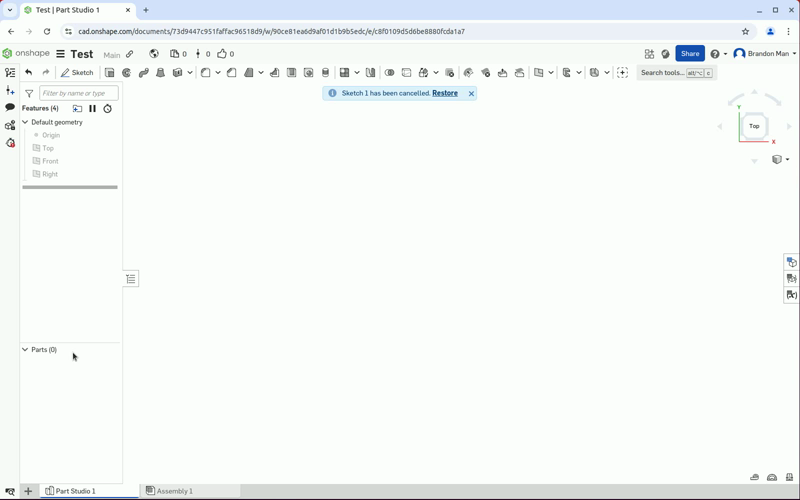
key(up)
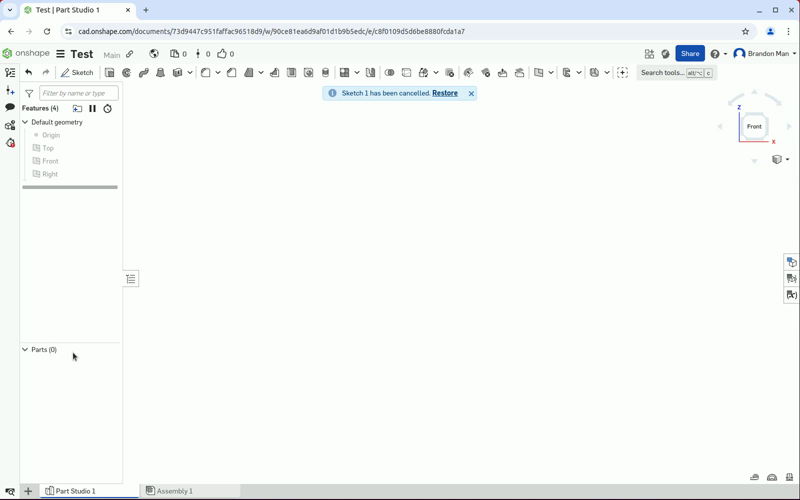
key_up(shift)
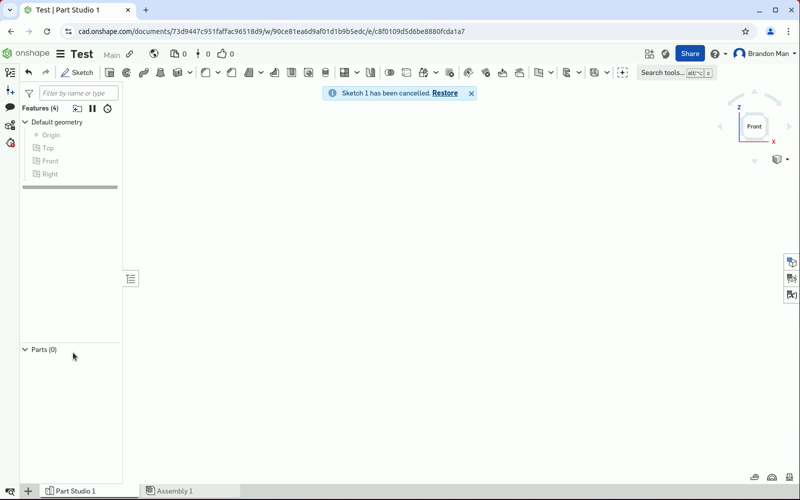
key(space)
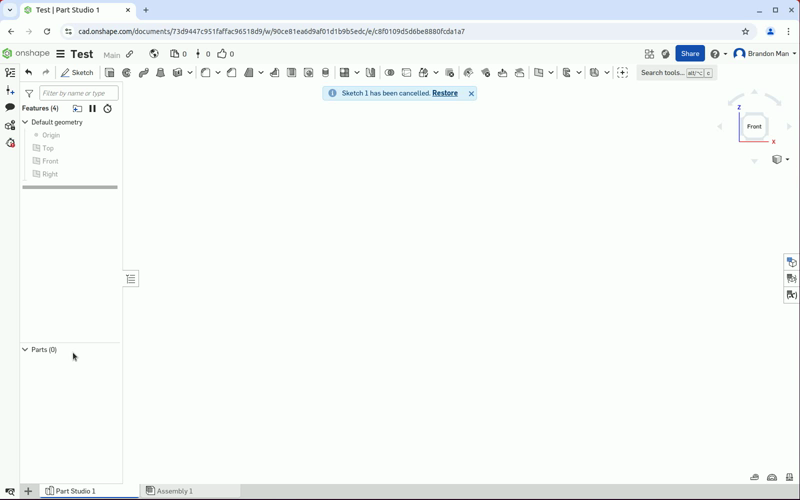
key_down(shift)
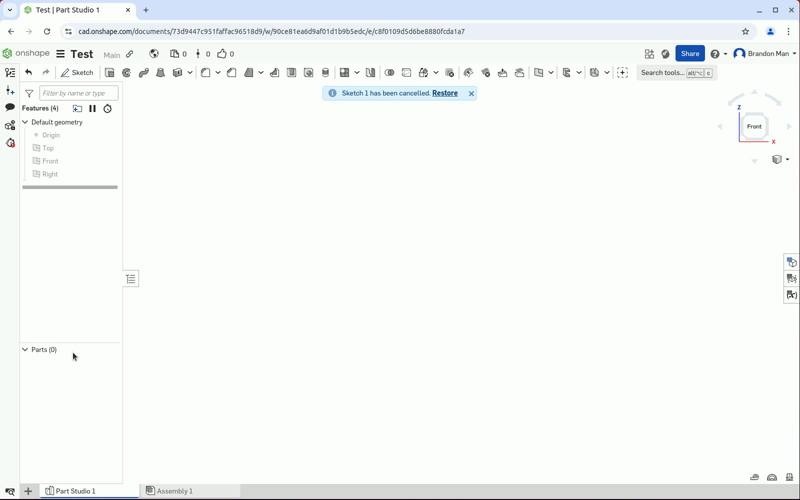
key(left)
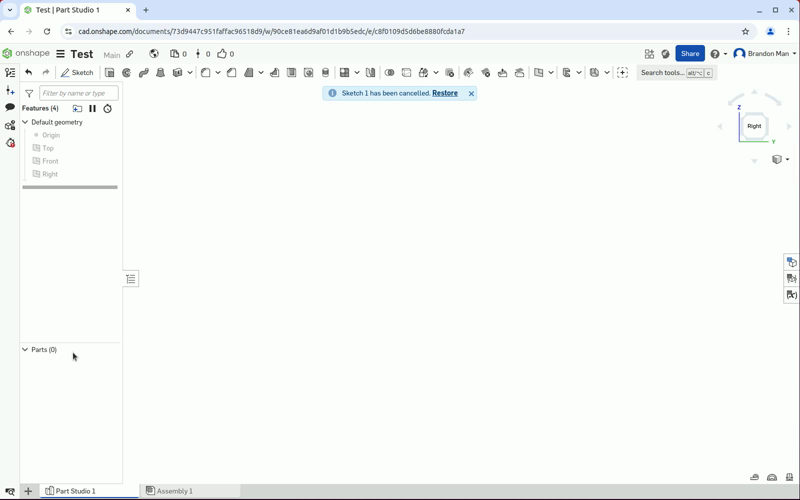
key_up(shift)
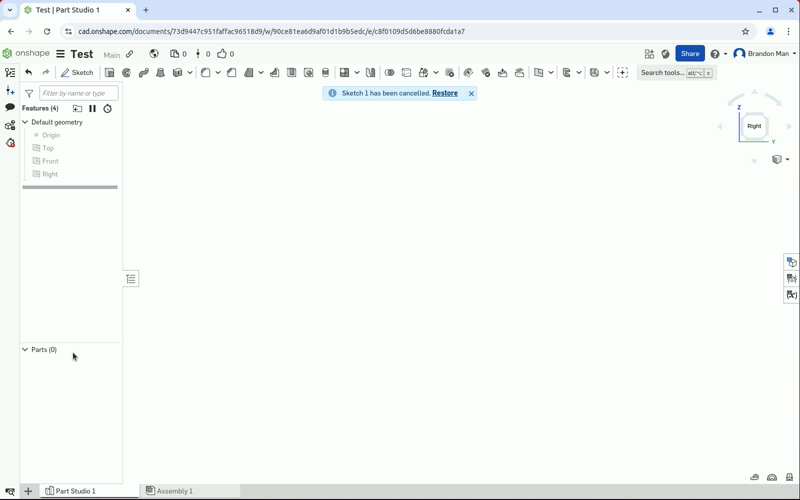
mouse_move(73, 352)
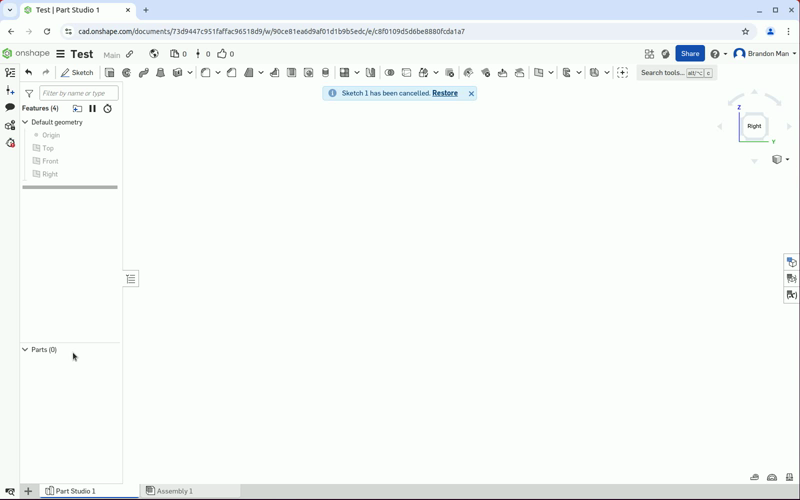
key(shift+y)
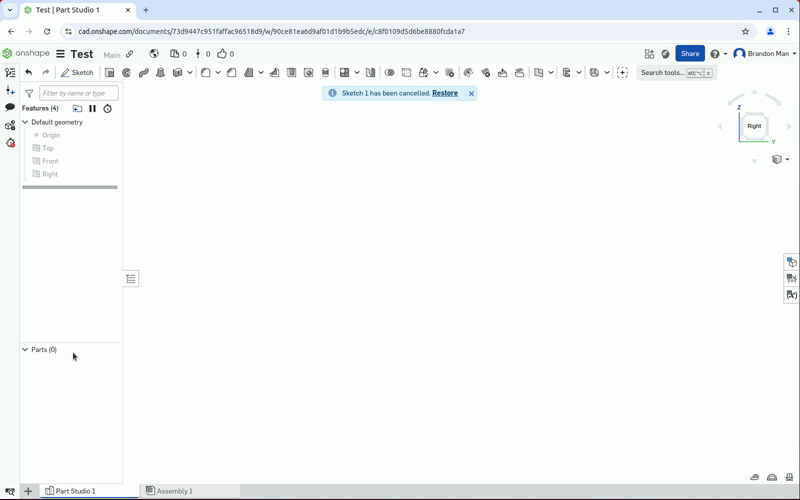
key(shift+s)
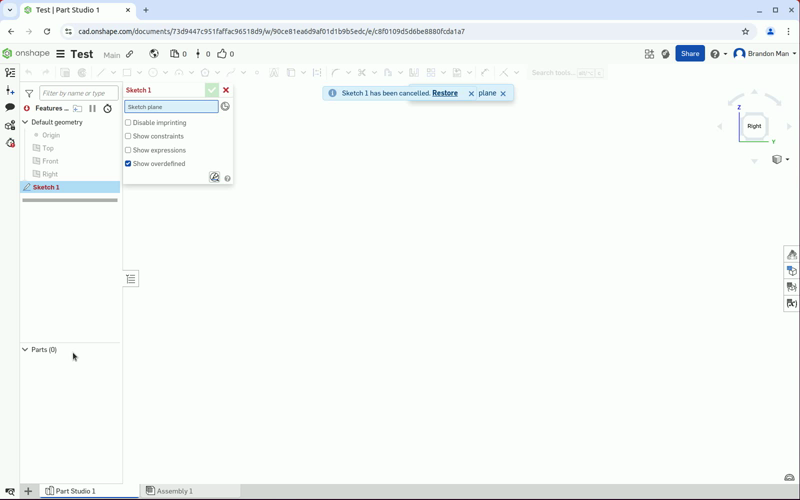
mouse_move(73, 176)
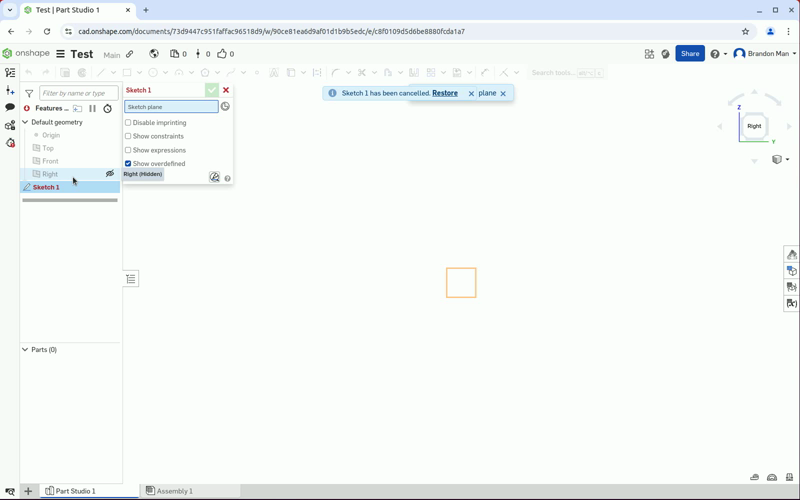
click(73, 176)
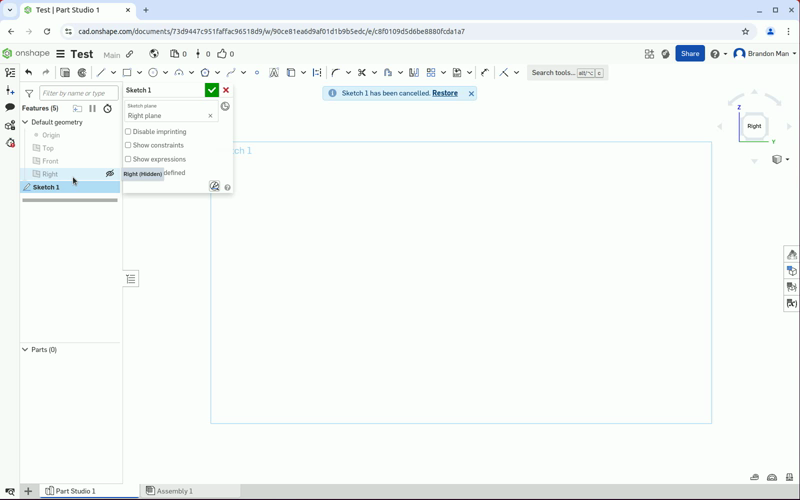
mouse_move(73, 352)
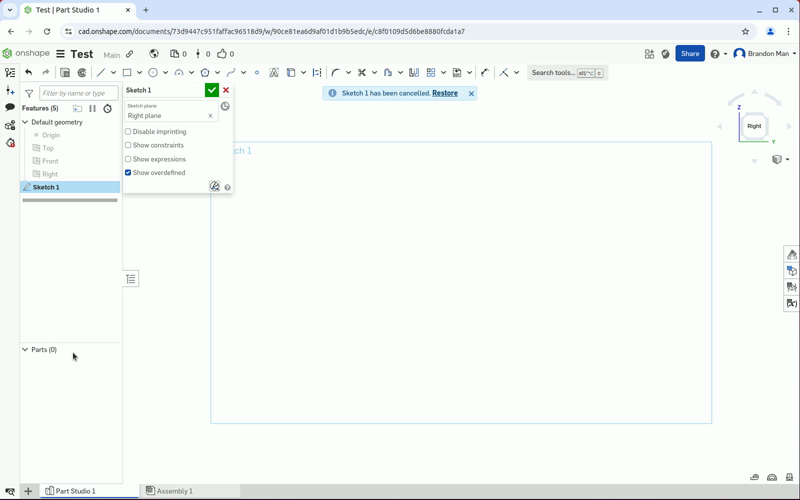
key(y)
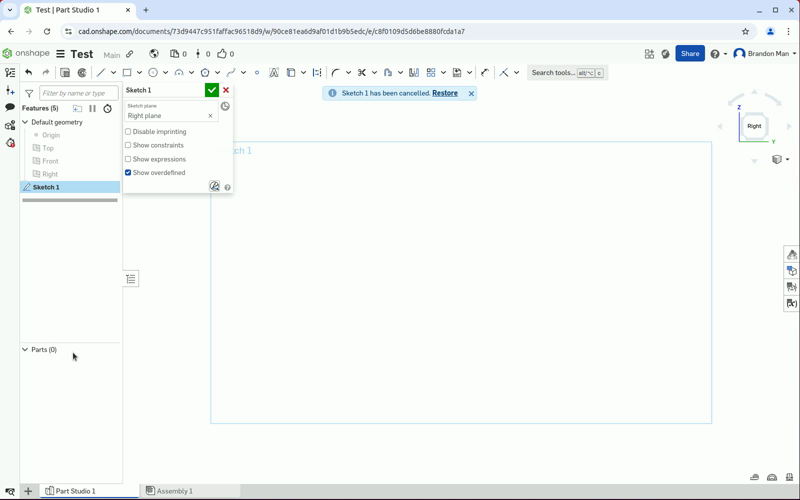
key(l)
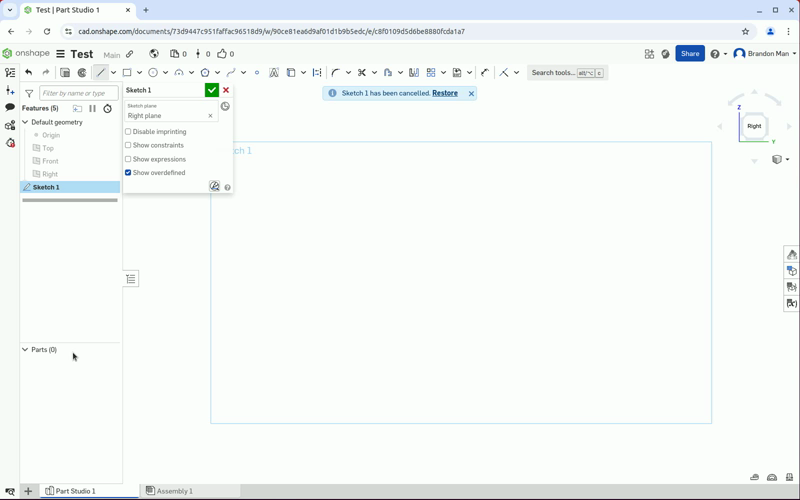
key_down(shift)
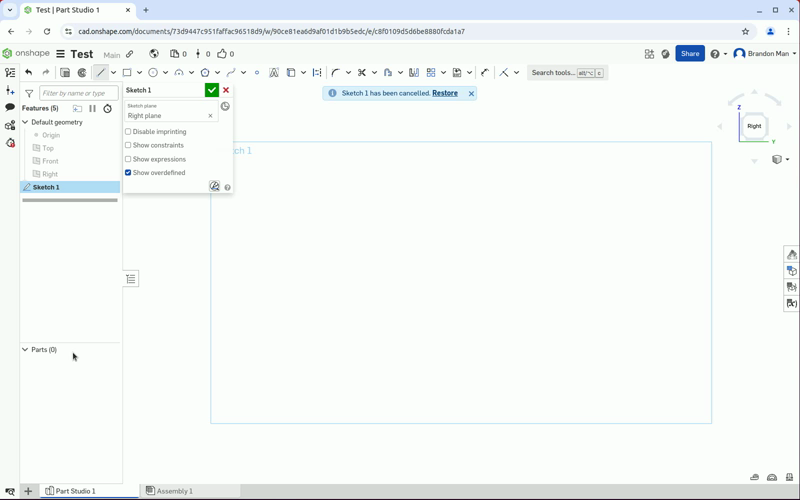
mouse_move(431, 192)
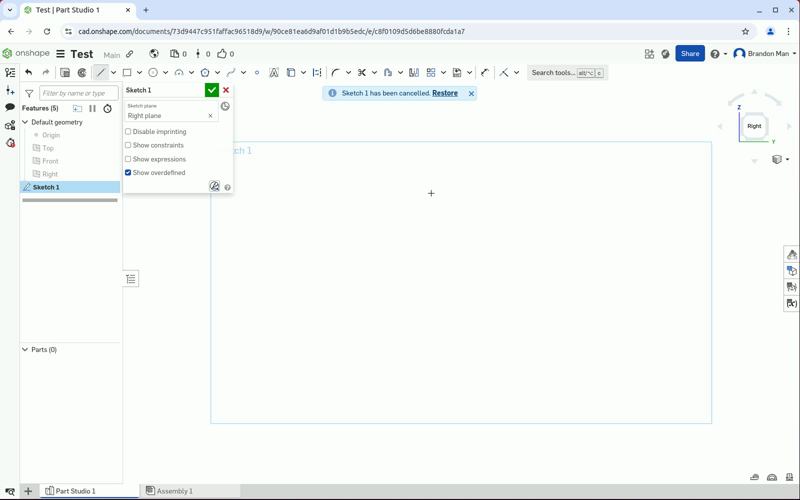
click(431, 192)
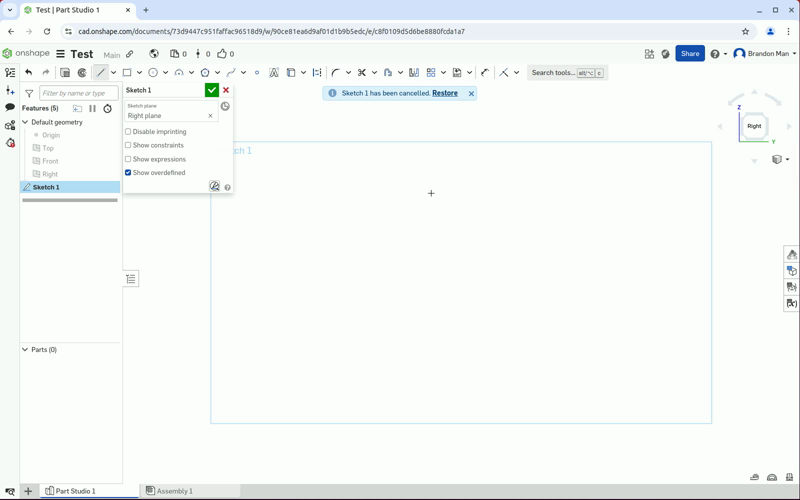
key_up(shift)
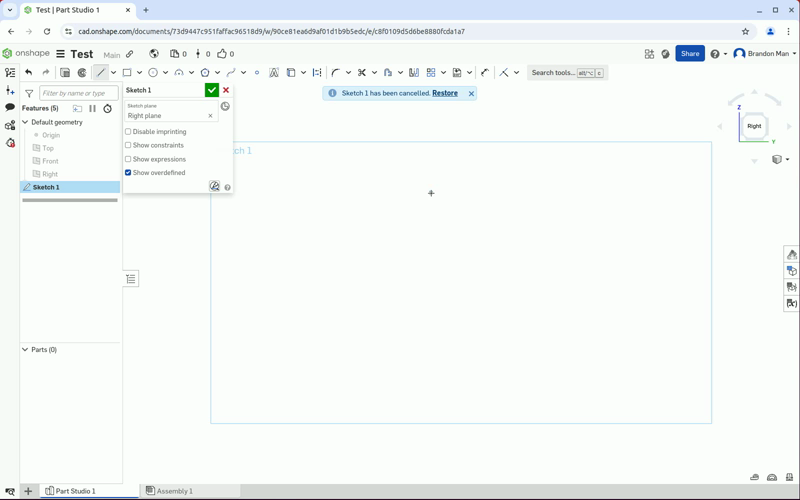
key_down(shift)
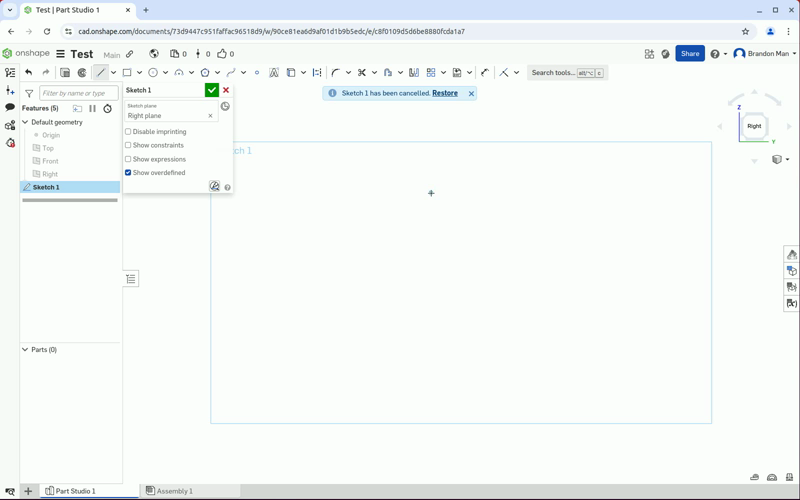
mouse_move(461, 192)
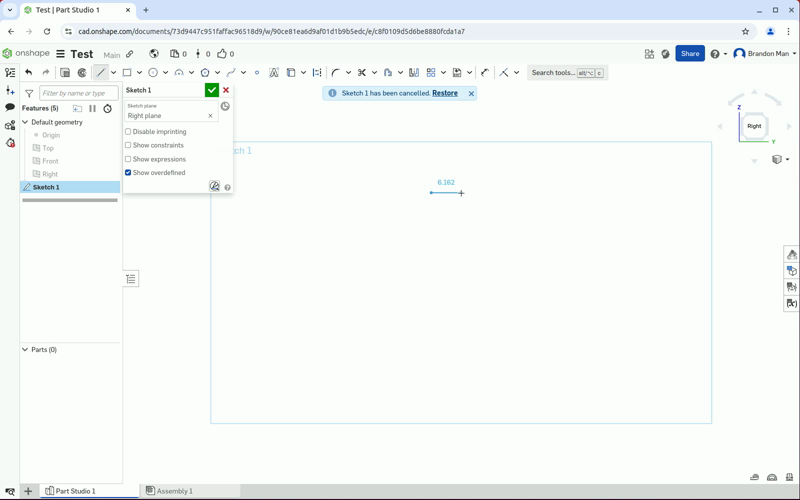
mouse_move(446, 192)
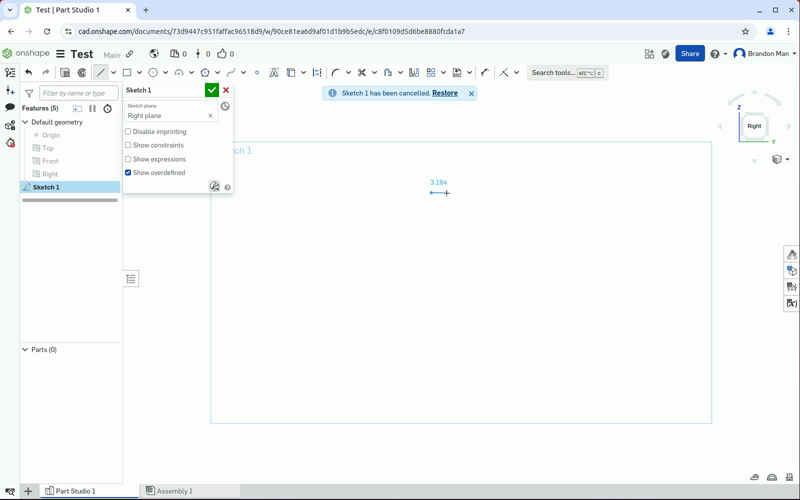
click(446, 192)
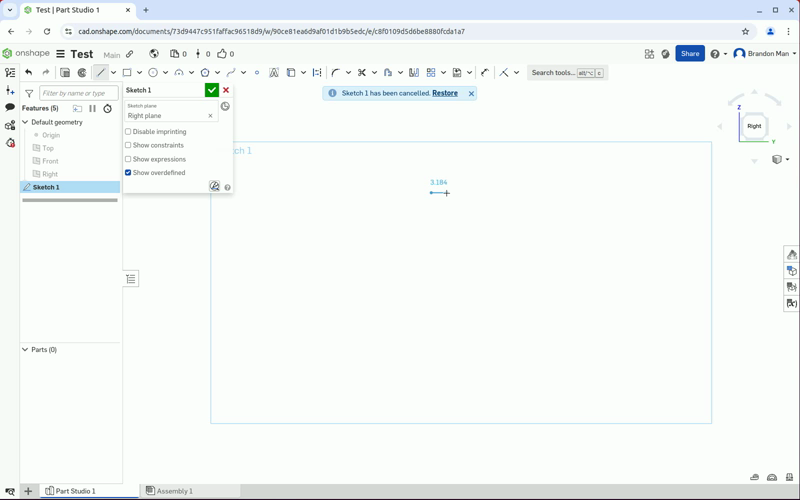
key_up(shift)
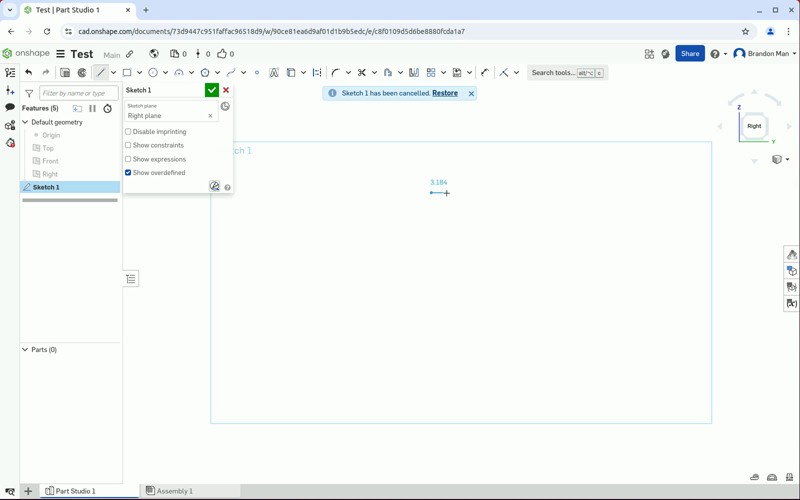
key_down(shift)
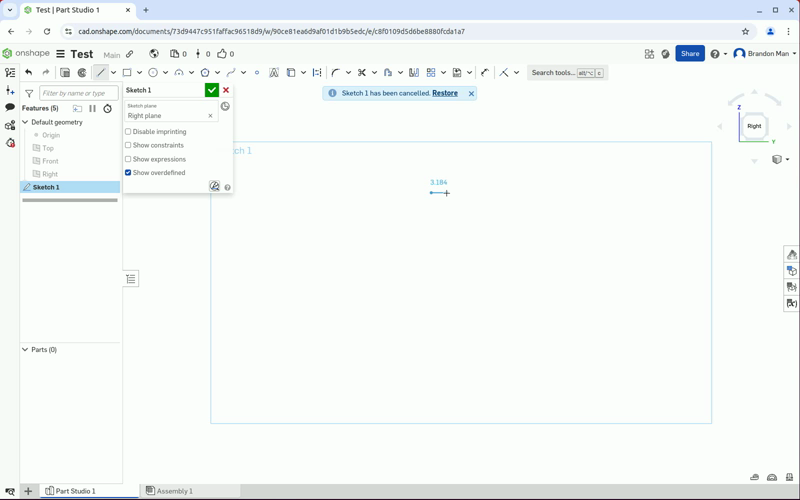
mouse_move(476, 192)
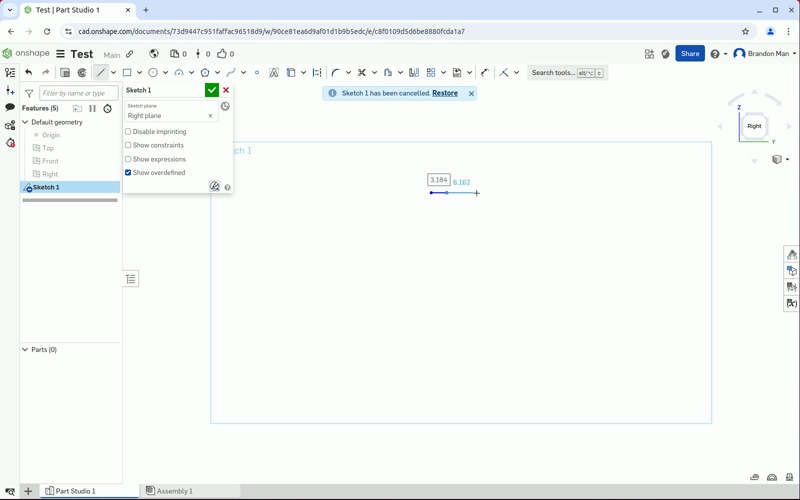
mouse_move(446, 183)
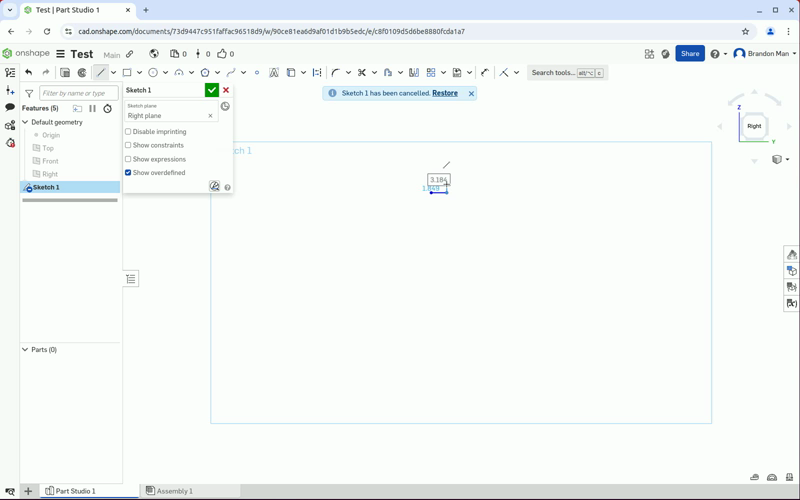
click(446, 183)
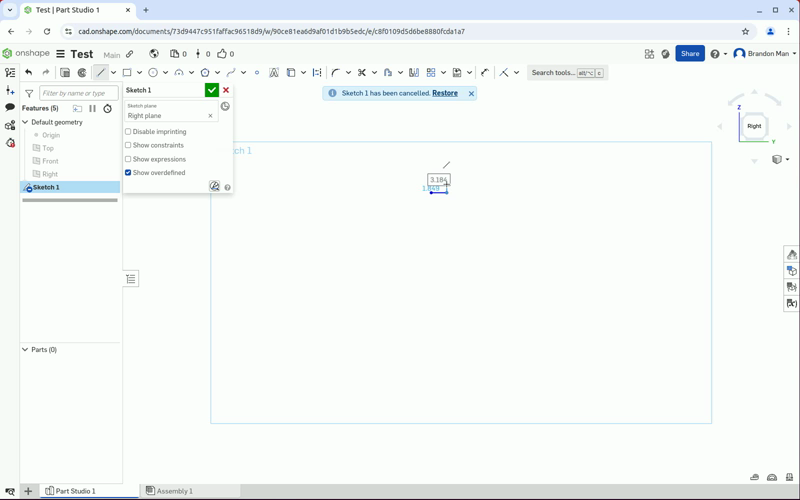
key_up(shift)
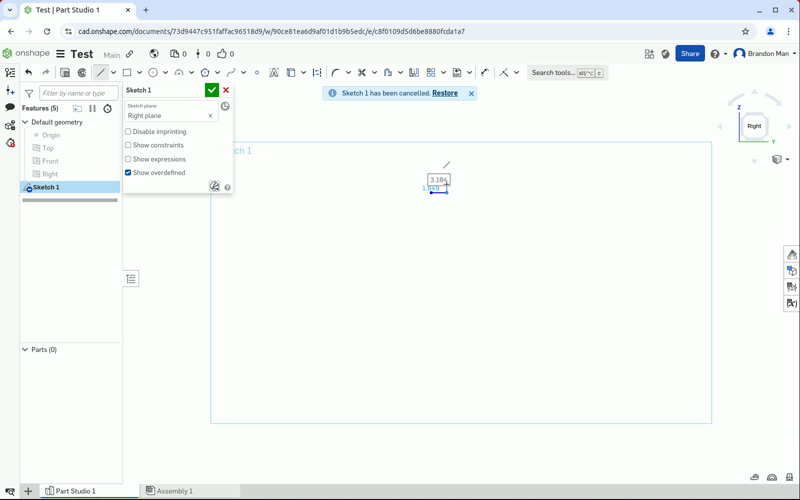
key_down(shift)
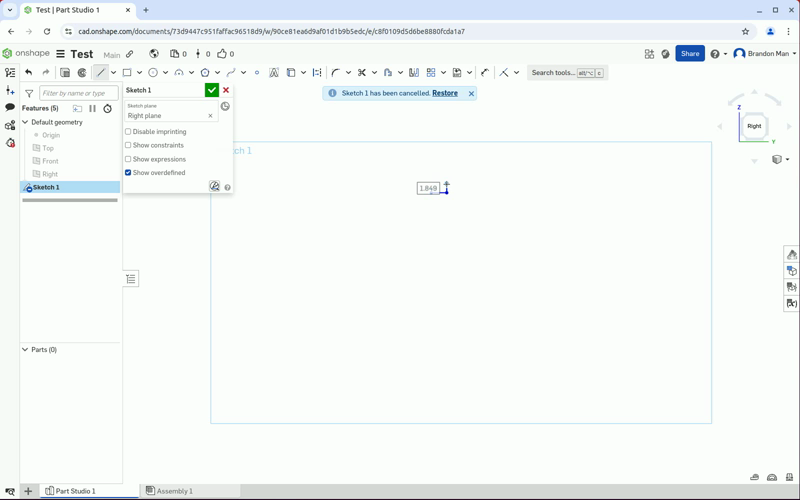
mouse_move(476, 183)
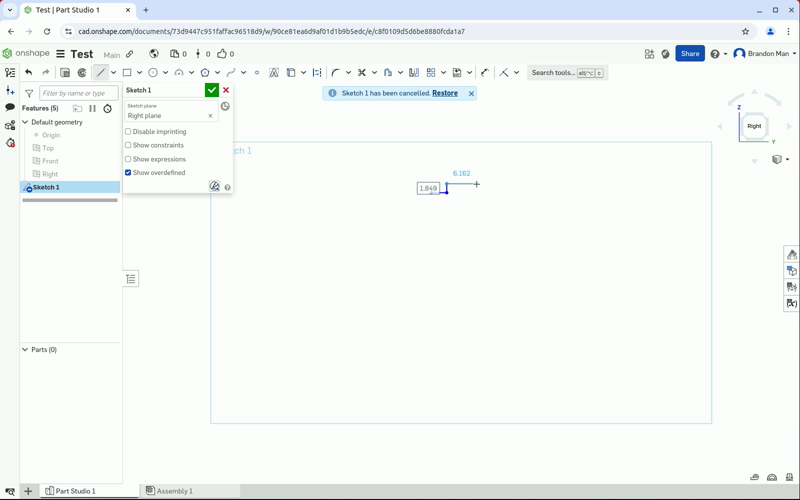
mouse_move(431, 183)
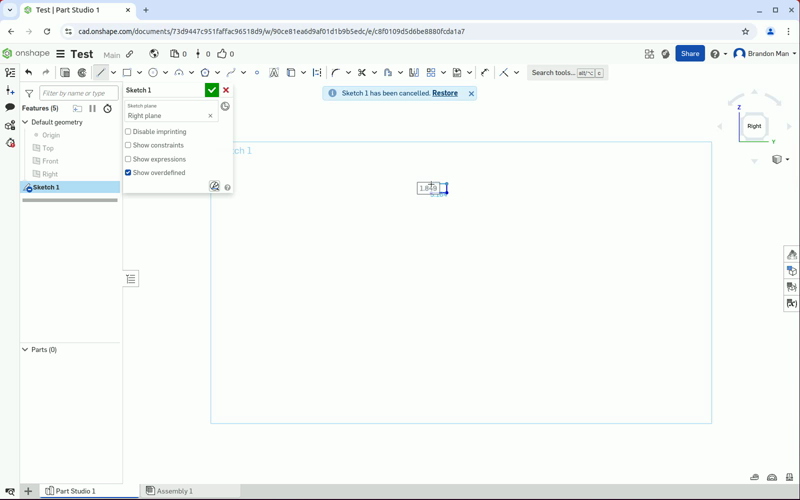
click(431, 183)
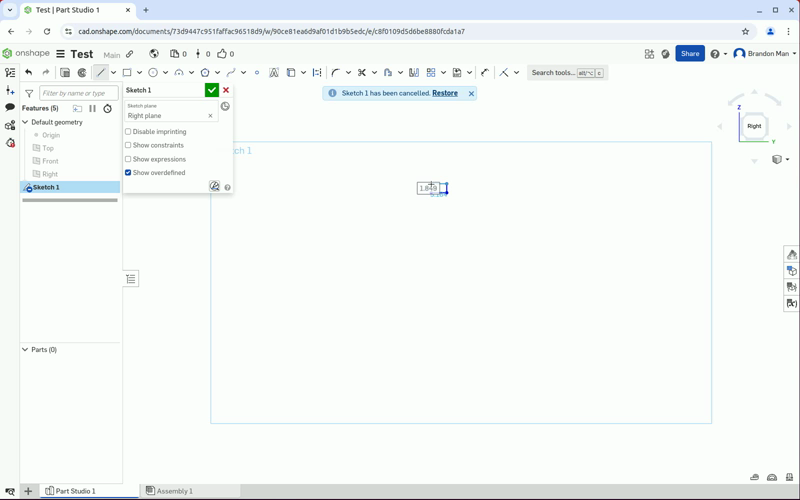
key_up(shift)
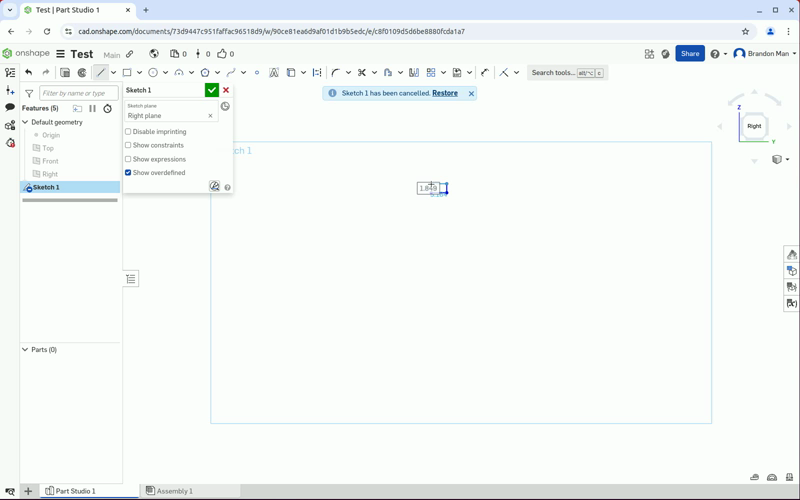
mouse_move(461, 183)
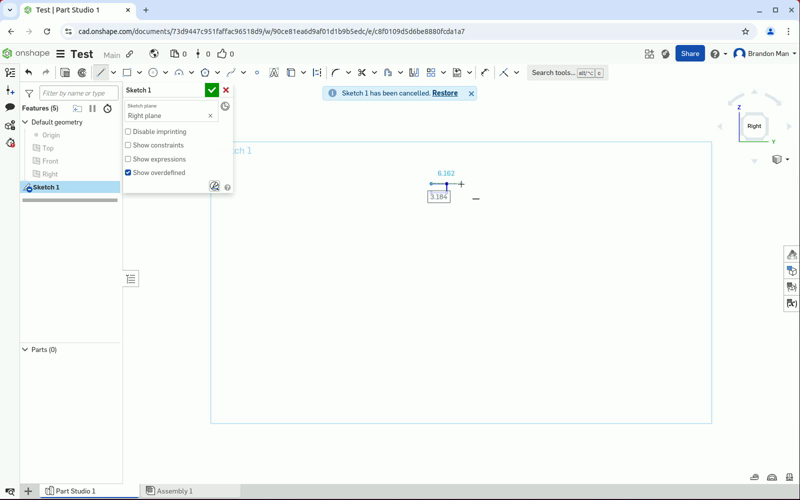
key_down(shift)
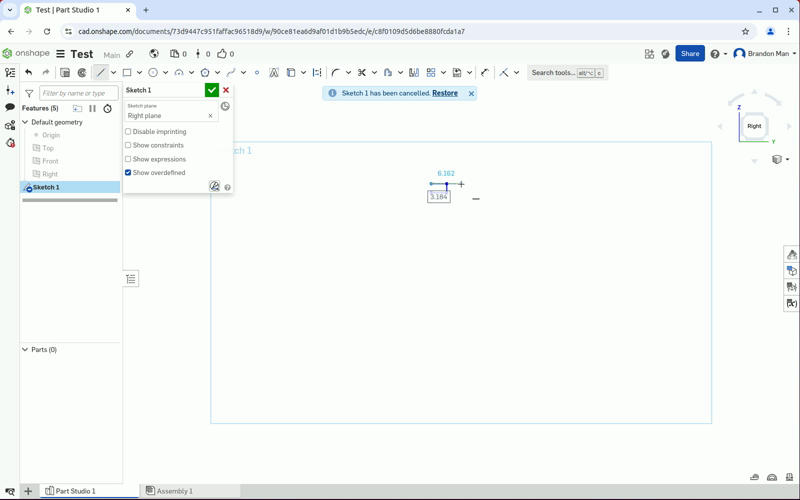
mouse_move(431, 192)
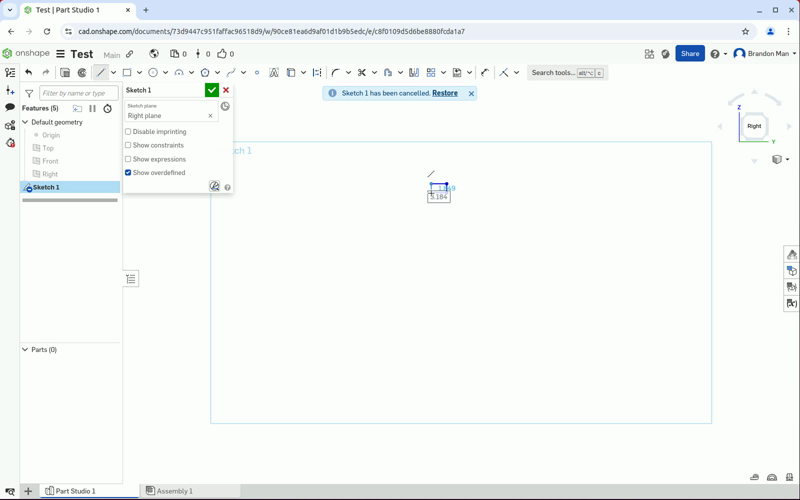
key_up(shift)
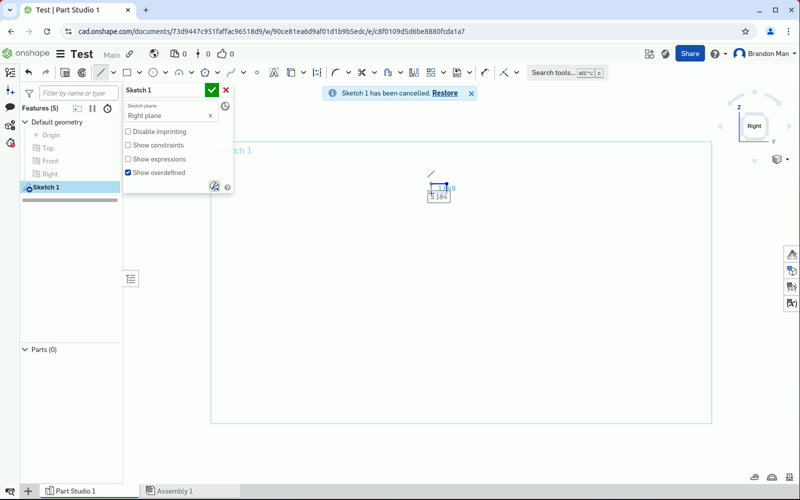
click(431, 192)
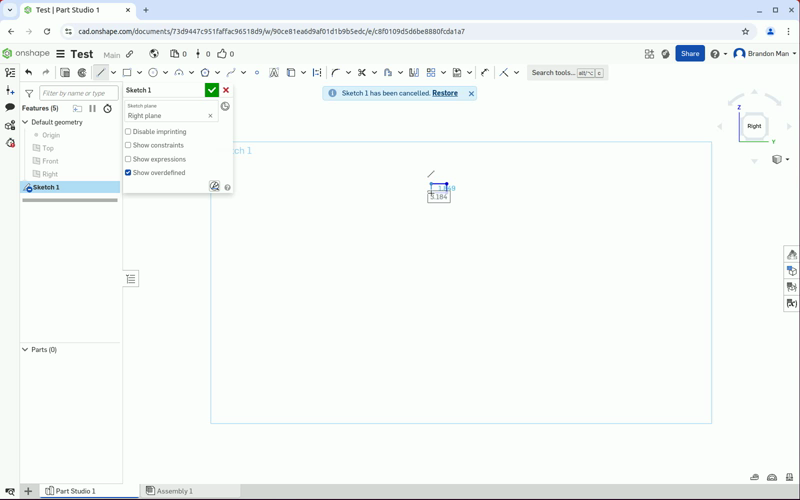
key(esc)
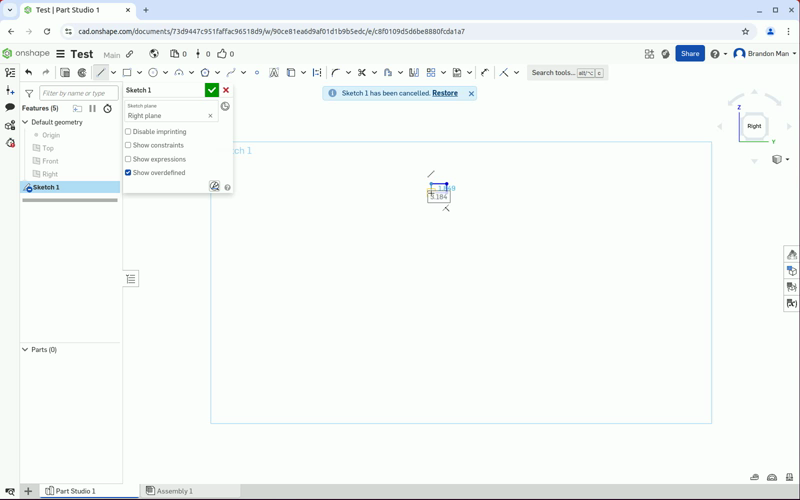
mouse_move(434, 190)
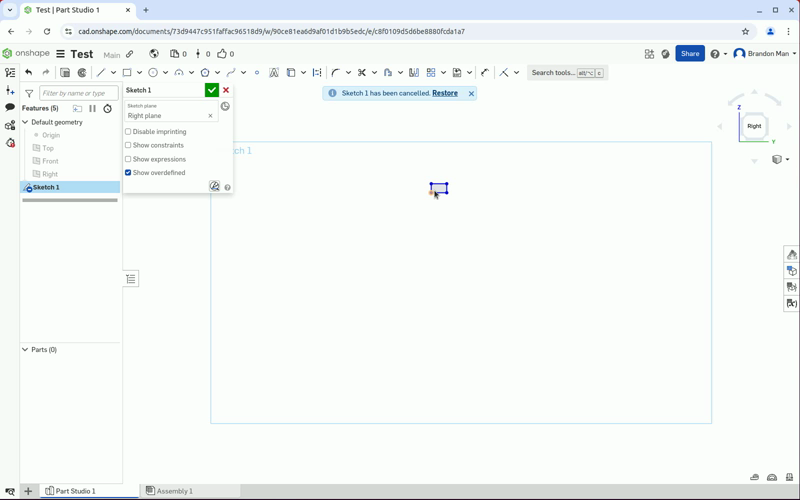
scroll(6)
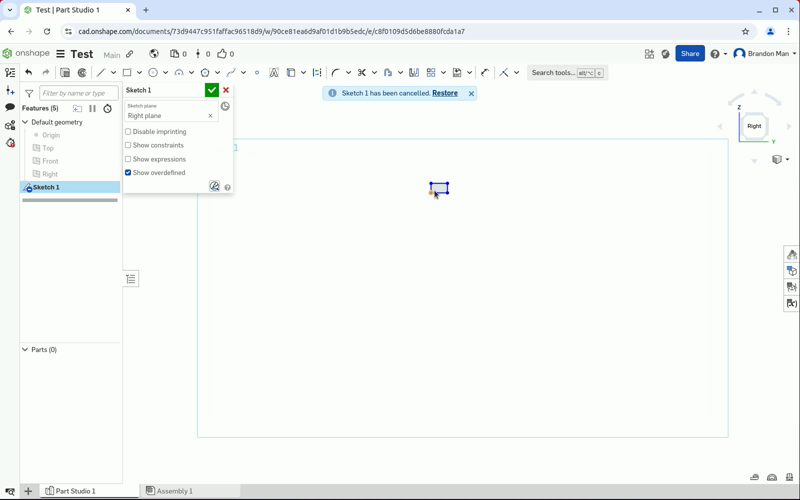
scroll(6)
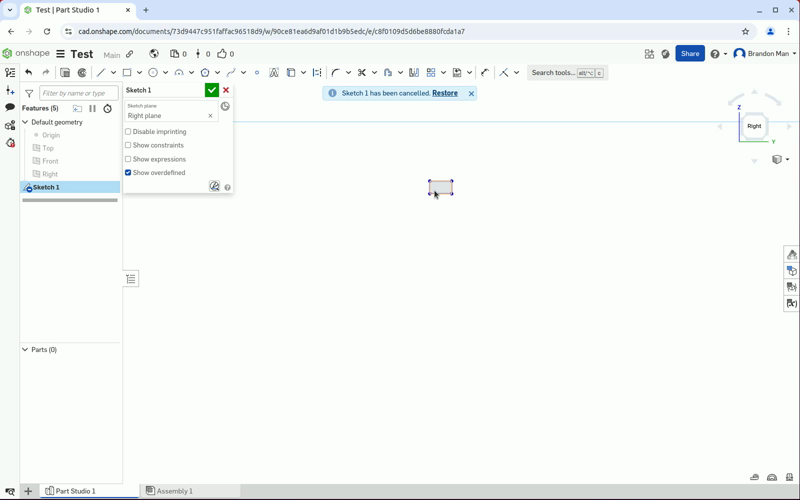
scroll(6)
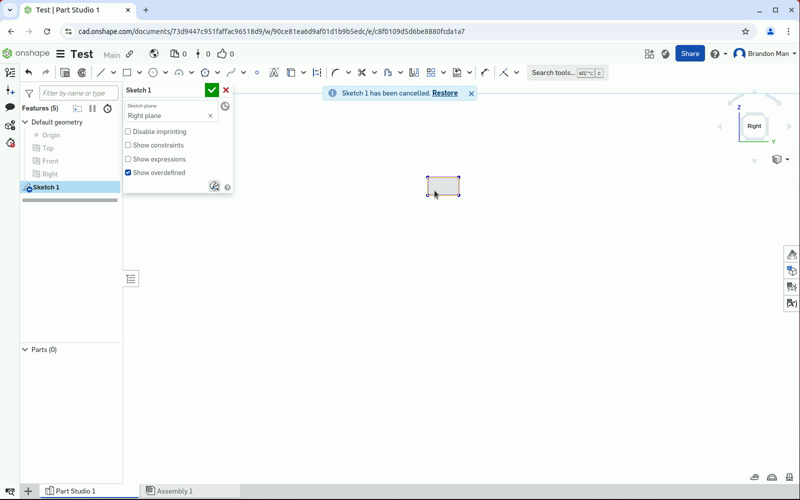
scroll(6)
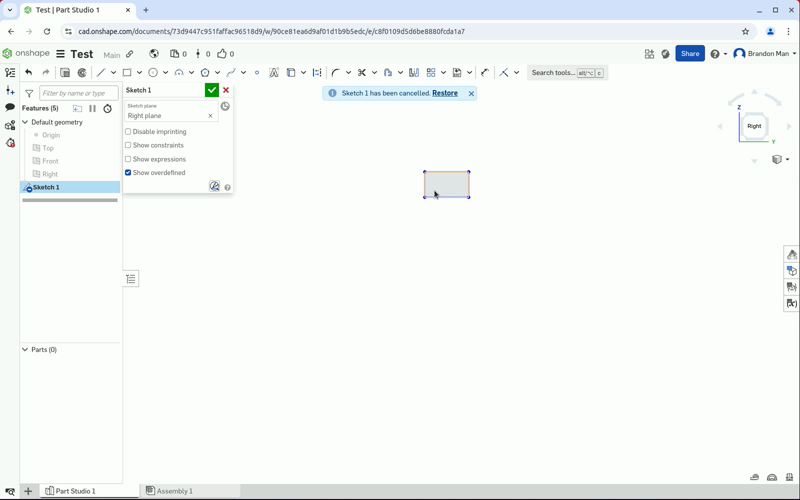
scroll(6)
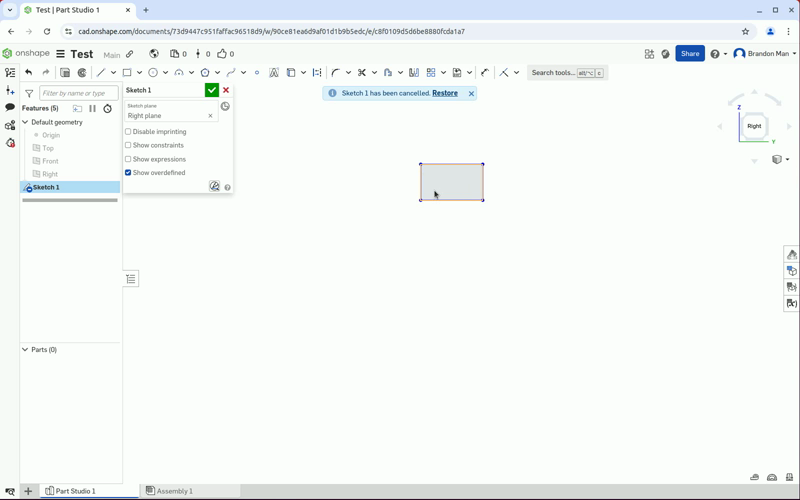
scroll(6)
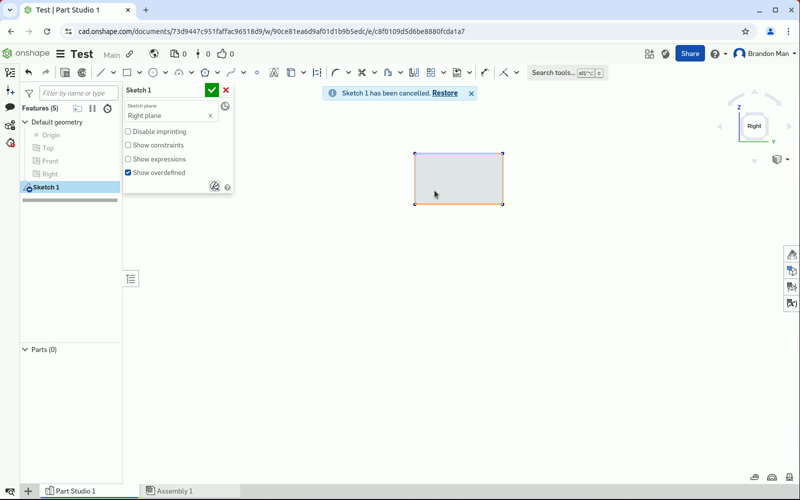
scroll(6)
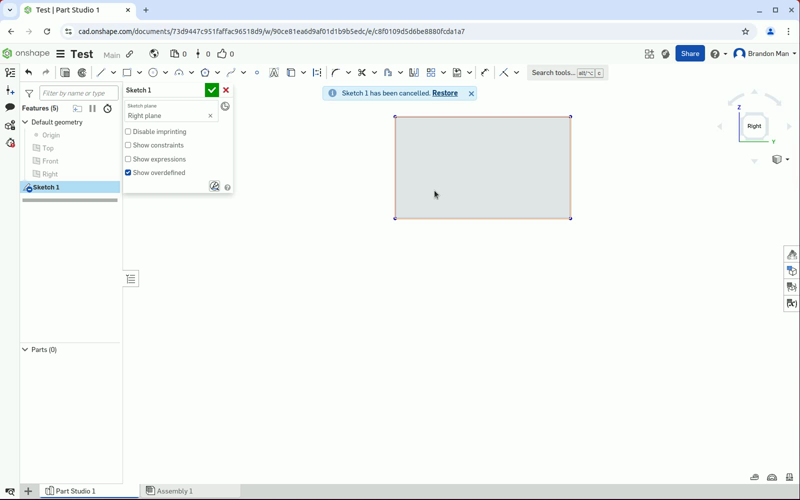
click(434, 190)
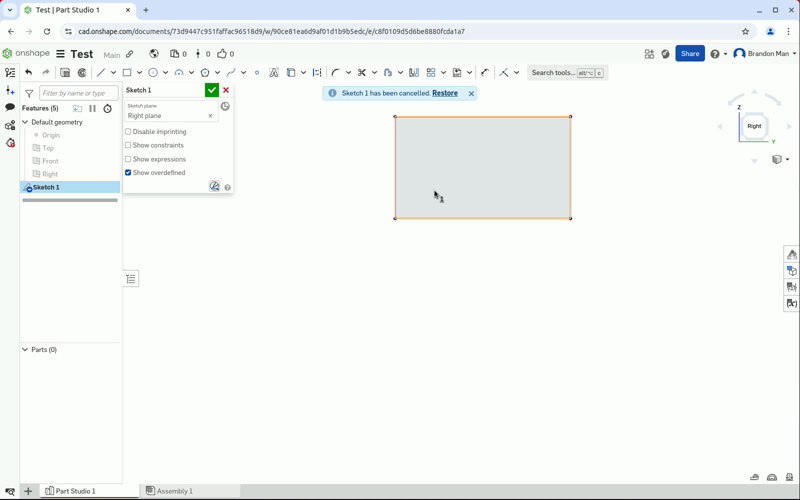
scroll(-6)
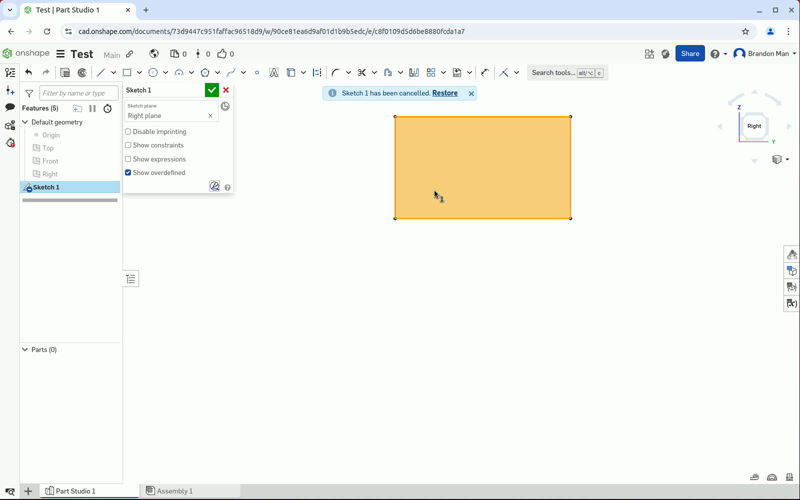
scroll(-6)
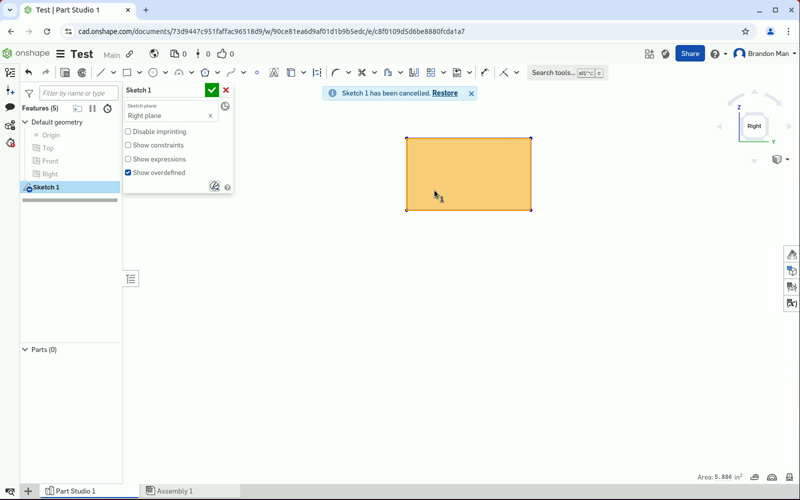
scroll(-6)
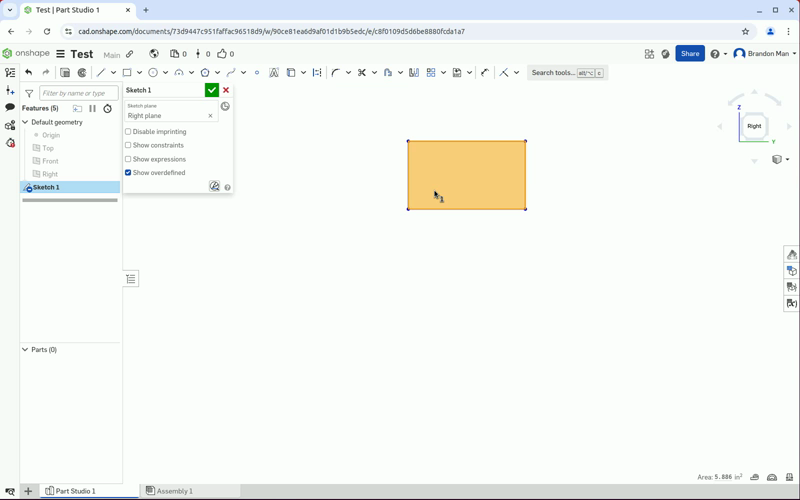
scroll(-6)
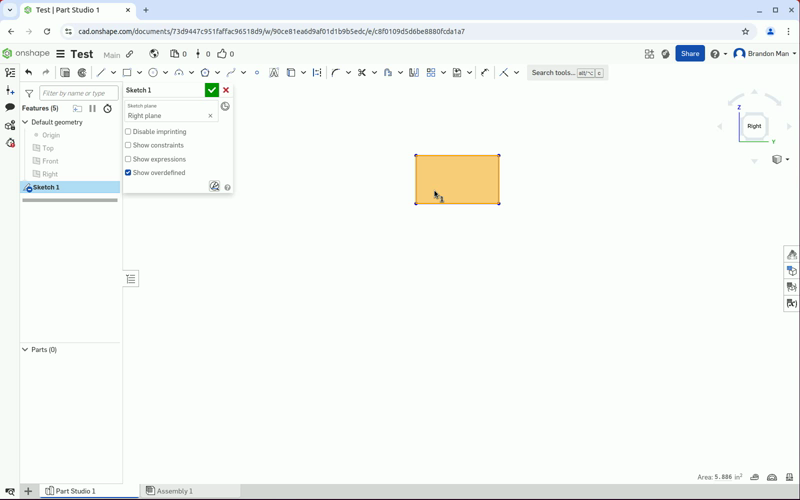
scroll(-6)
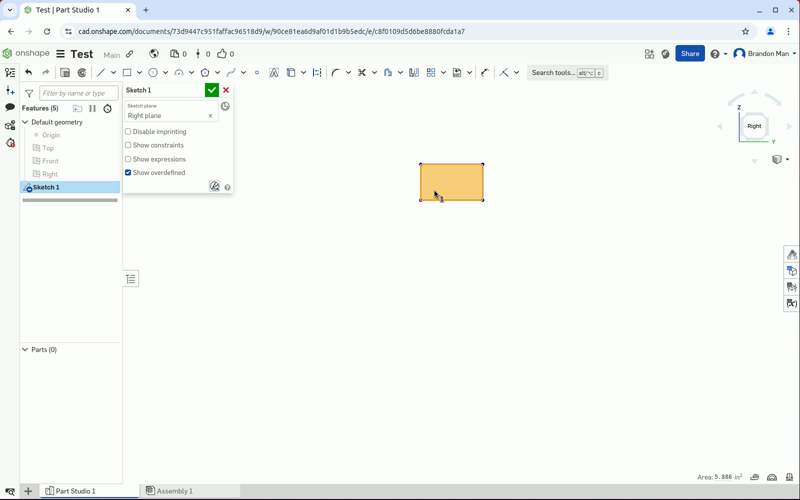
scroll(-6)
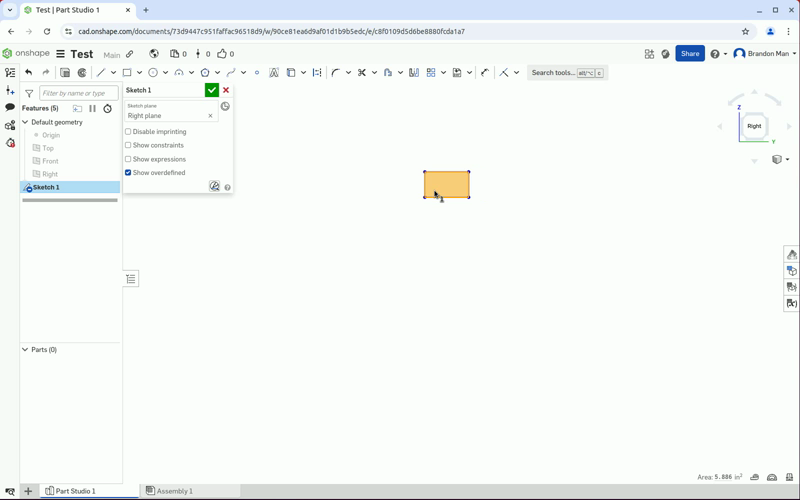
scroll(-6)
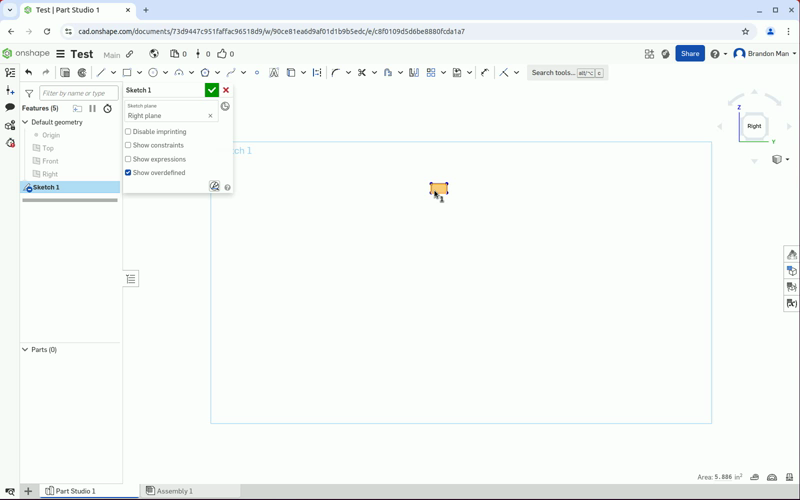
mouse_move(73, 352)
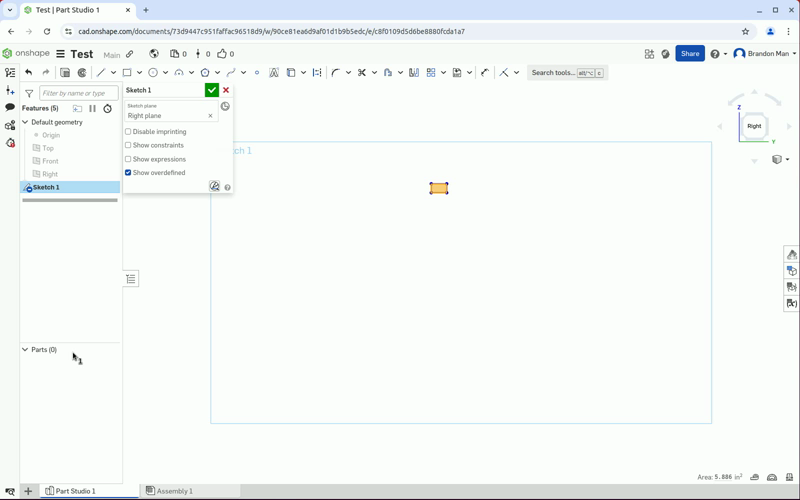
key(shift+y)
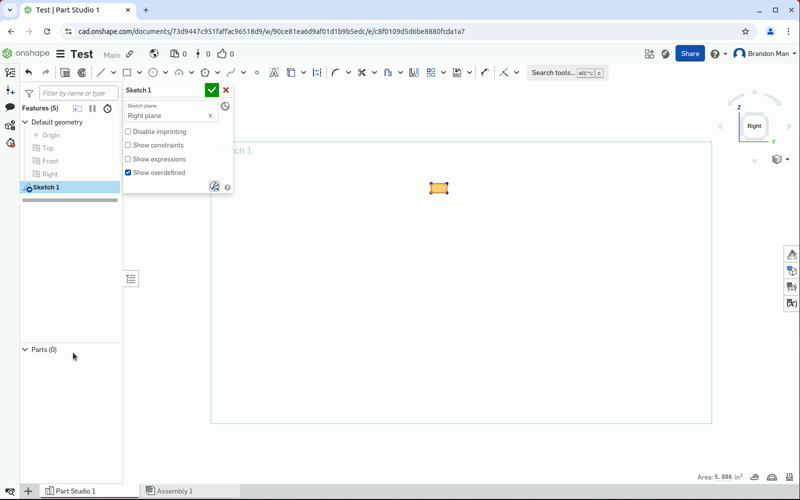
key(shift+e)
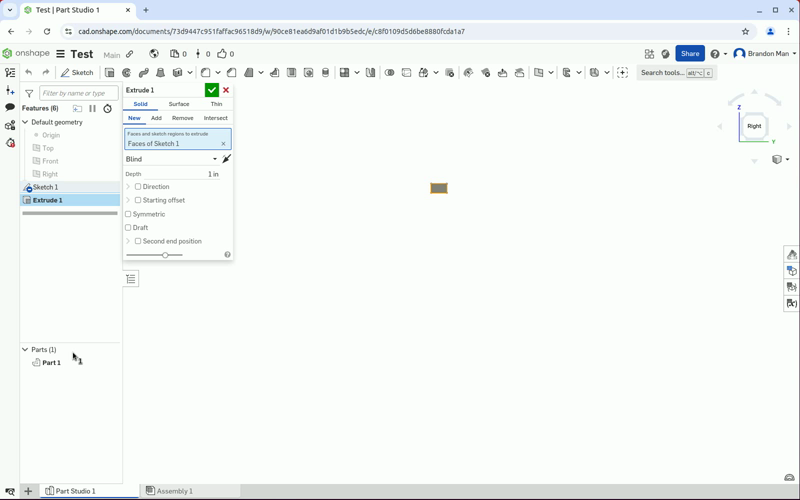
mouse_move(143, 106)
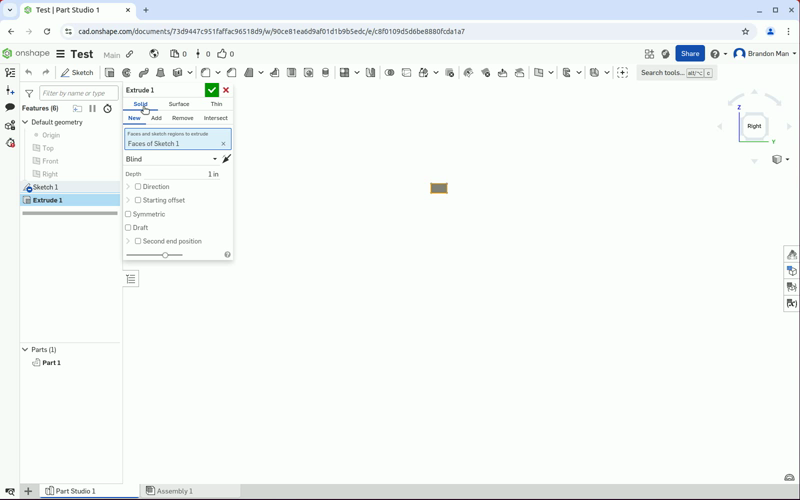
click(143, 106)
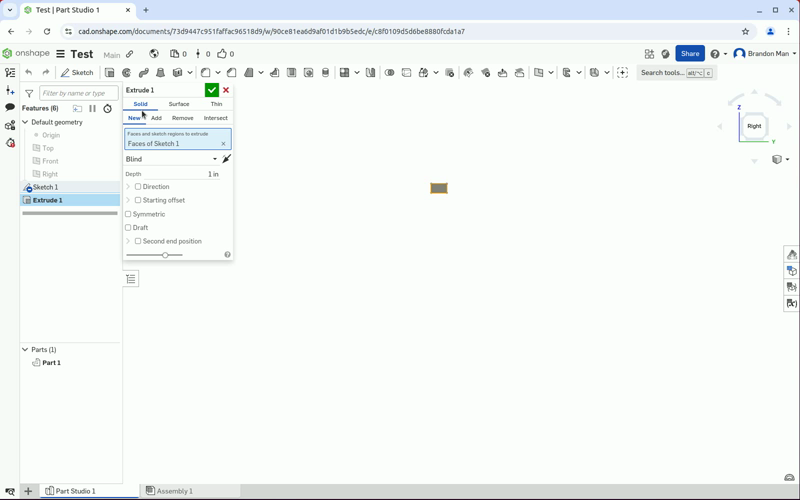
mouse_move(137, 120)
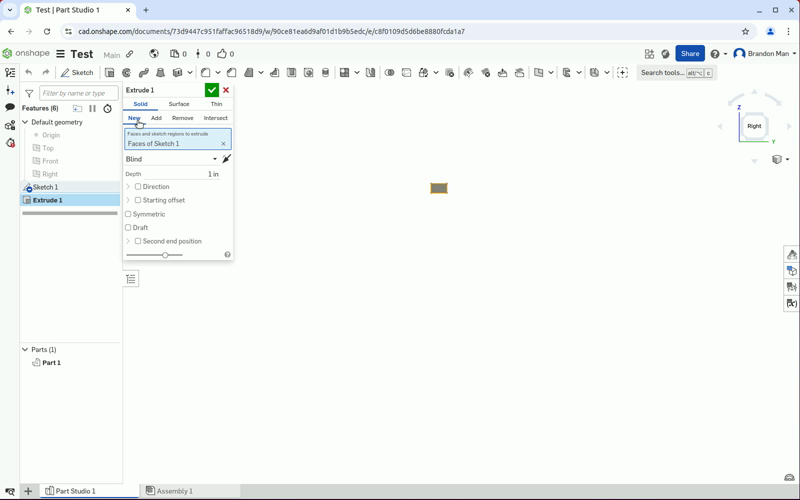
click(137, 120)
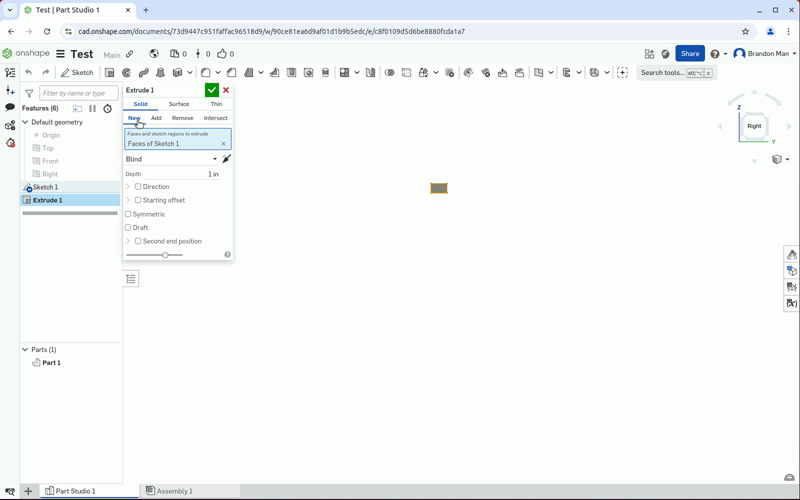
key(tab, 4)
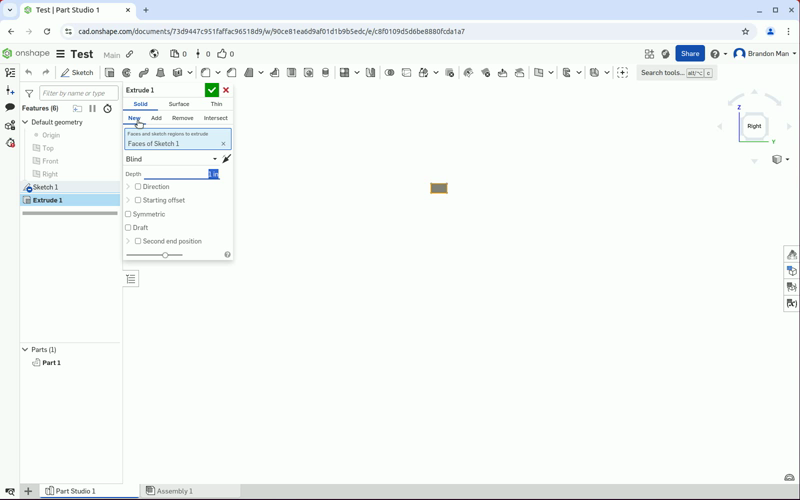
text(20.46)
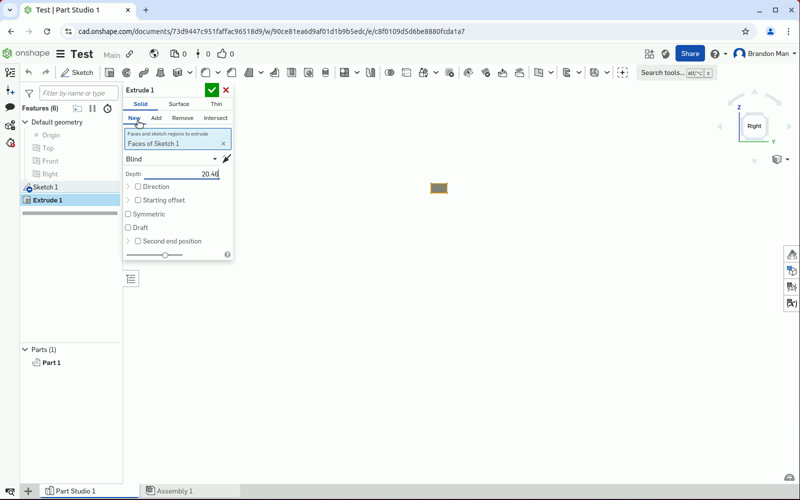
key(enter)
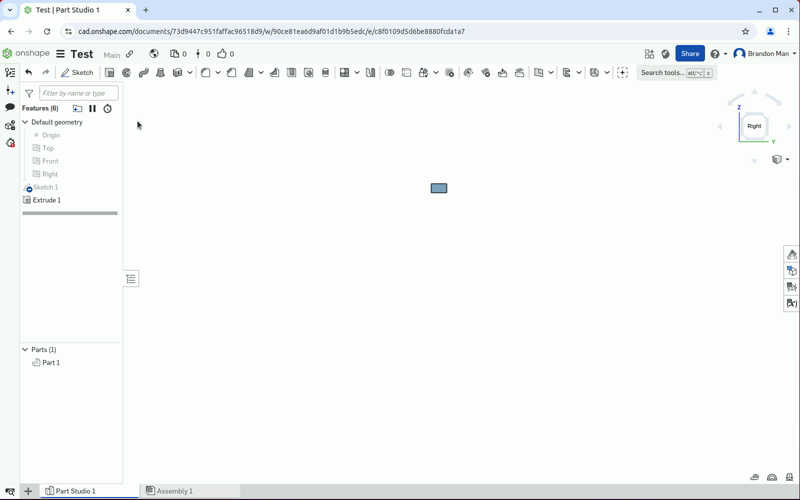
key(shift+h)
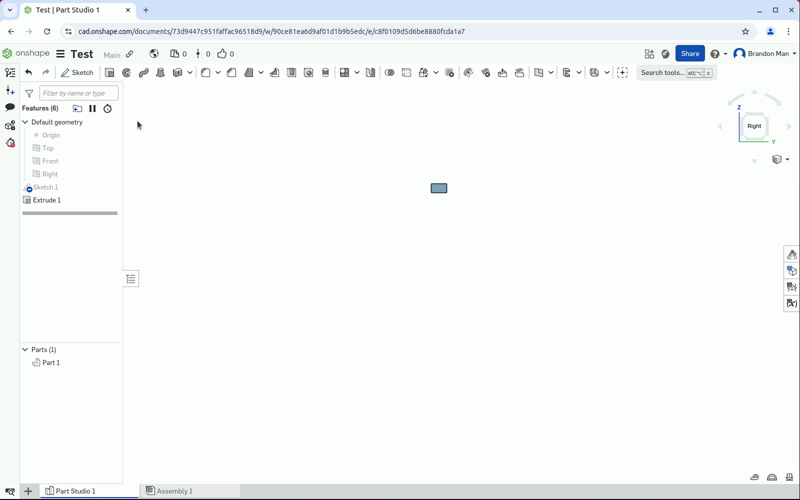
key(shift+h)
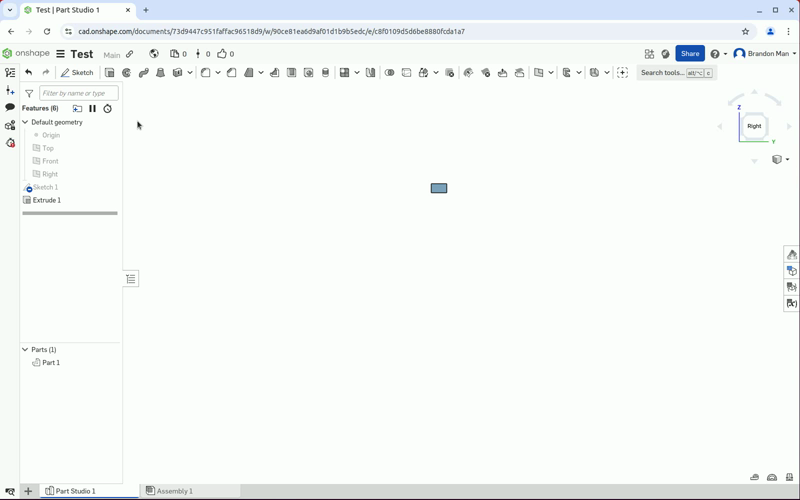
mouse_move(73, 189)
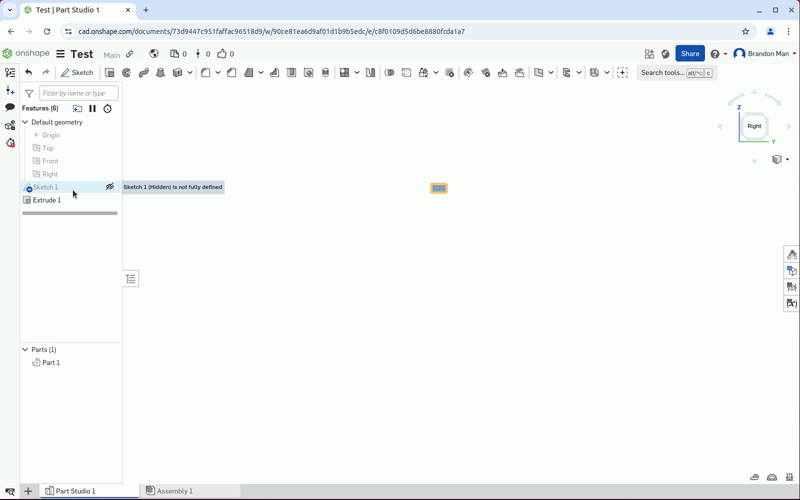
click(73, 189)
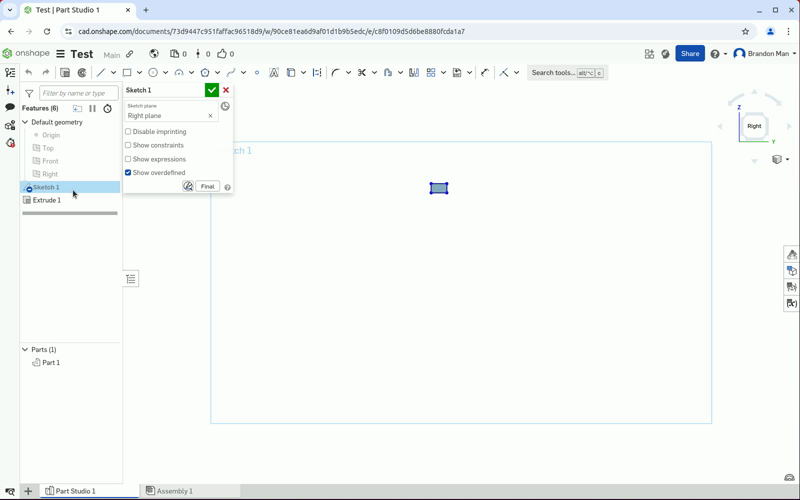
mouse_move(229, 92)
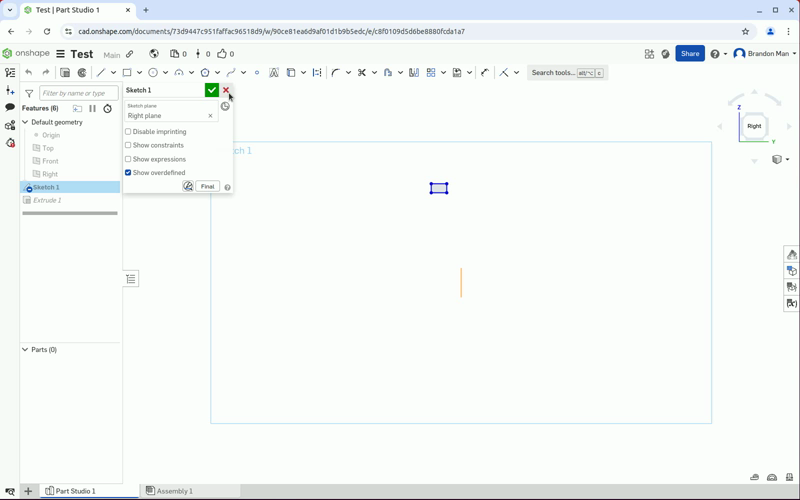
click(229, 92)
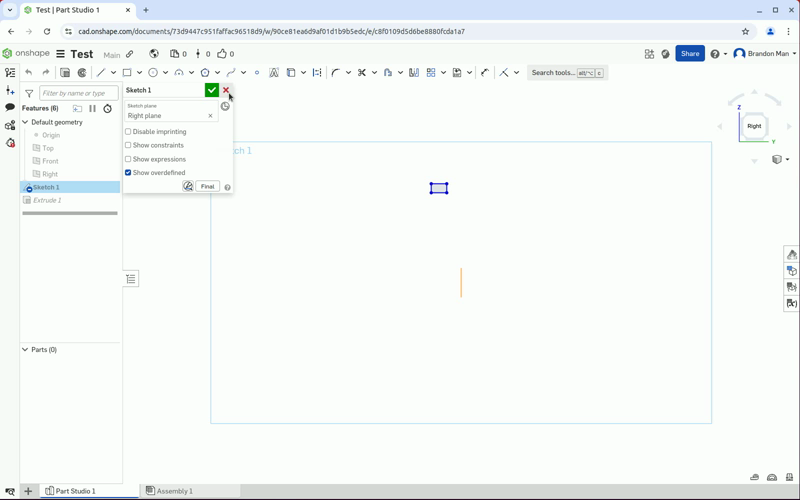
key(shift+s)
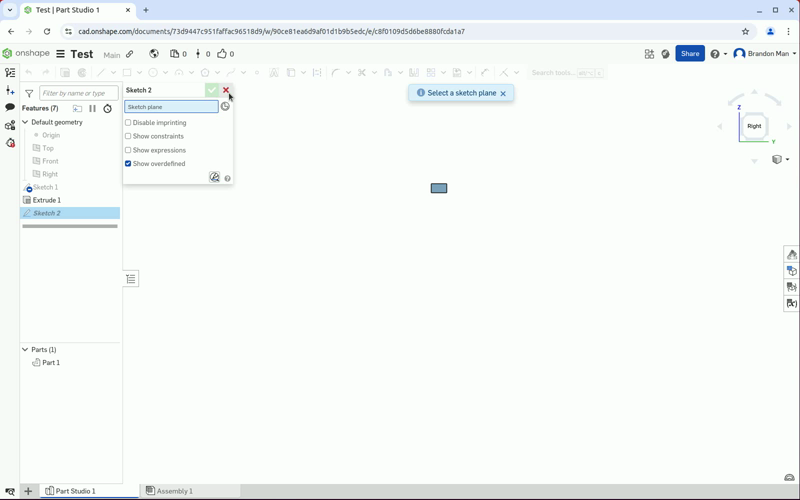
mouse_move(73, 176)
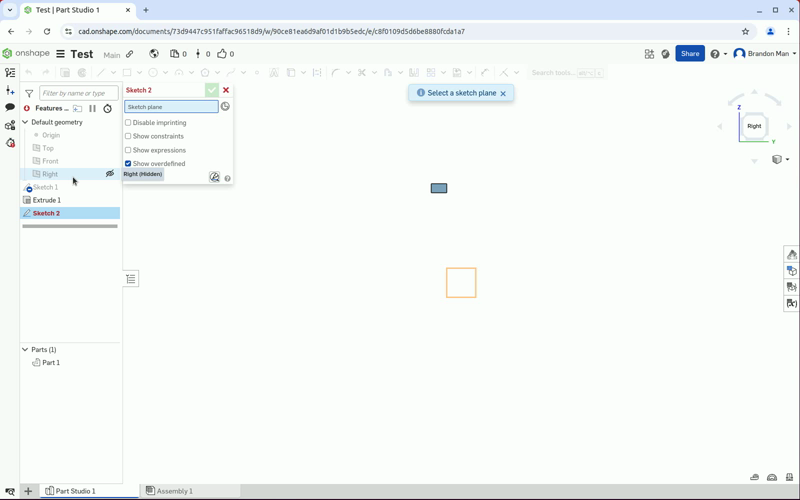
click(73, 176)
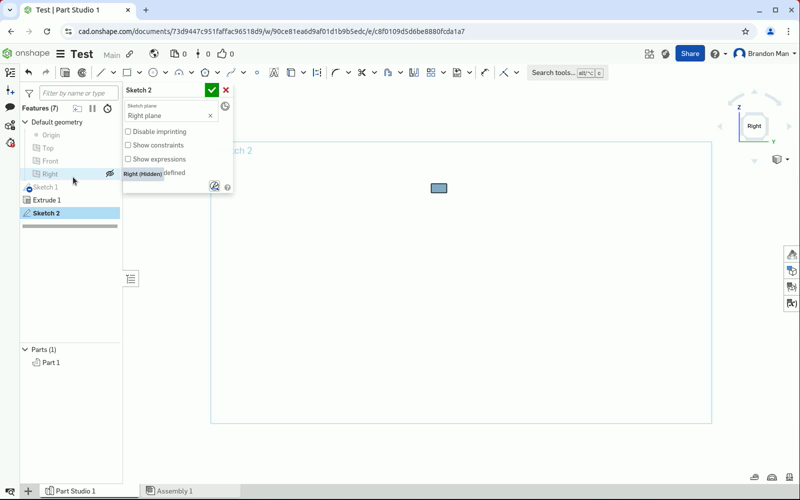
mouse_move(73, 352)
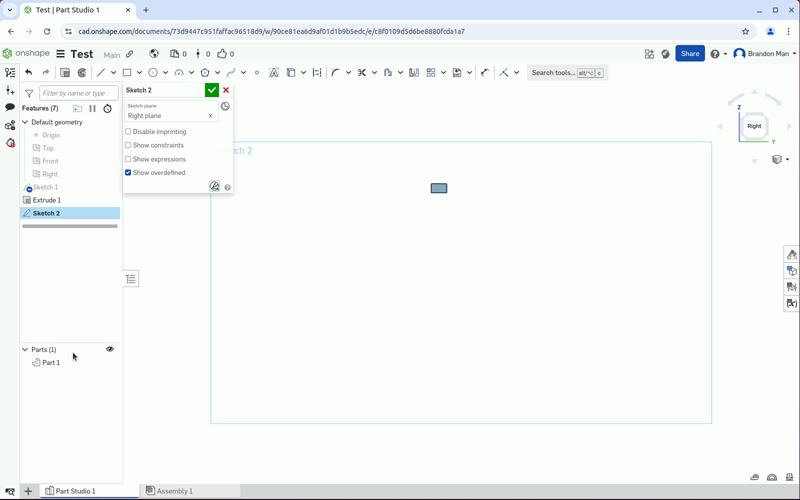
key(y)
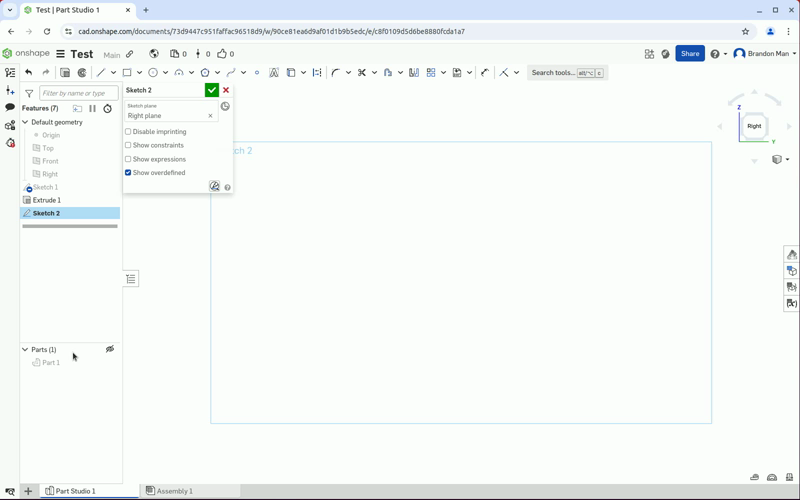
key(l)
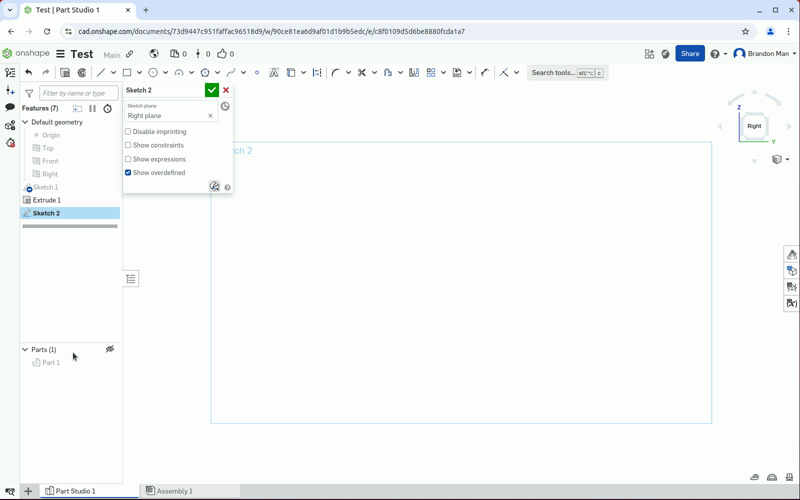
key_down(shift)
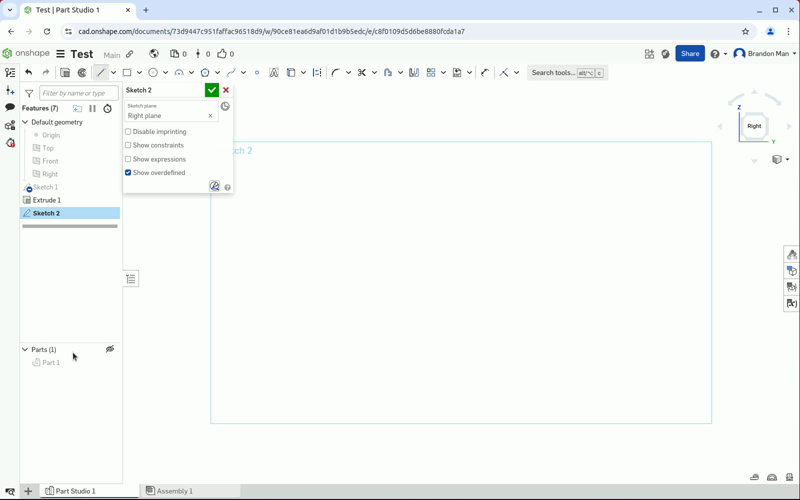
mouse_move(431, 395)
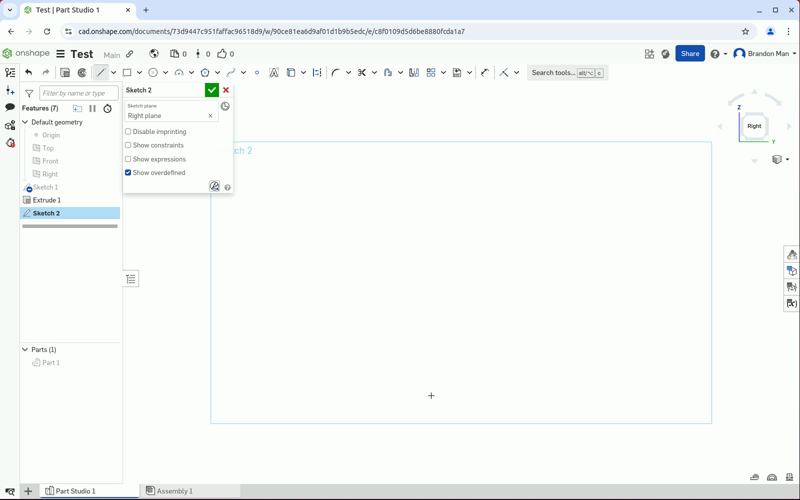
click(431, 395)
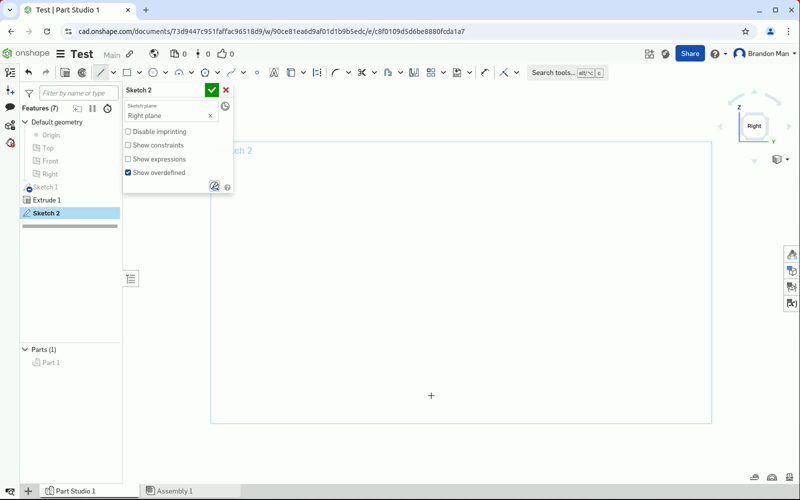
key_up(shift)
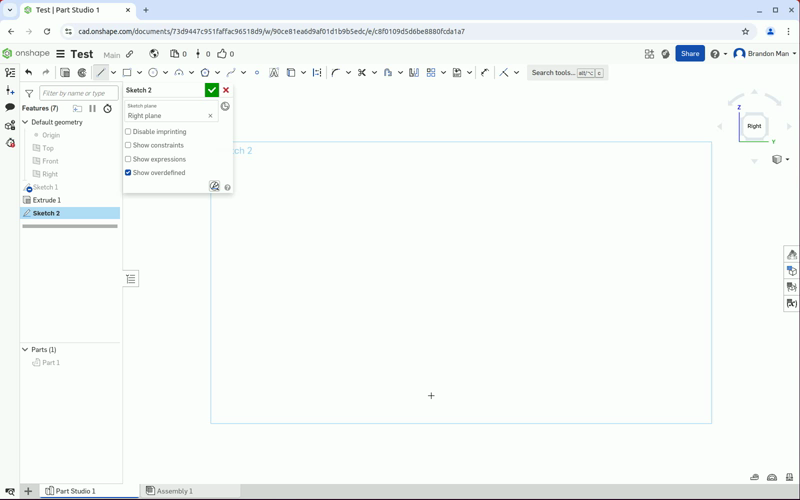
key_down(shift)
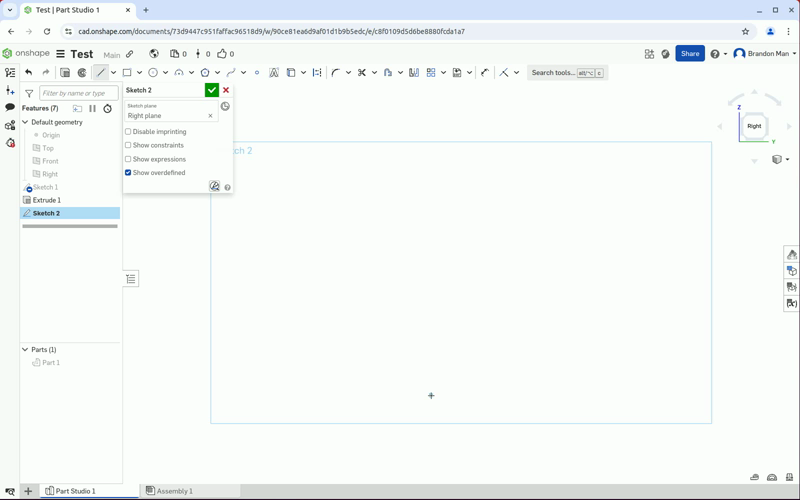
mouse_move(461, 395)
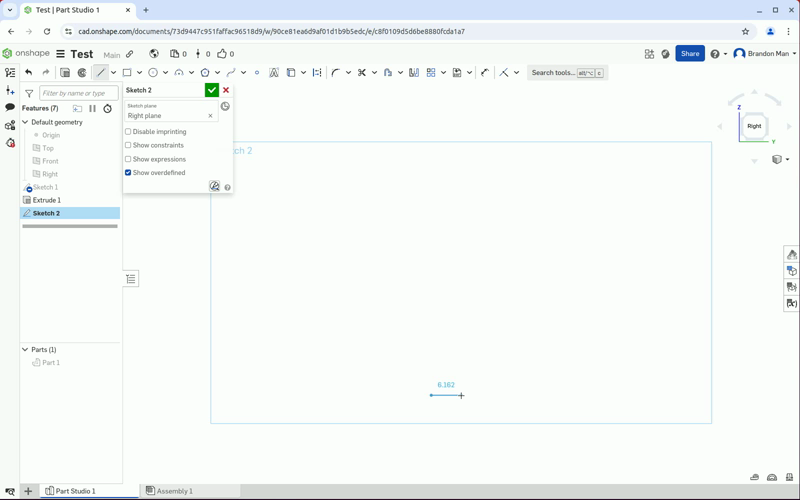
mouse_move(447, 395)
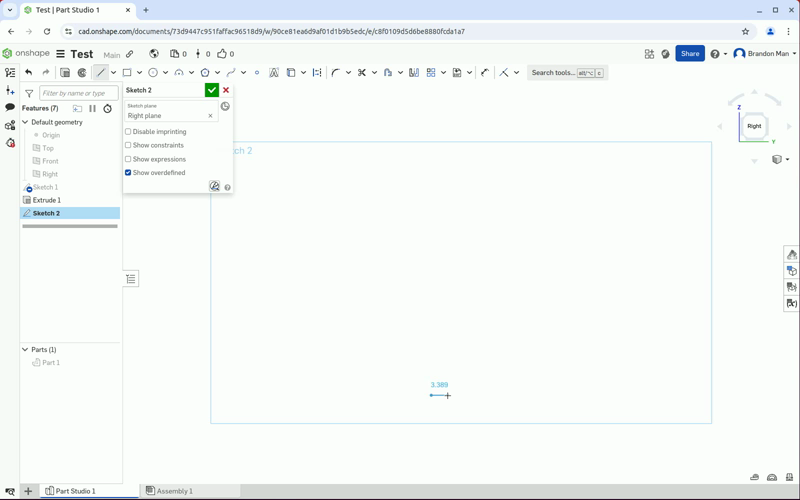
click(447, 395)
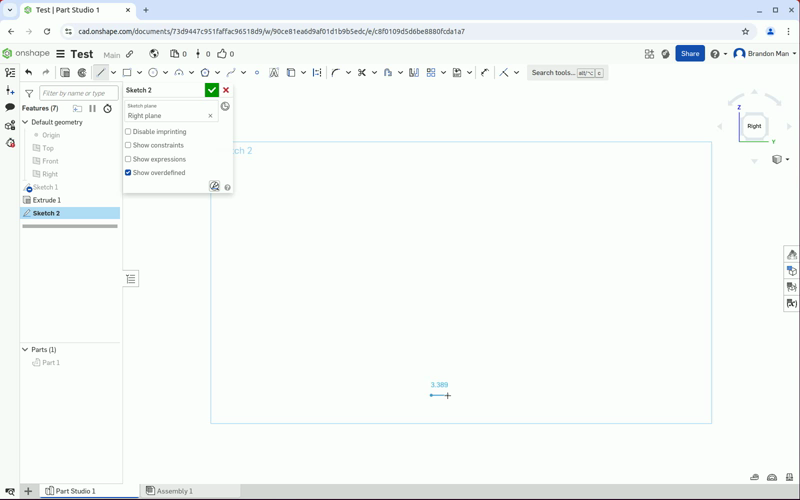
key_up(shift)
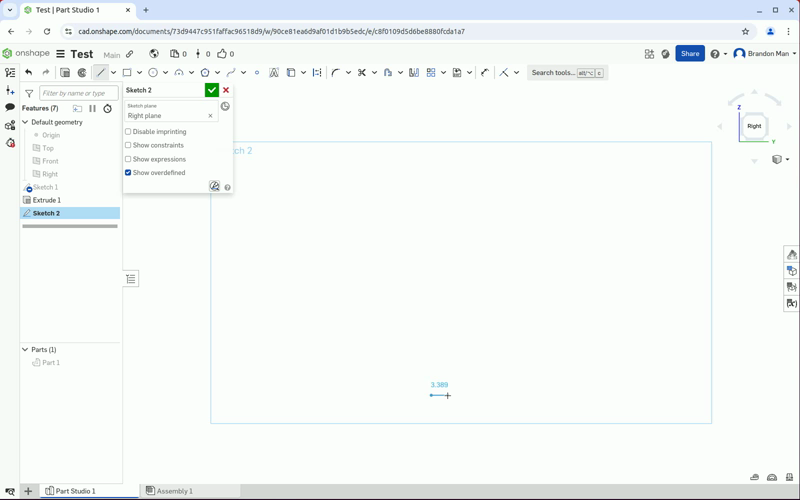
key_down(shift)
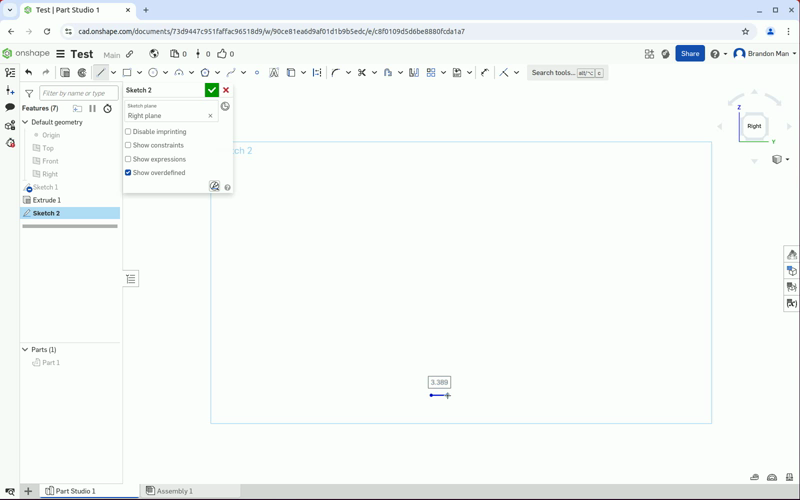
mouse_move(477, 395)
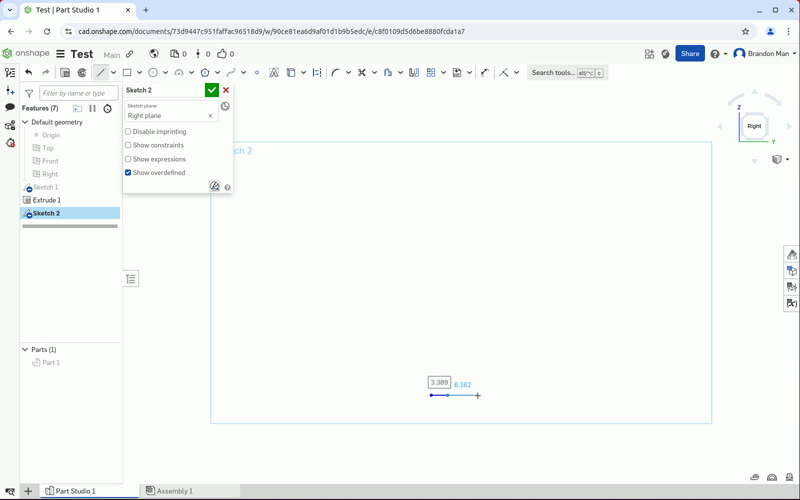
mouse_move(447, 382)
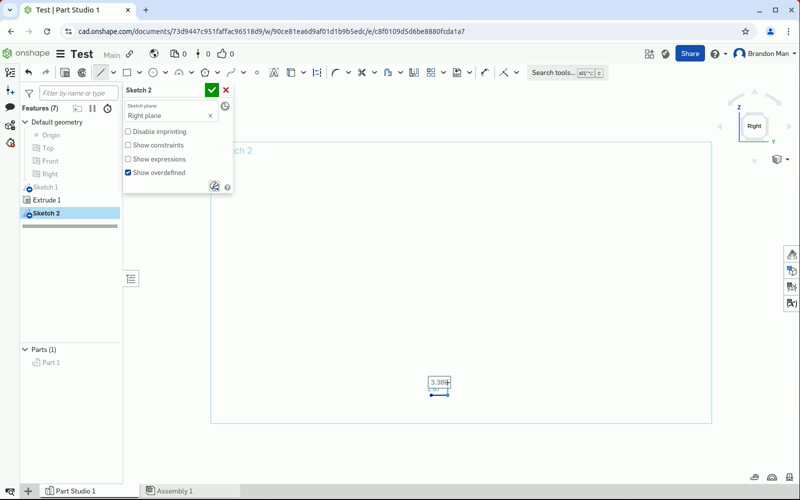
click(447, 382)
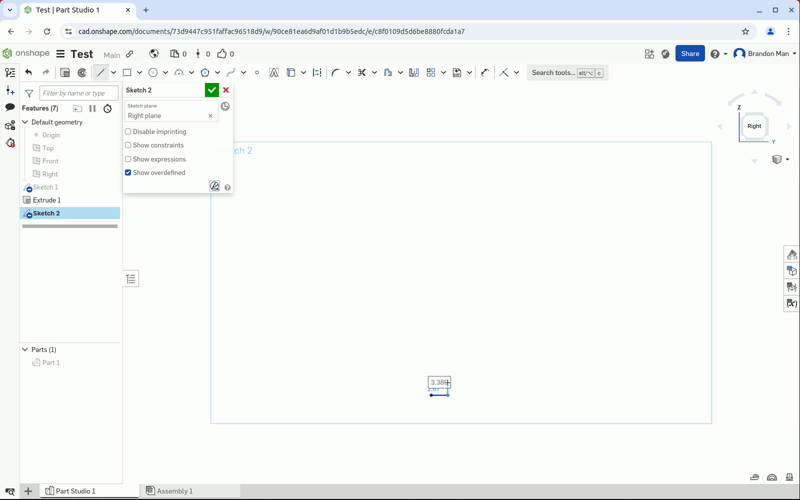
key_up(shift)
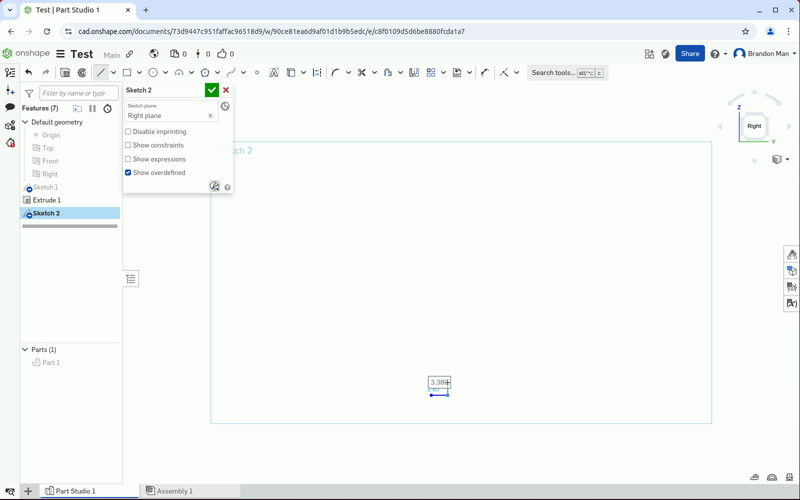
key_down(shift)
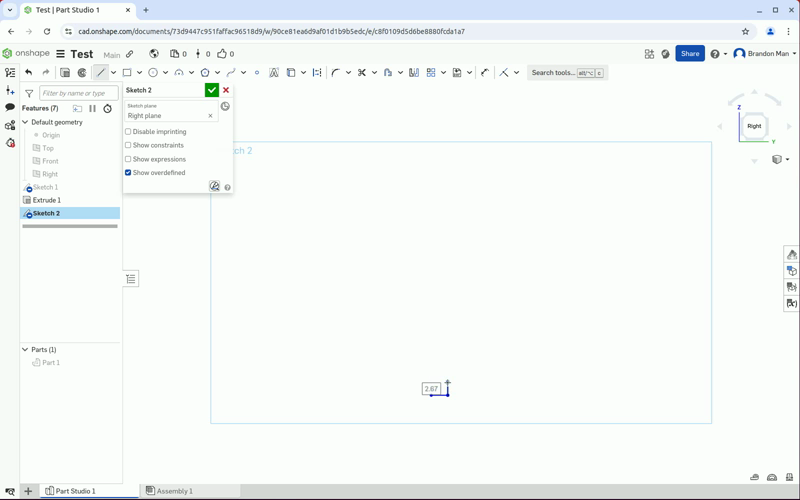
mouse_move(477, 382)
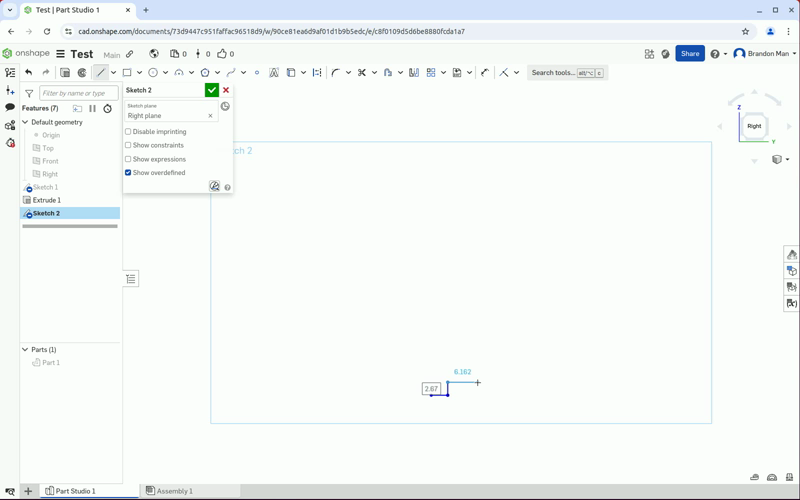
mouse_move(447, 382)
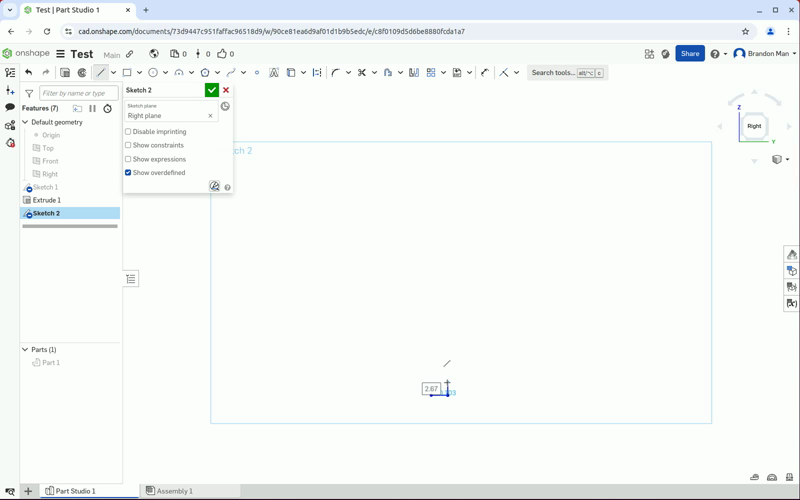
scroll(6)
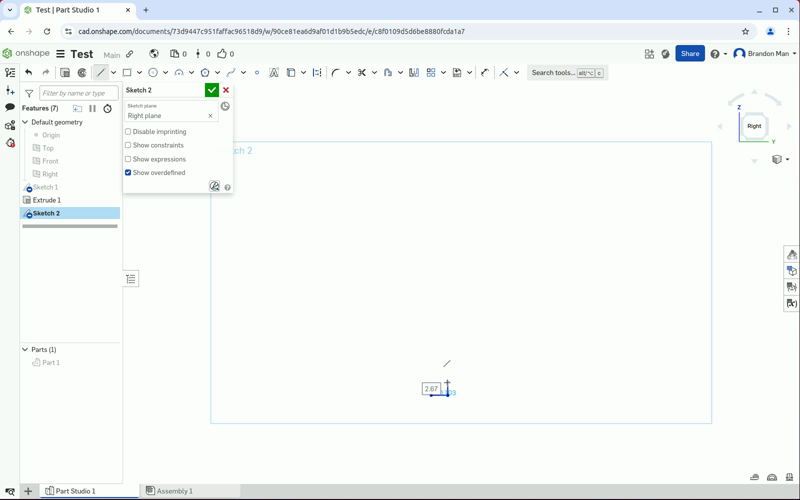
scroll(6)
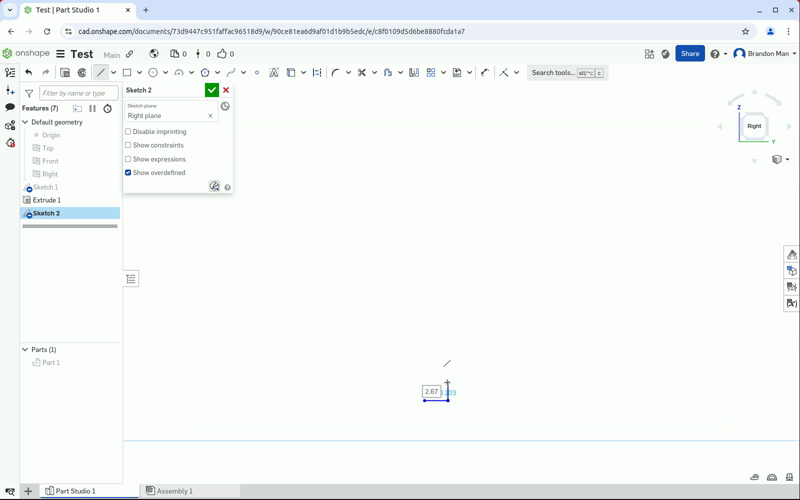
scroll(6)
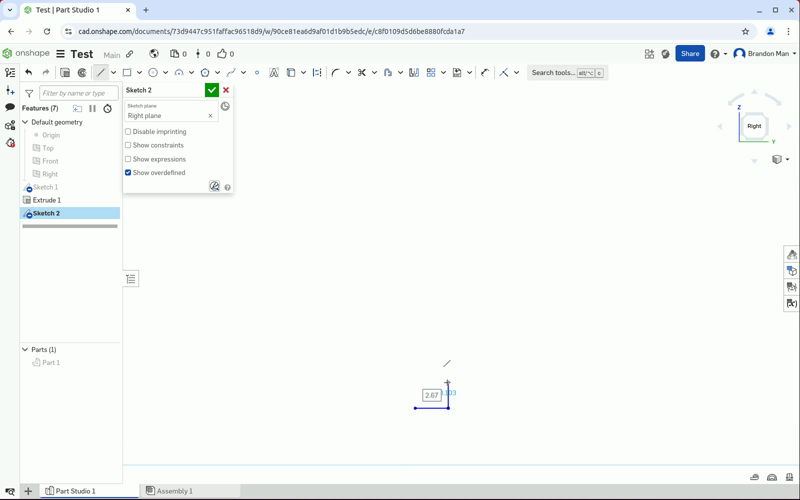
scroll(6)
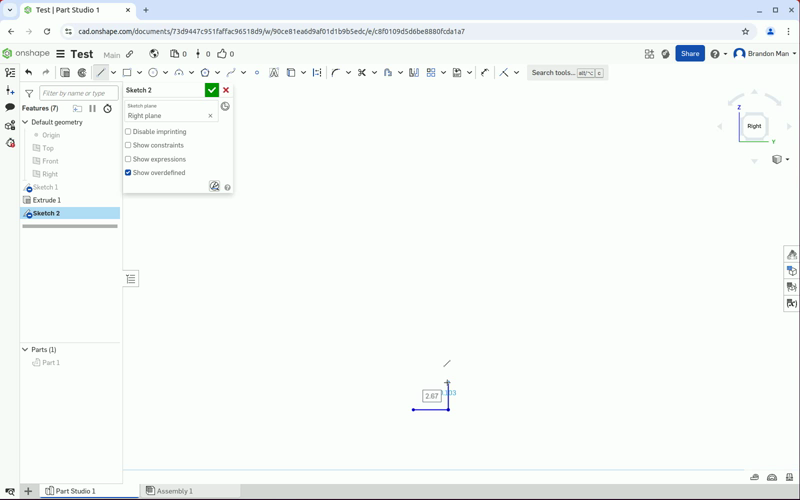
scroll(6)
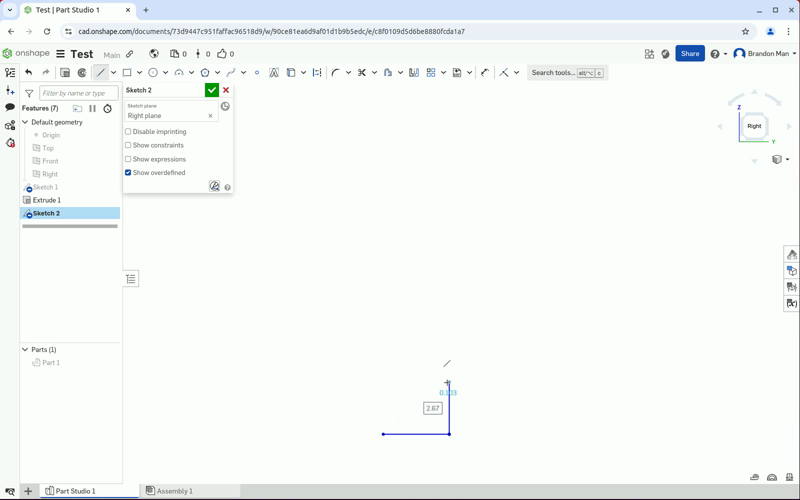
scroll(6)
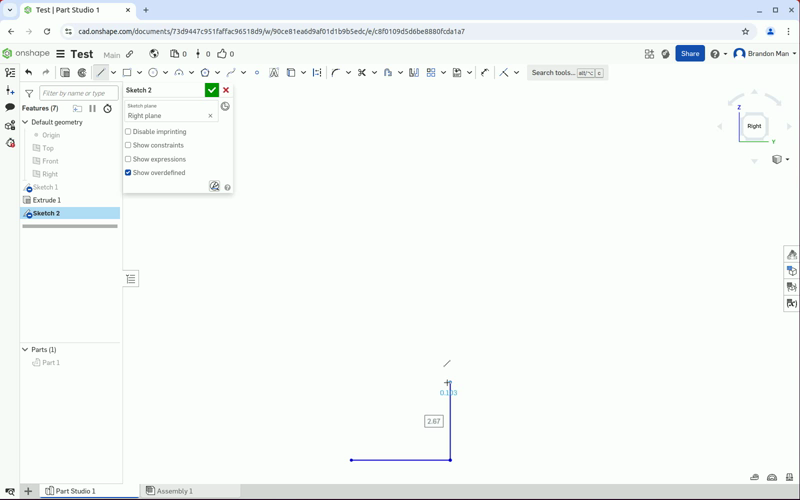
scroll(6)
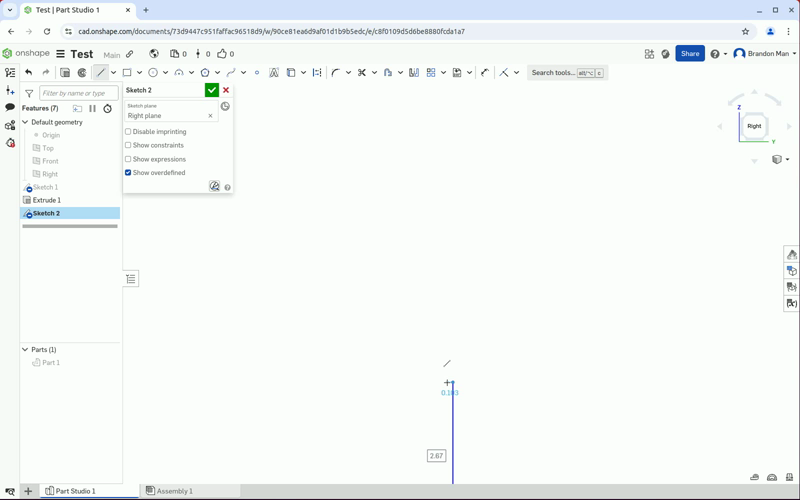
click(447, 382)
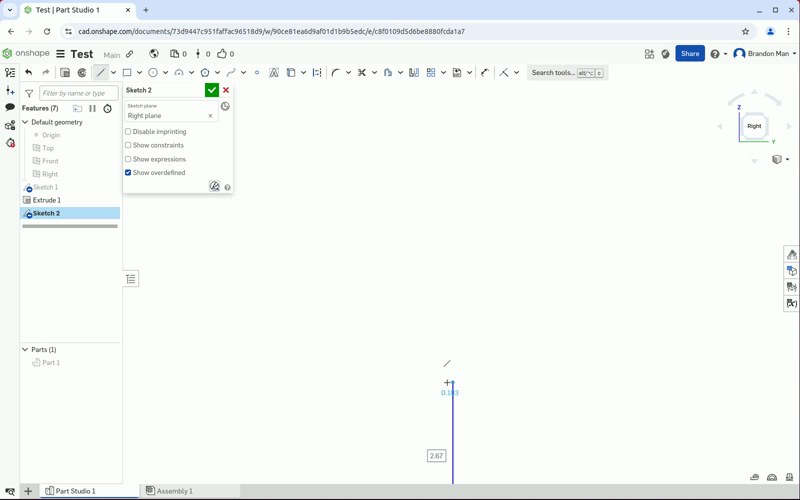
scroll(-6)
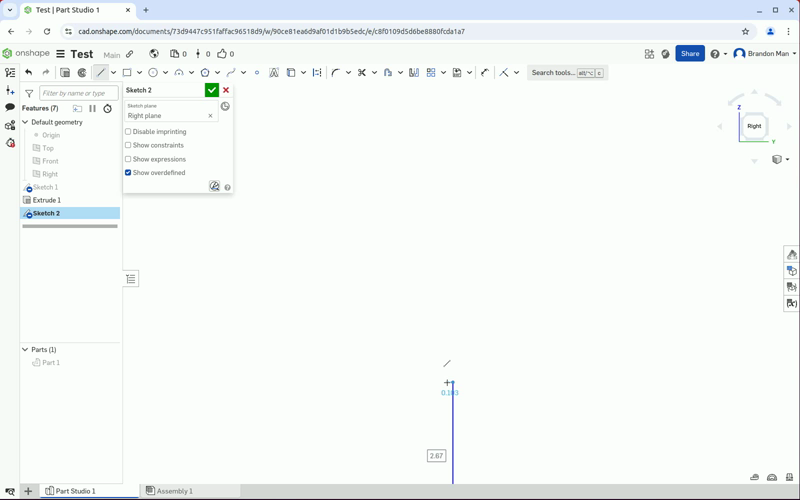
scroll(-6)
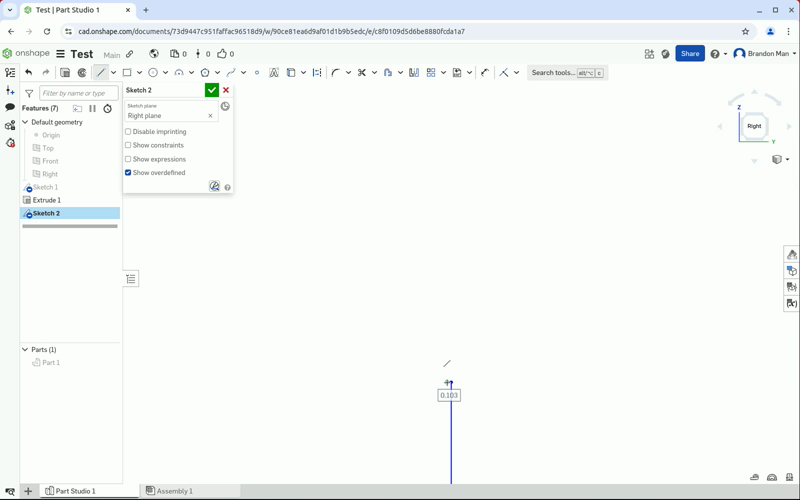
scroll(-6)
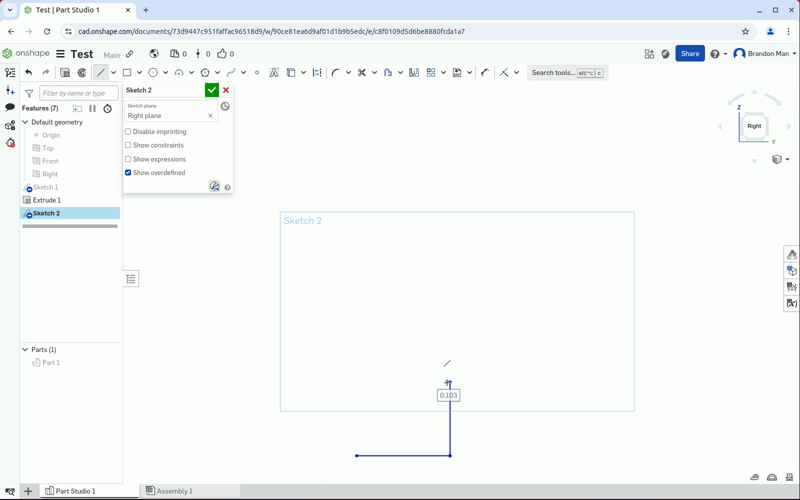
scroll(-6)
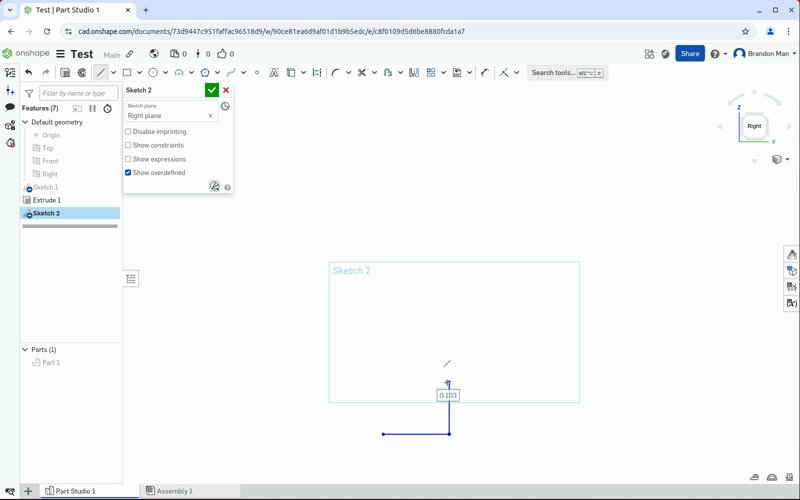
scroll(-6)
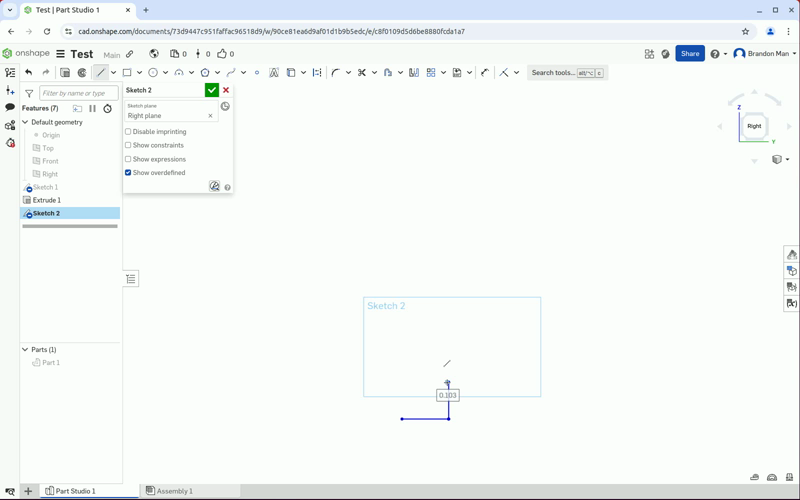
scroll(-6)
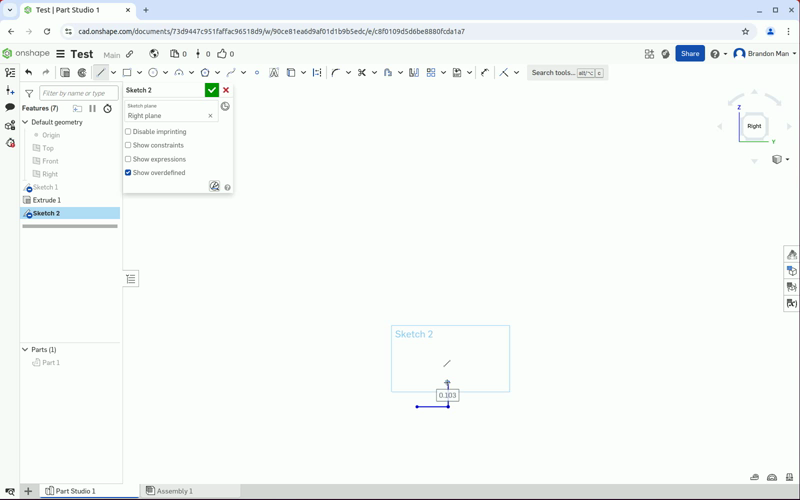
scroll(-6)
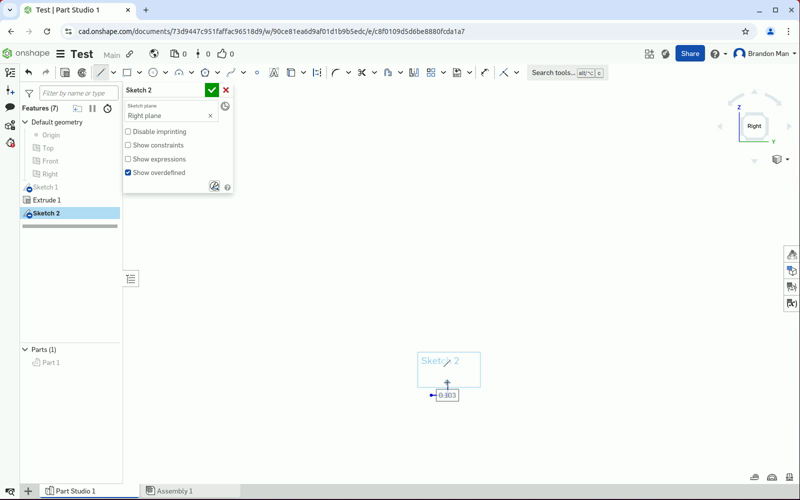
key_up(shift)
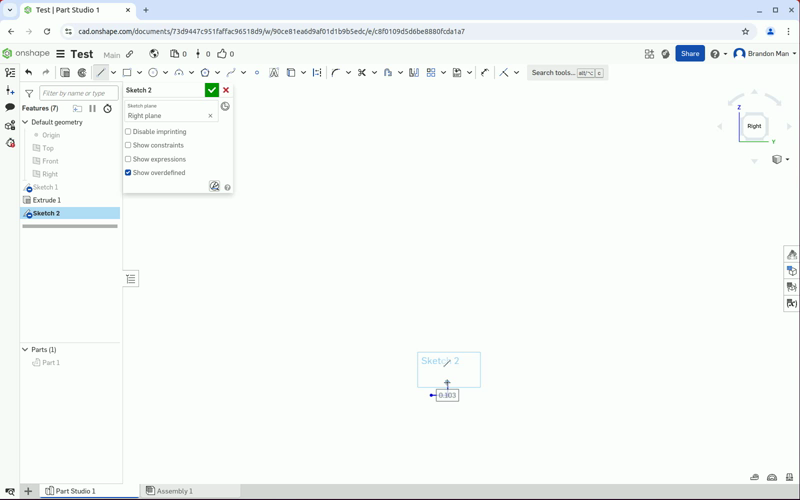
key_down(shift)
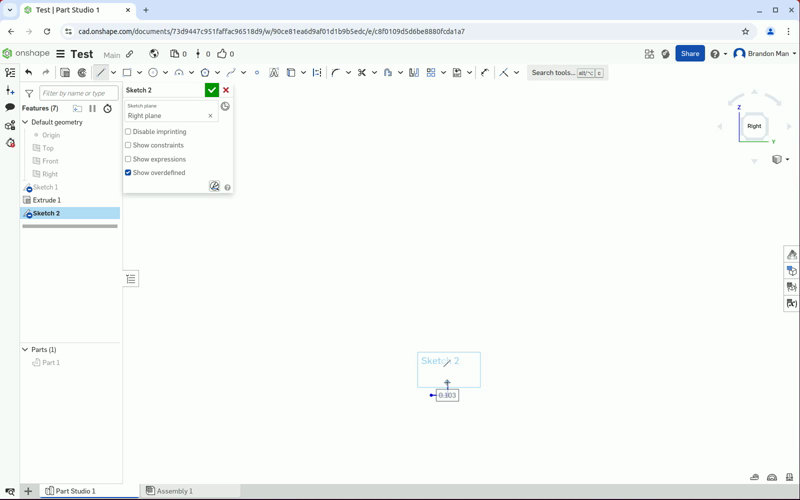
mouse_move(477, 382)
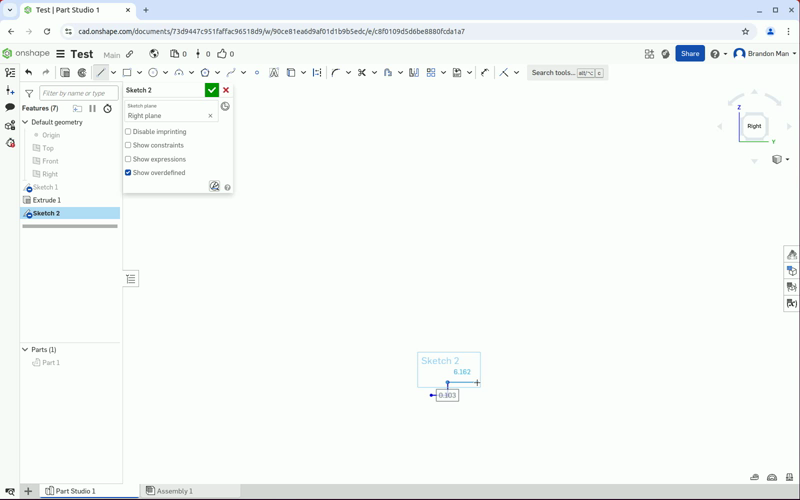
mouse_move(431, 382)
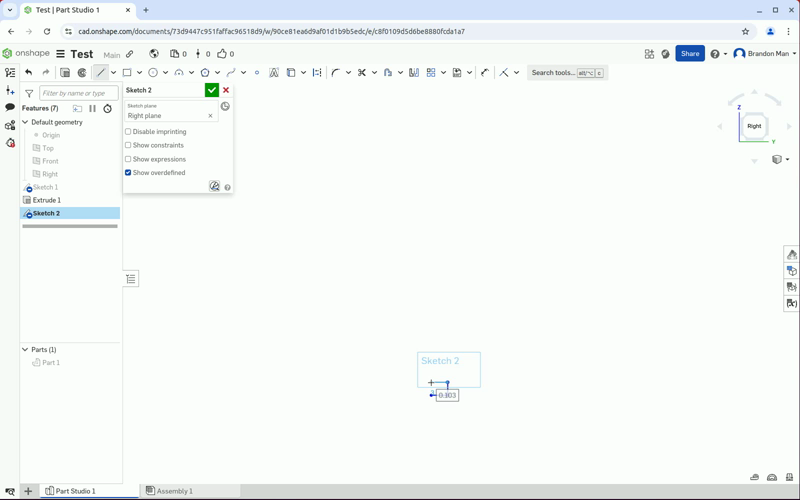
click(431, 382)
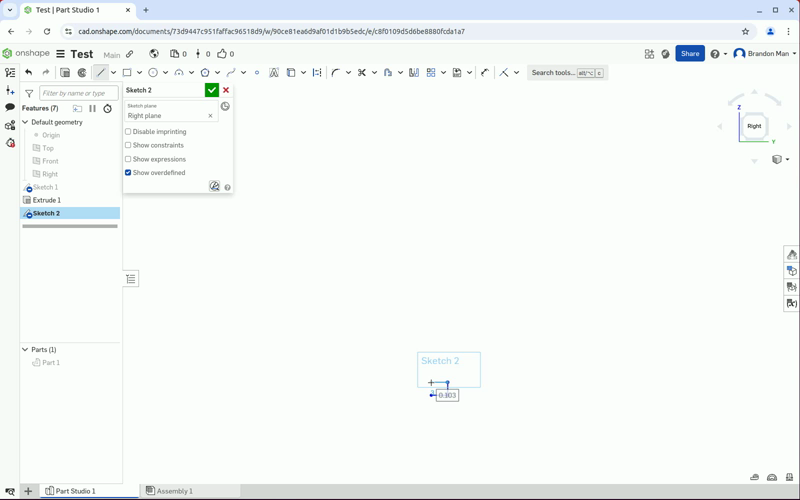
key_up(shift)
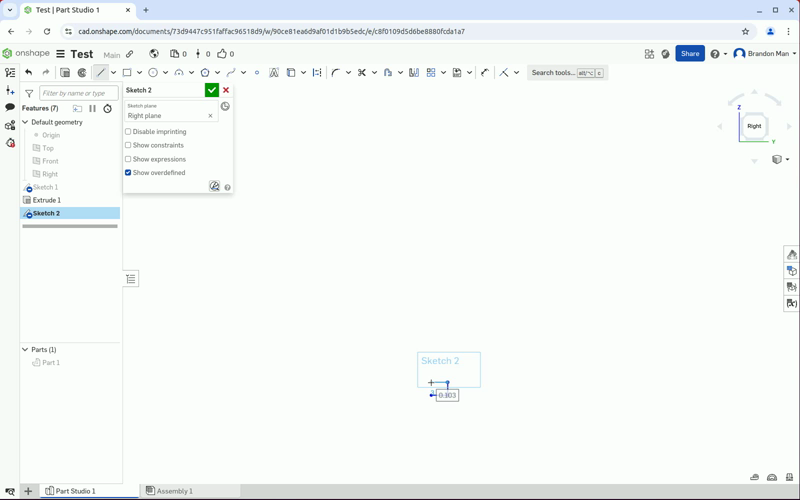
mouse_move(461, 382)
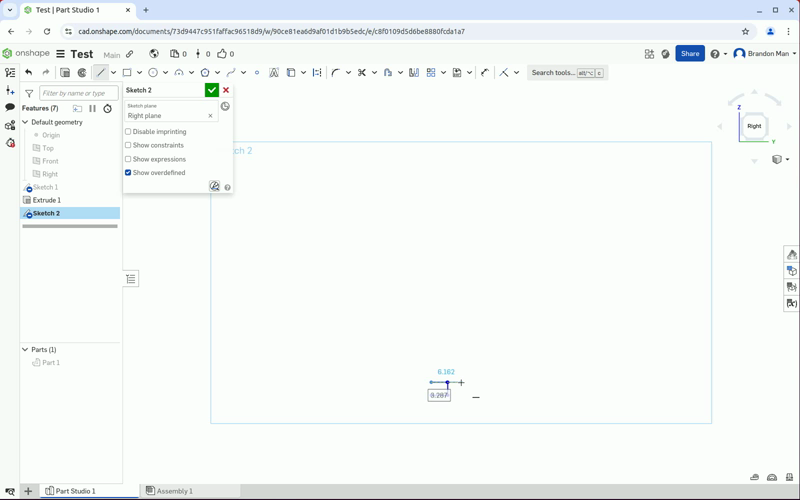
key_down(shift)
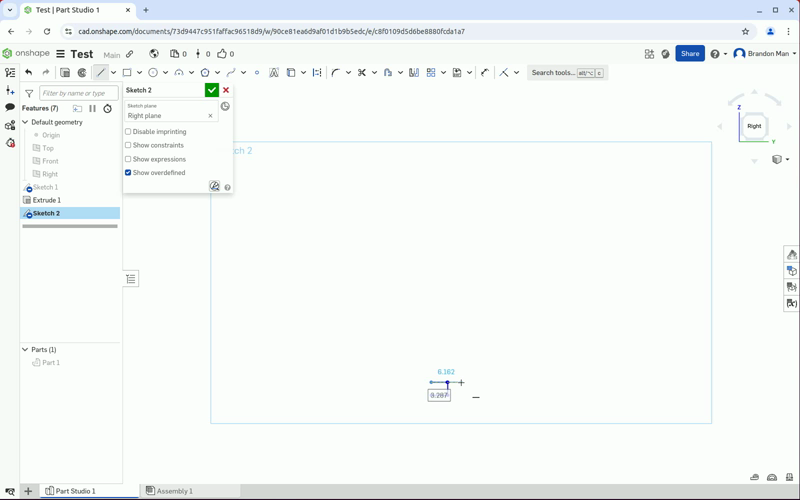
mouse_move(431, 395)
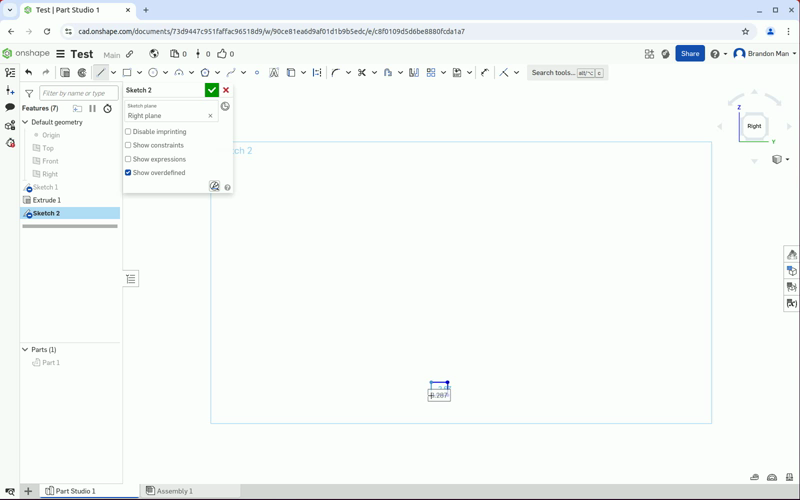
key_up(shift)
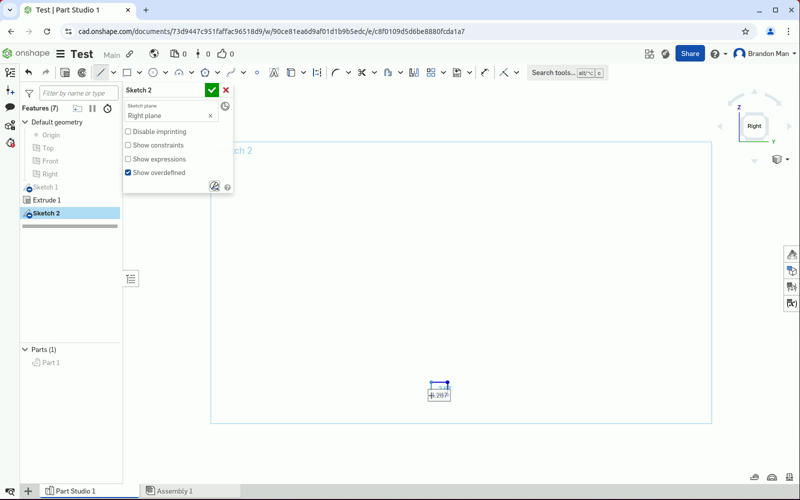
click(431, 395)
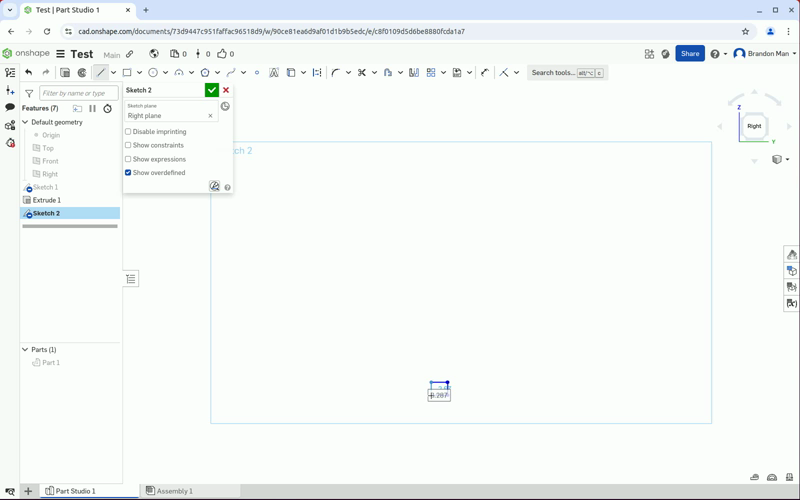
key(esc)
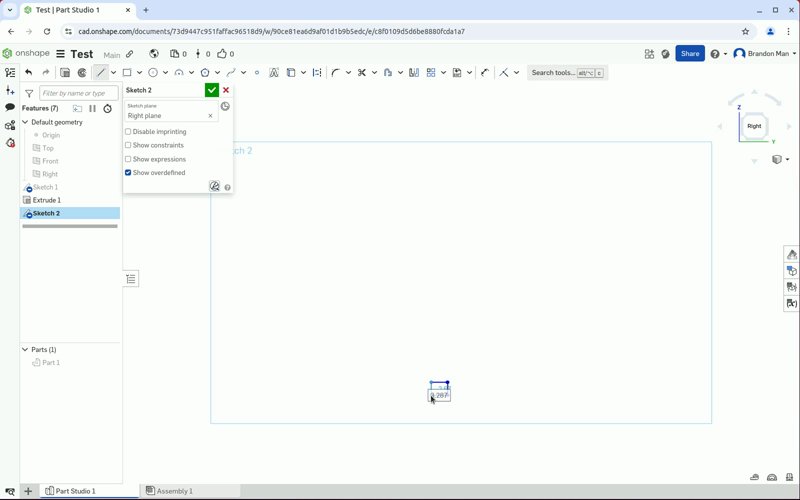
mouse_move(437, 390)
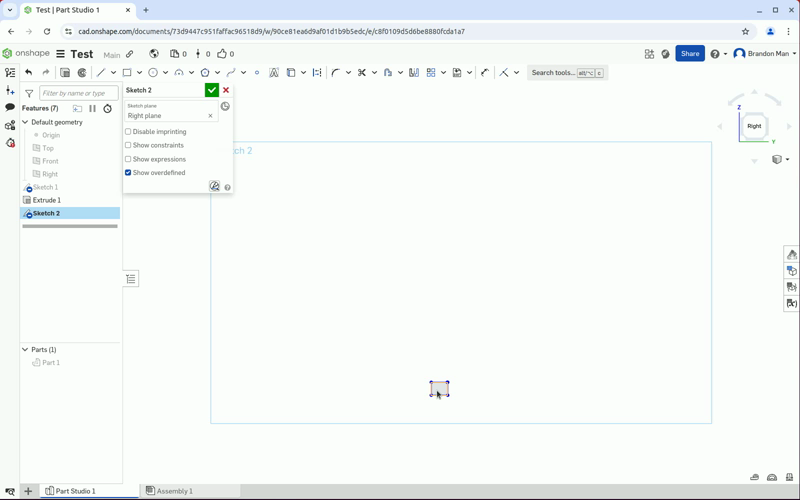
scroll(6)
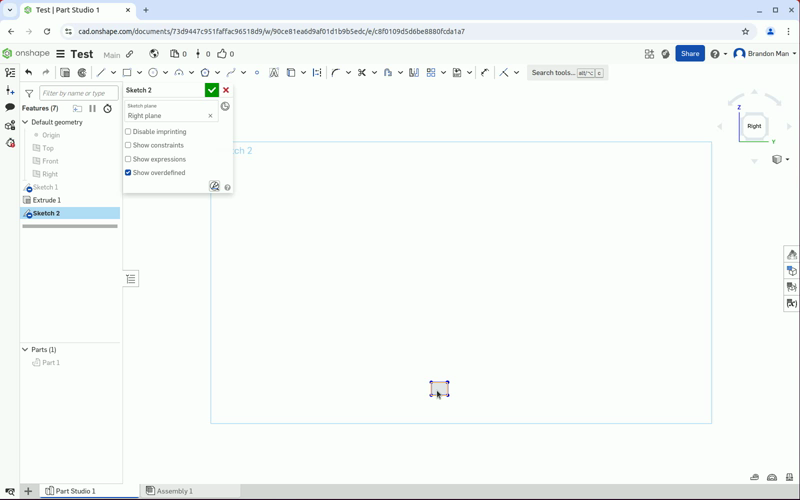
scroll(6)
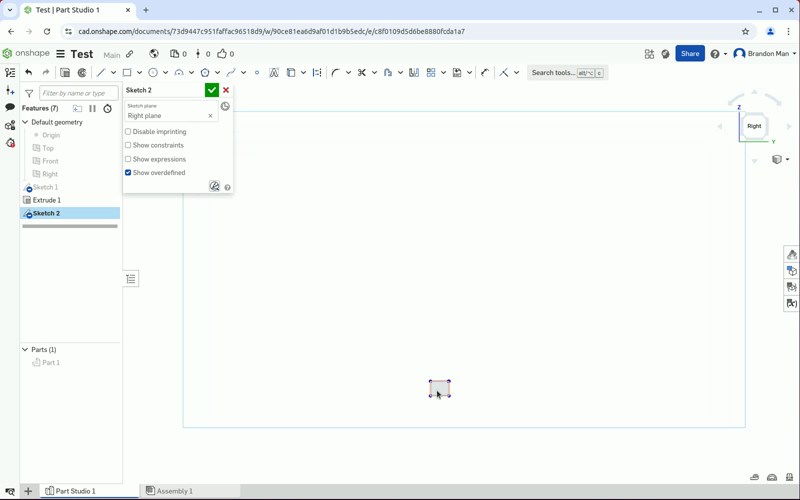
scroll(6)
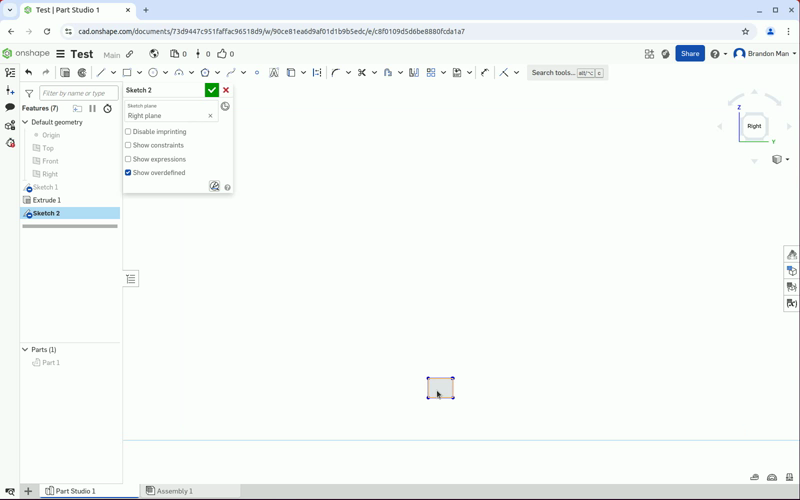
scroll(6)
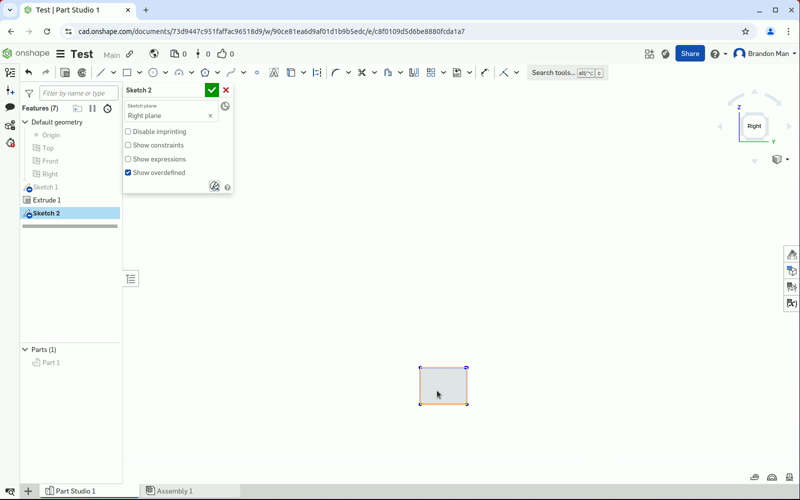
scroll(6)
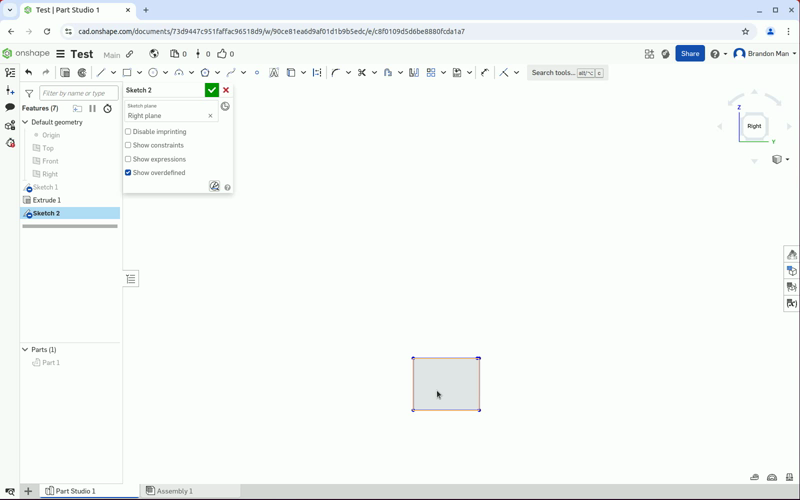
scroll(6)
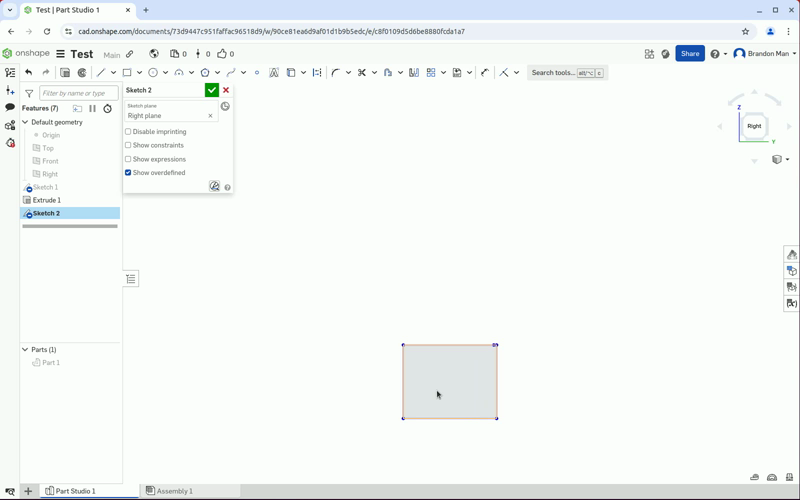
scroll(6)
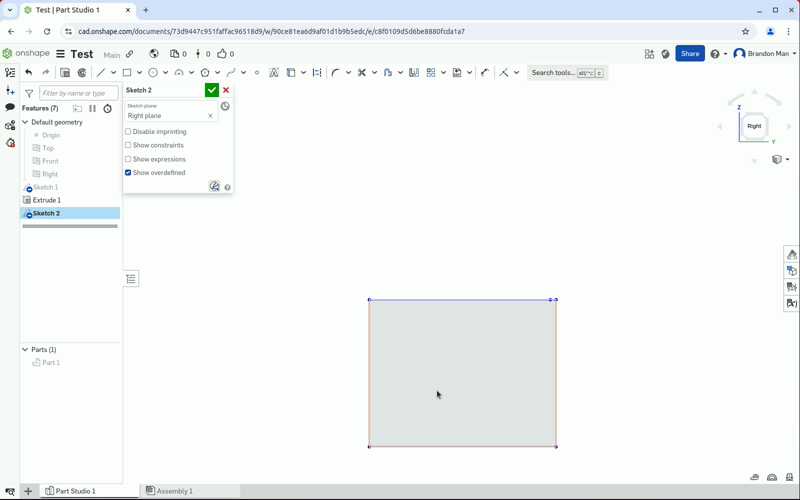
click(437, 390)
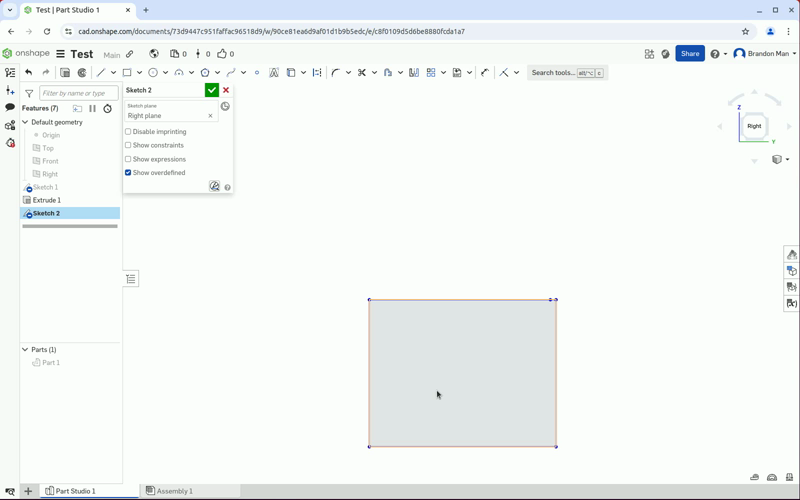
scroll(-6)
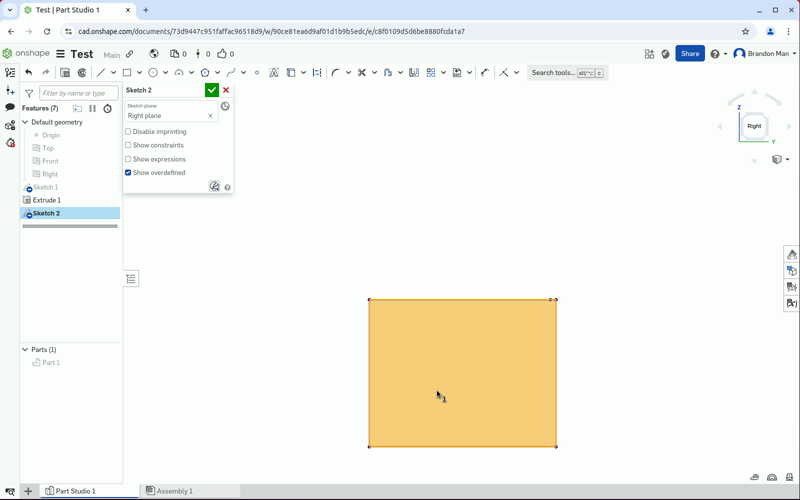
scroll(-6)
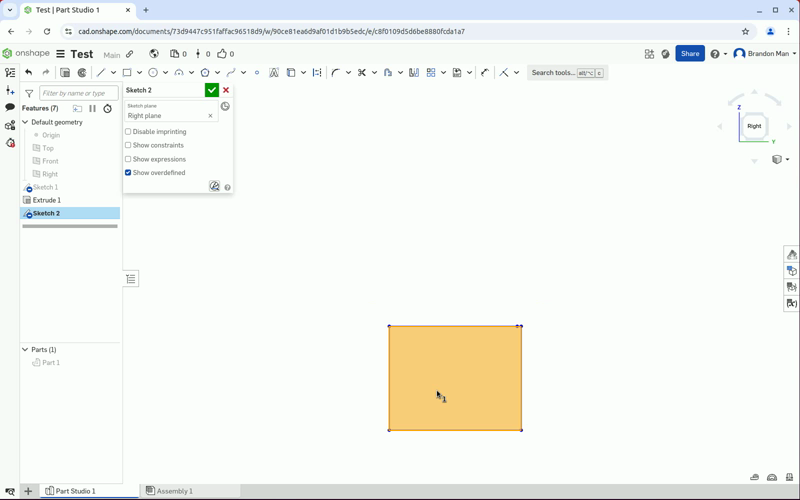
scroll(-6)
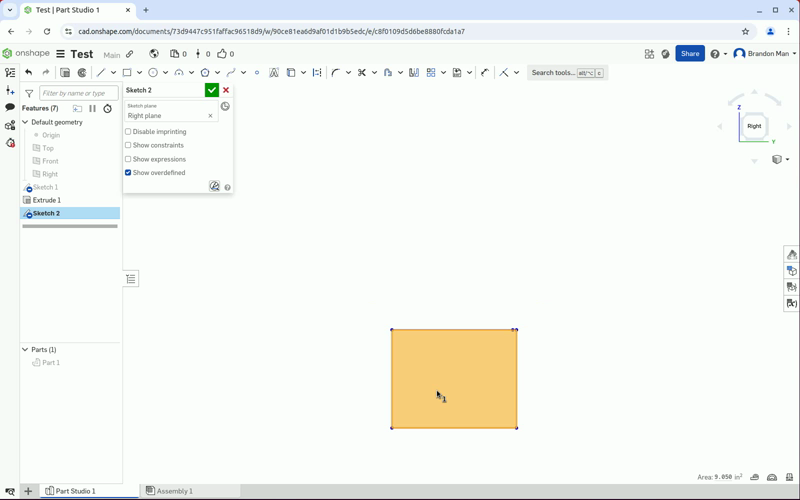
scroll(-6)
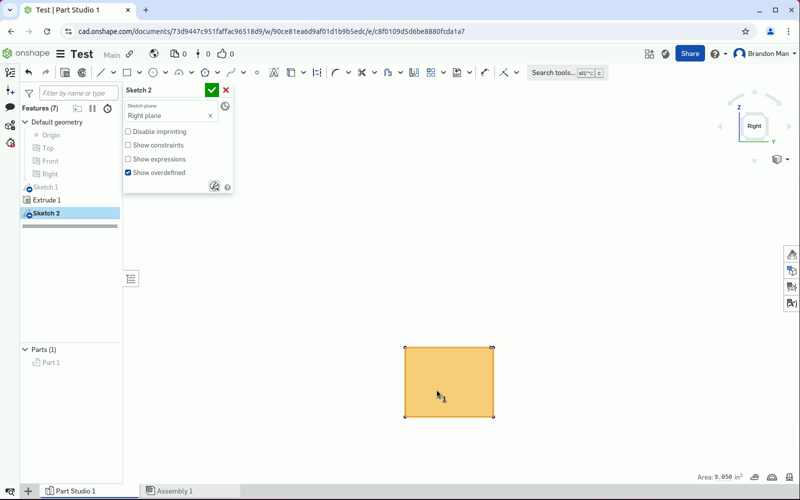
scroll(-6)
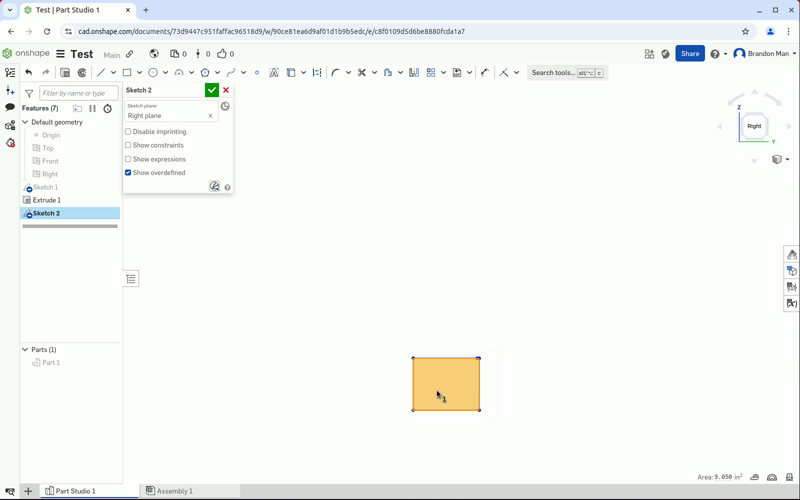
scroll(-6)
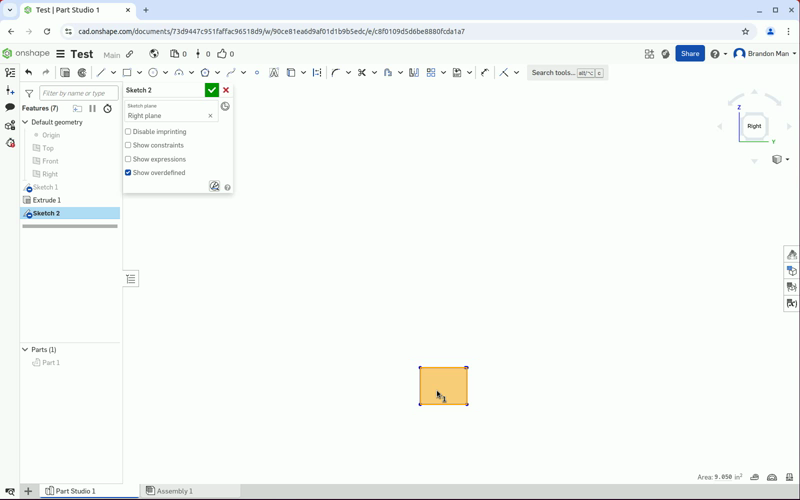
scroll(-6)
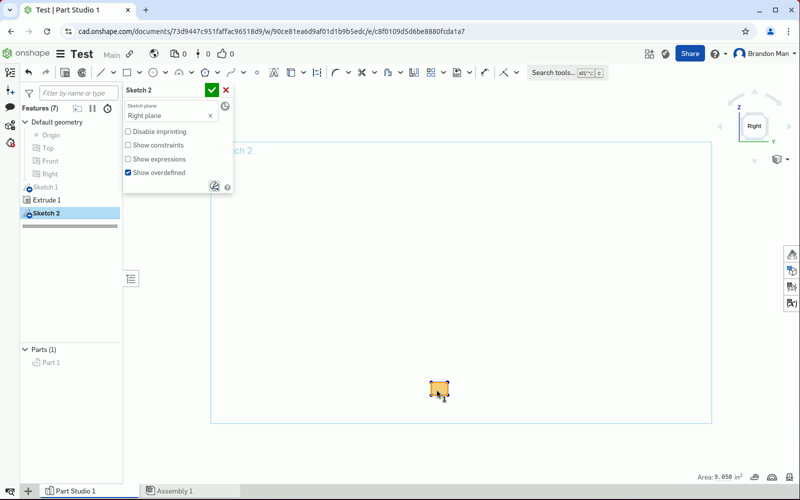
mouse_move(73, 352)
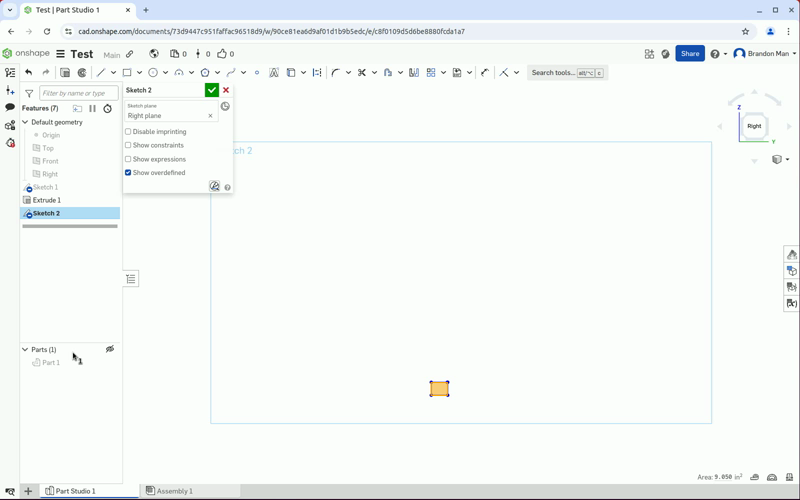
key(shift+y)
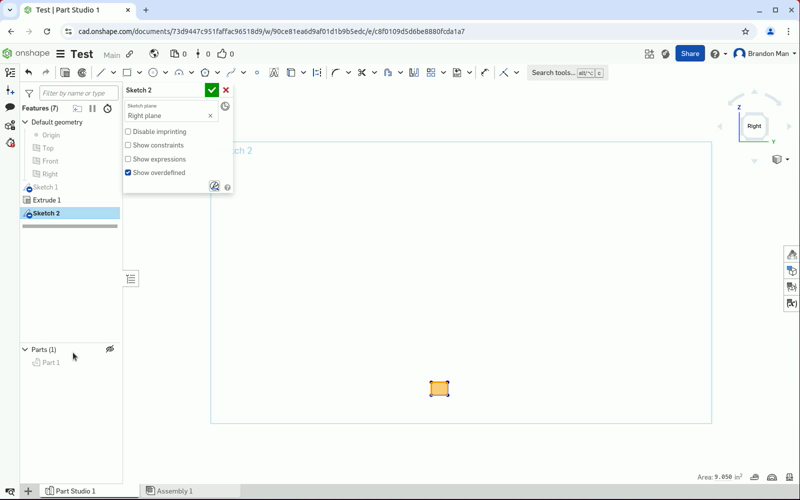
key(shift+e)
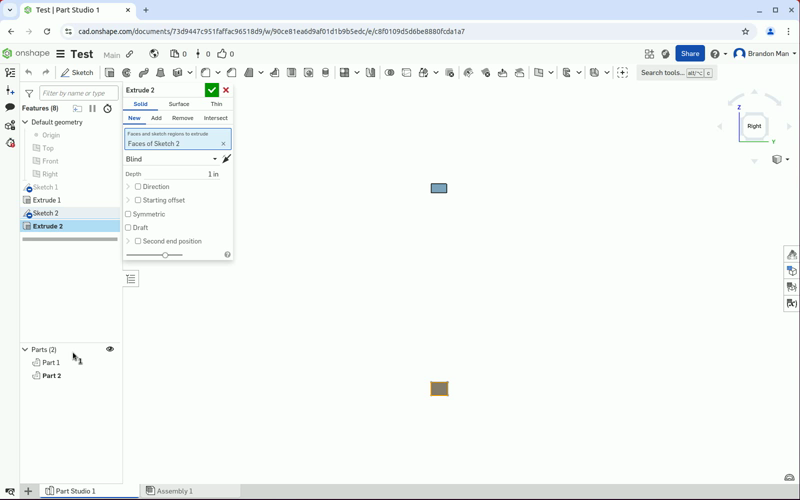
mouse_move(143, 106)
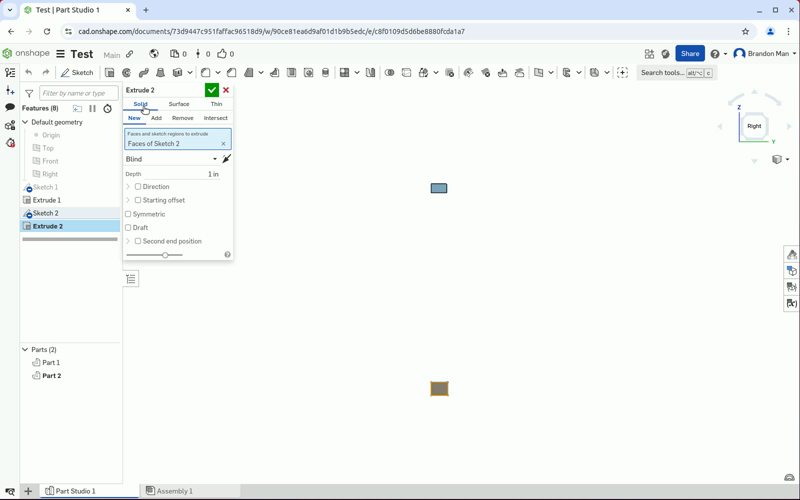
click(143, 106)
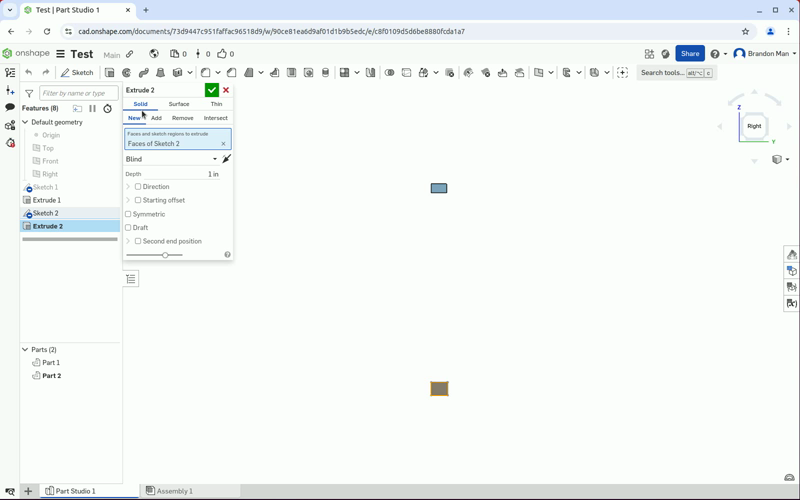
mouse_move(137, 120)
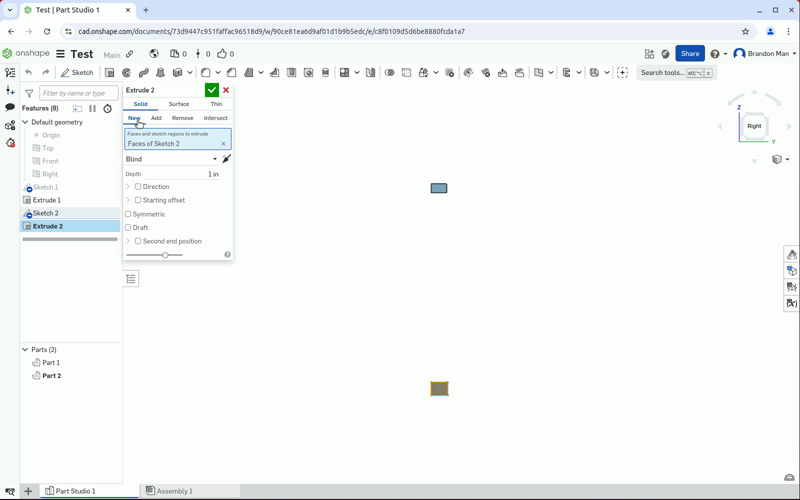
click(137, 120)
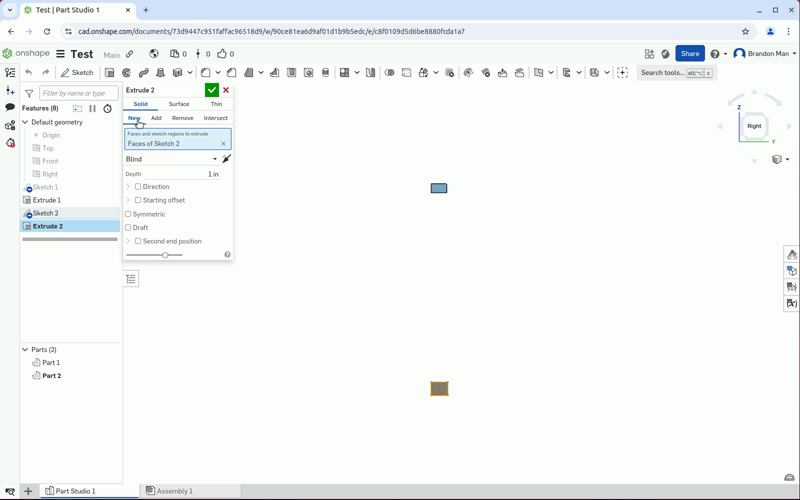
key(tab, 4)
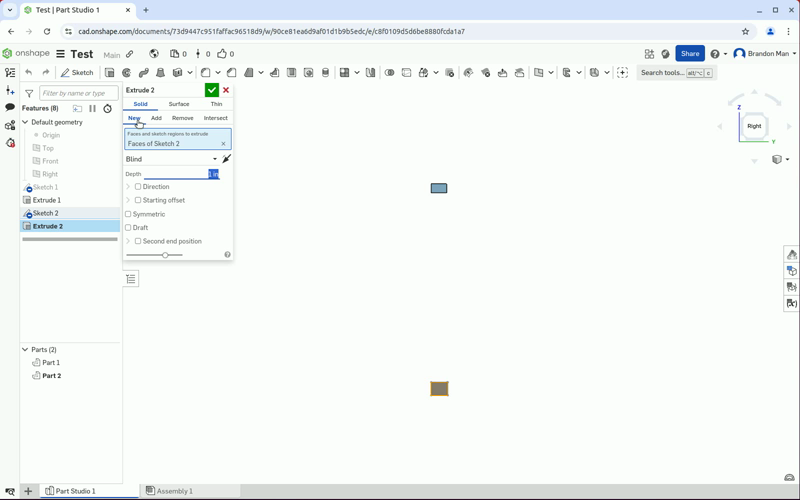
text(20.46)
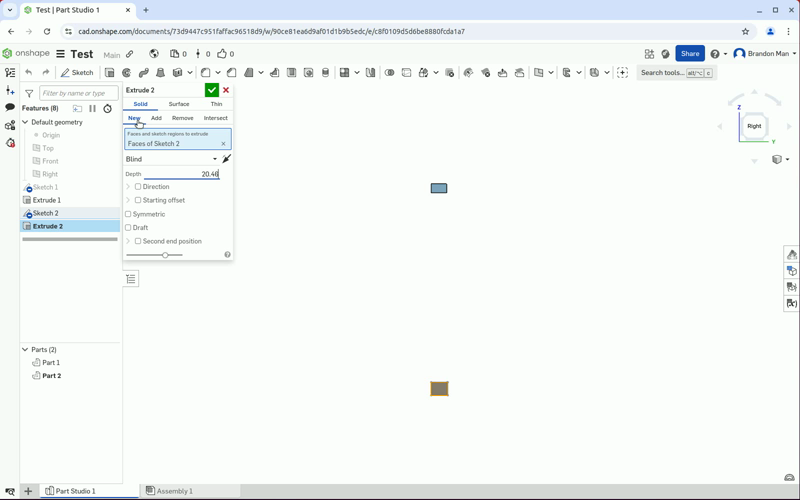
key(enter)
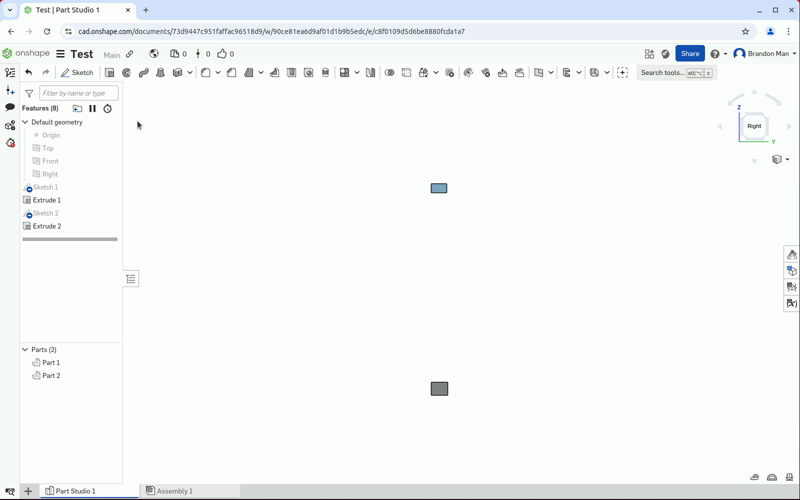
key(shift+h)
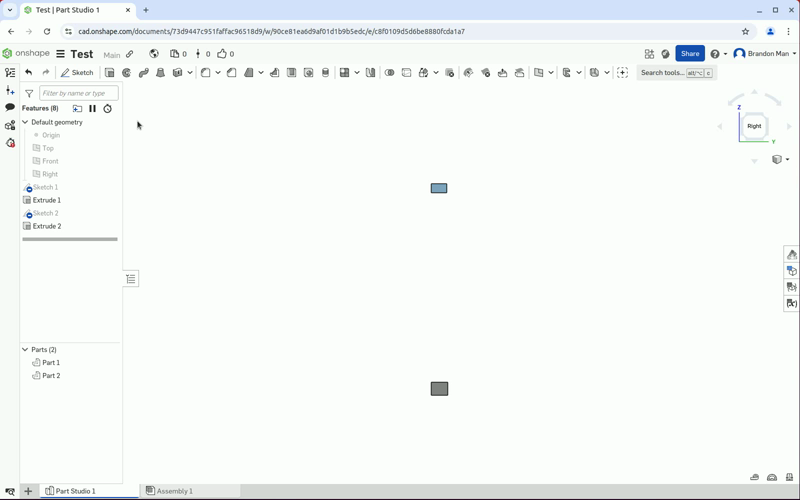
key(shift+h)
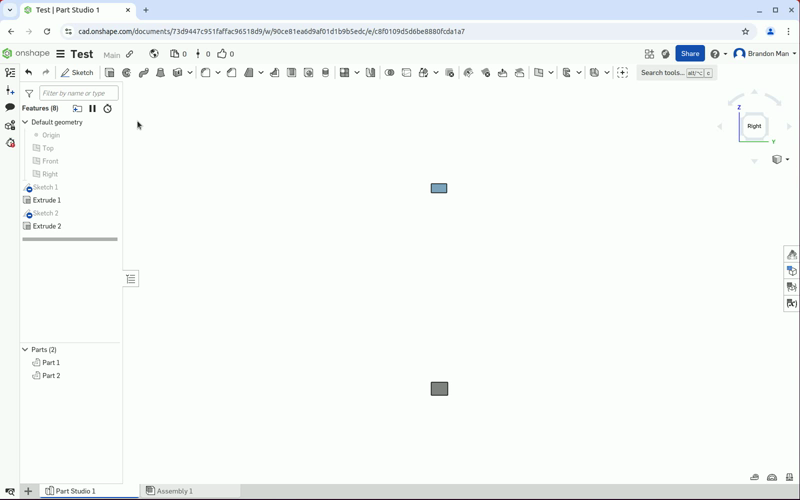
mouse_move(73, 189)
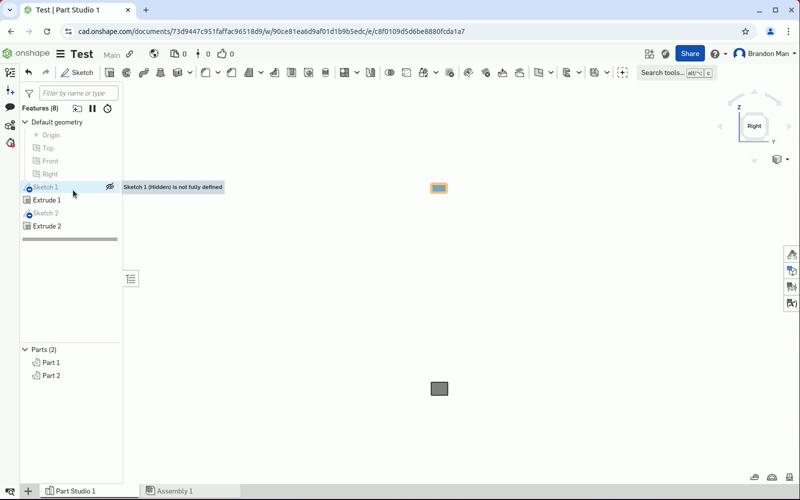
click(73, 189)
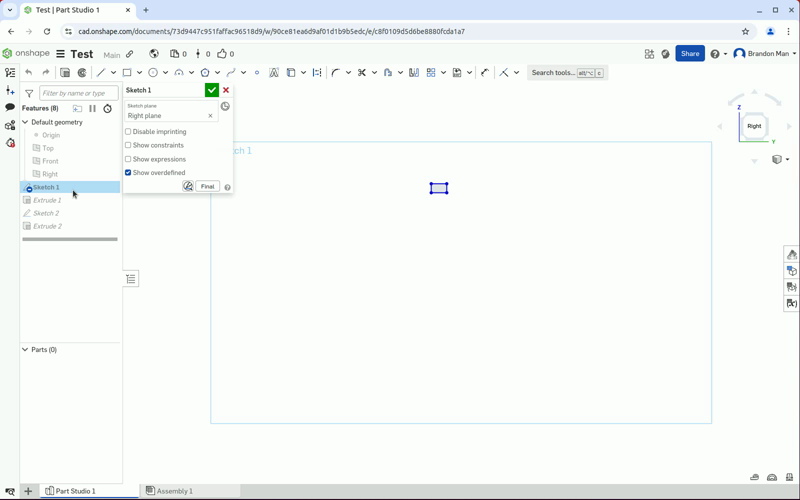
mouse_move(229, 92)
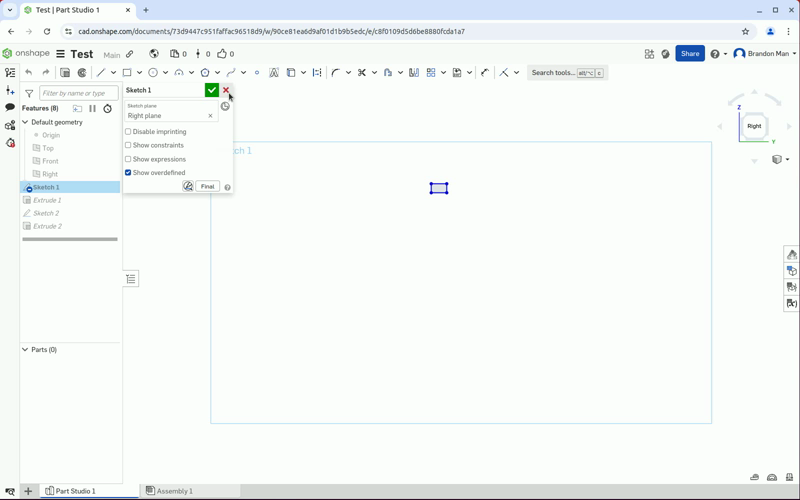
click(229, 92)
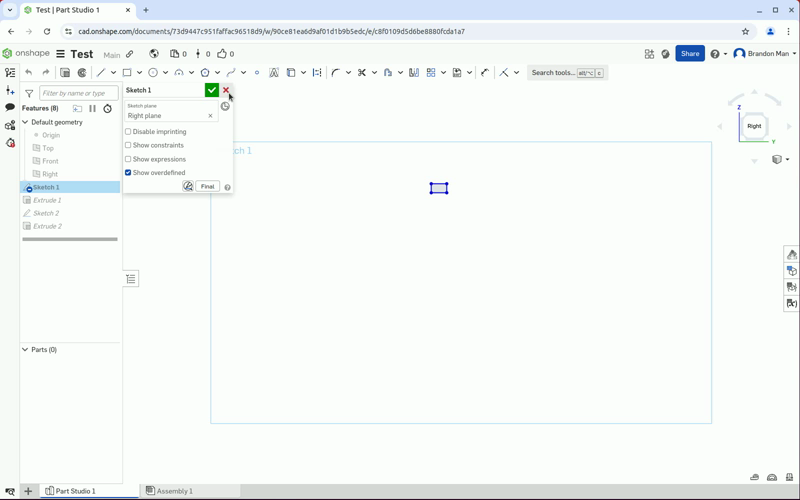
key(shift+s)
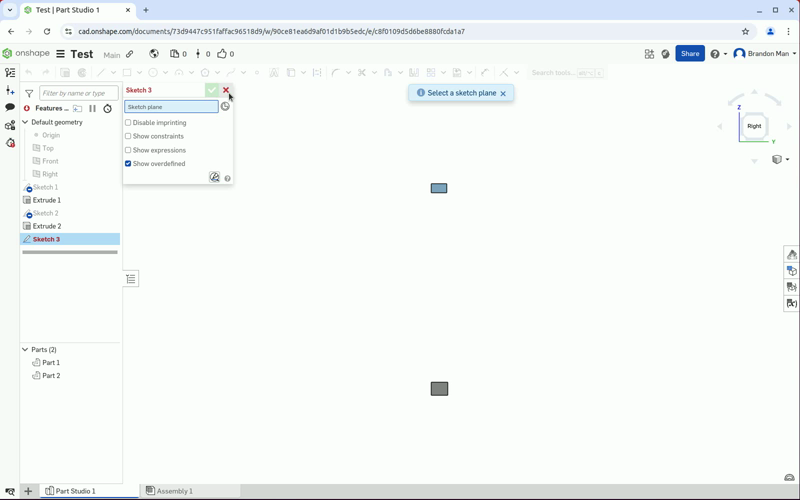
mouse_move(73, 176)
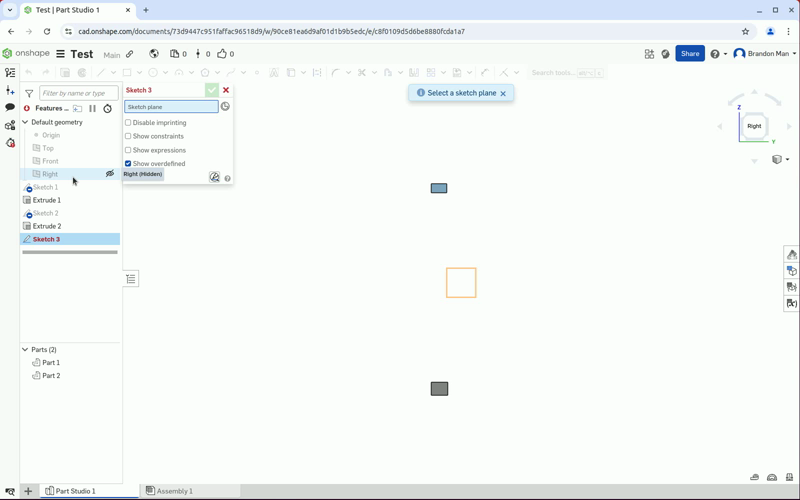
click(73, 176)
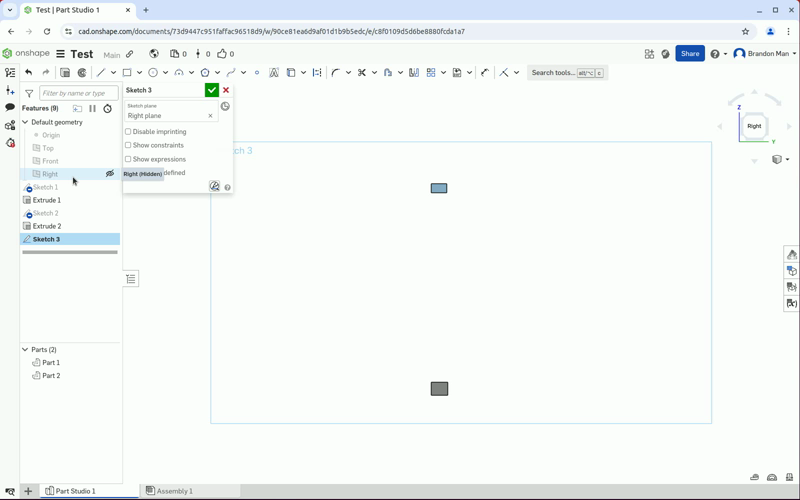
mouse_move(73, 352)
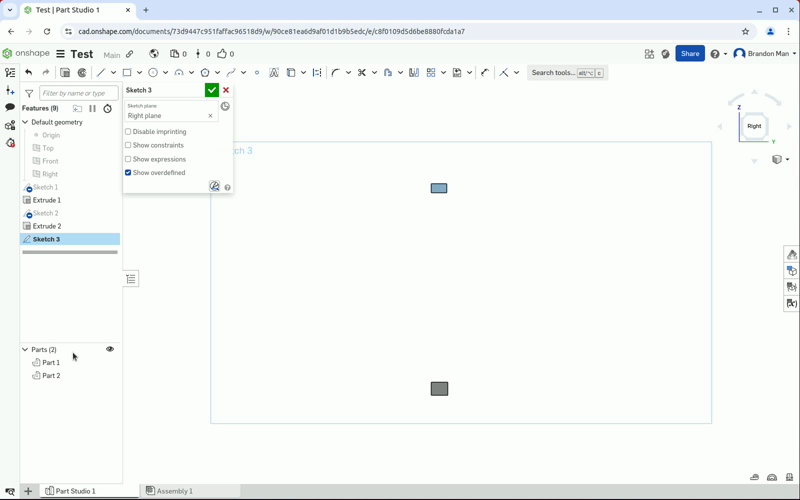
key(y)
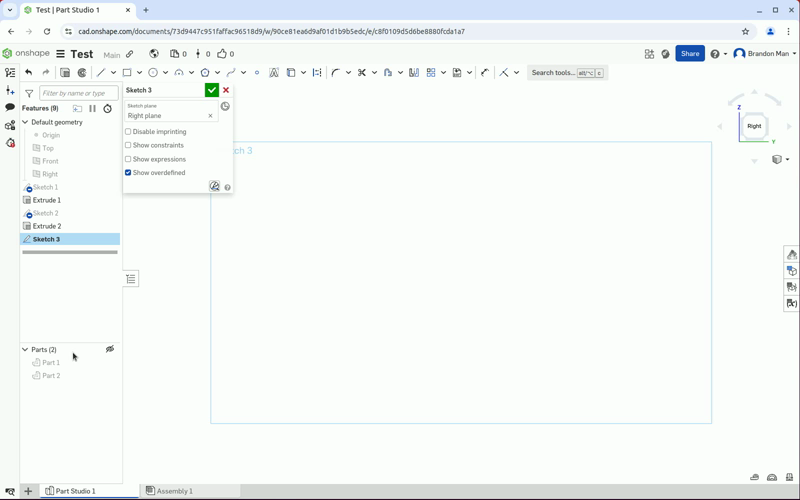
key(l)
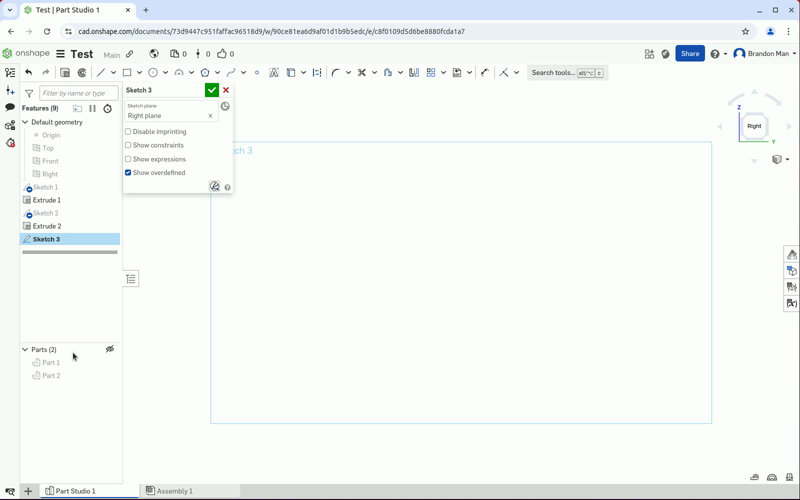
key_down(shift)
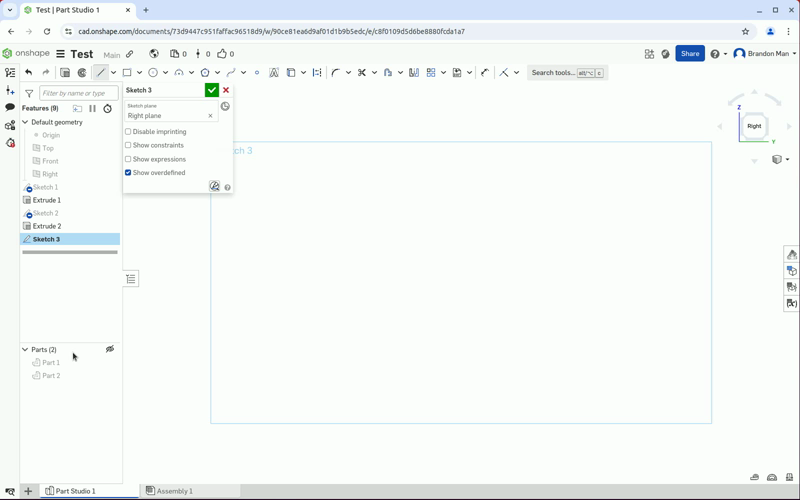
mouse_move(431, 383)
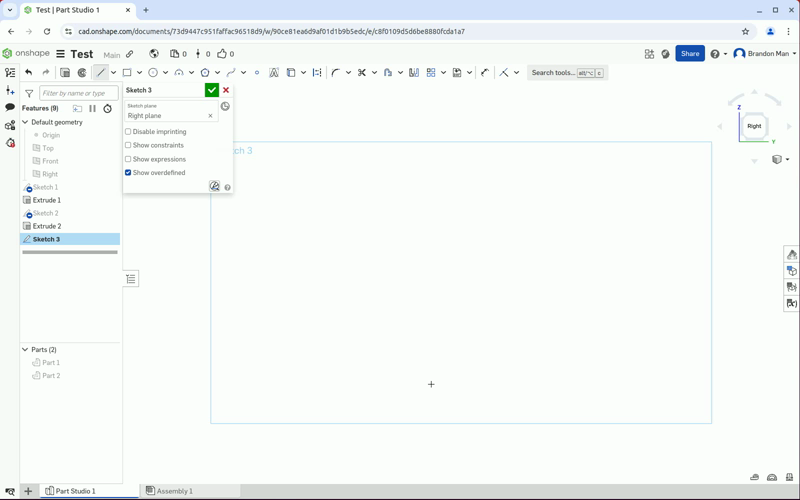
click(431, 383)
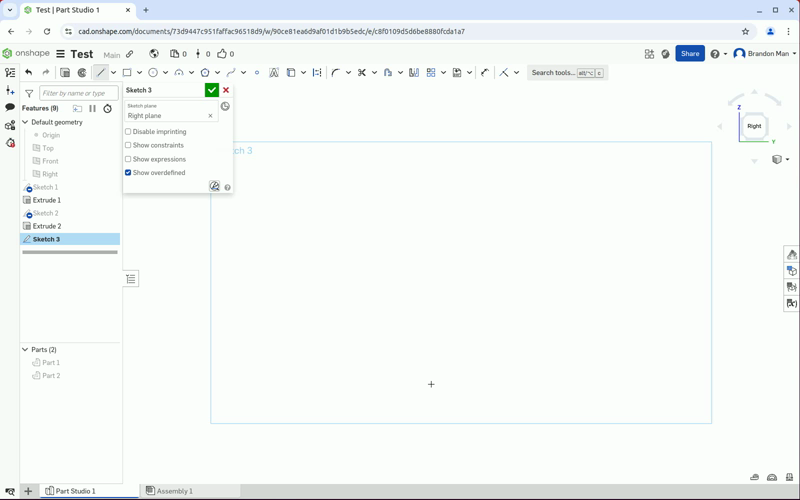
key_up(shift)
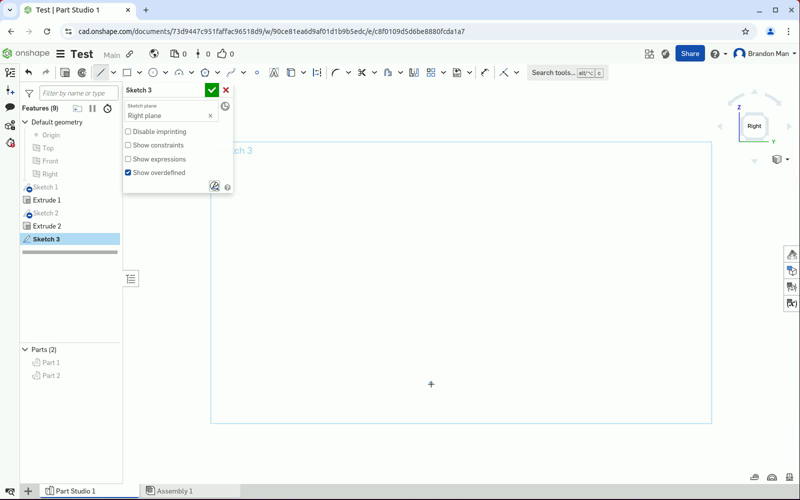
key_down(shift)
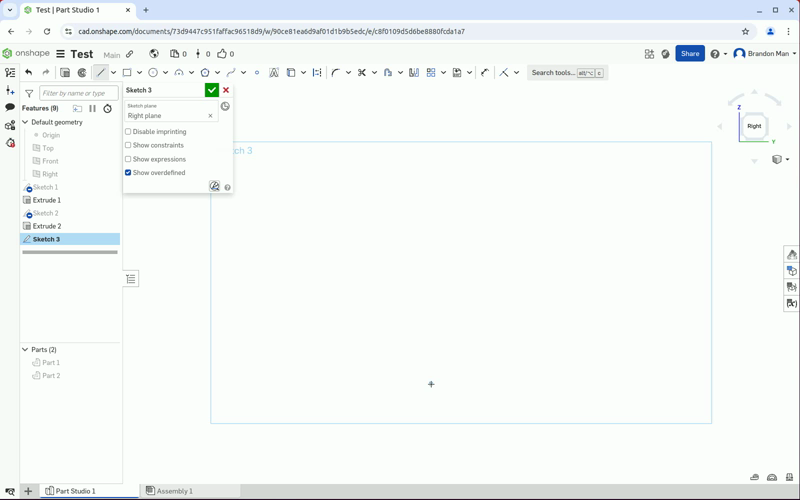
mouse_move(461, 383)
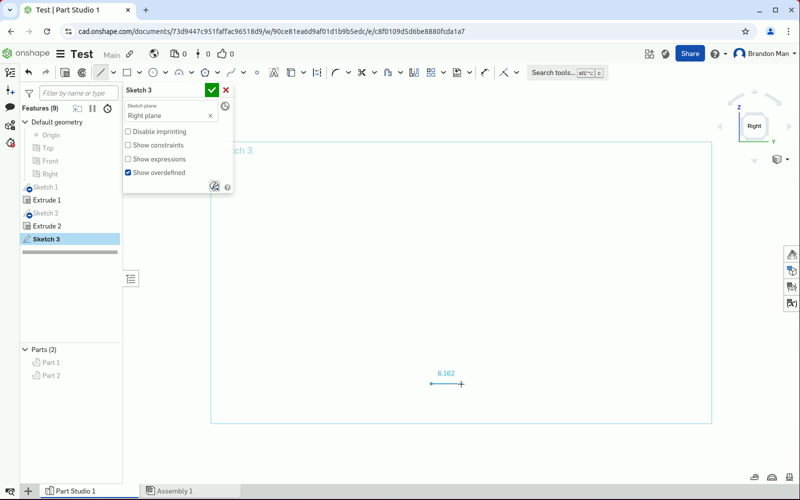
mouse_move(445, 383)
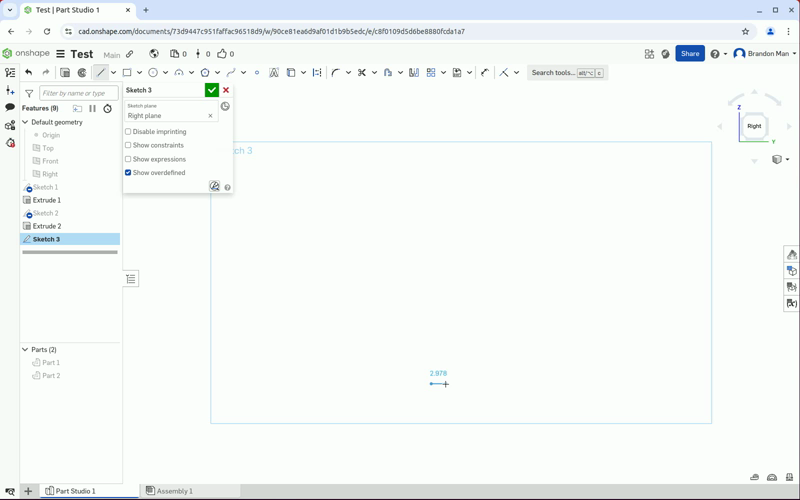
click(445, 383)
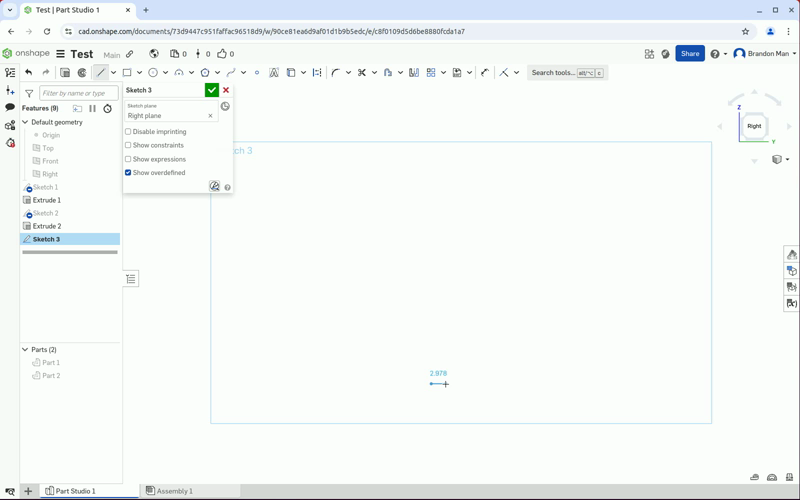
key_up(shift)
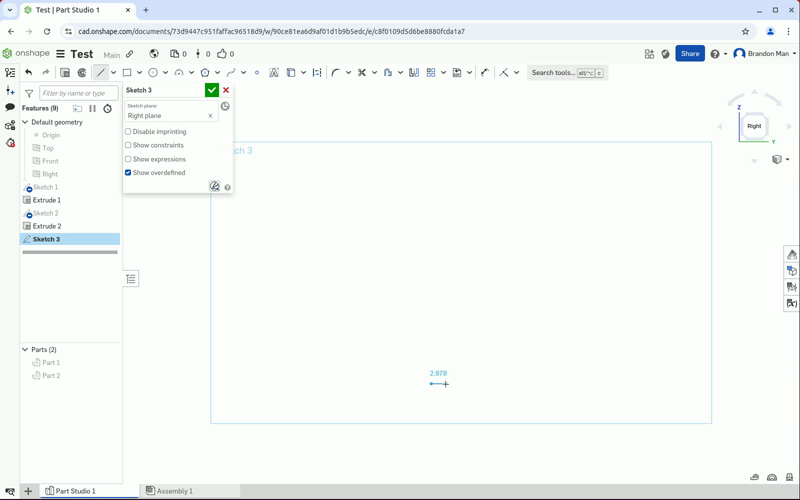
key_down(shift)
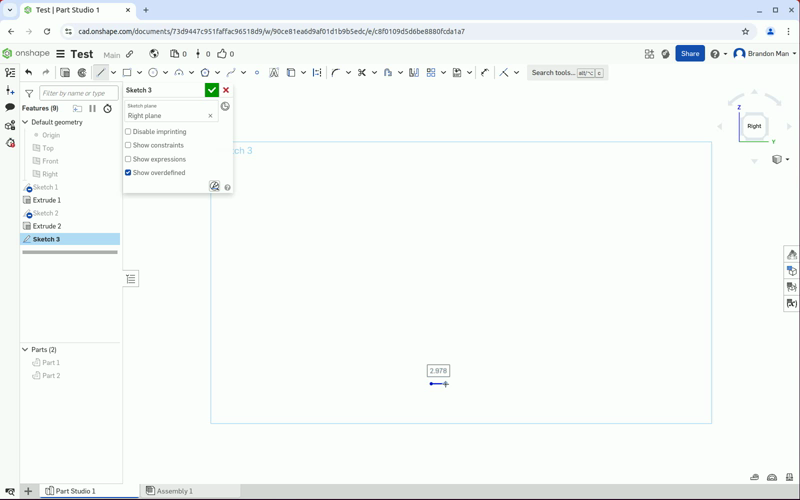
mouse_move(445, 193)
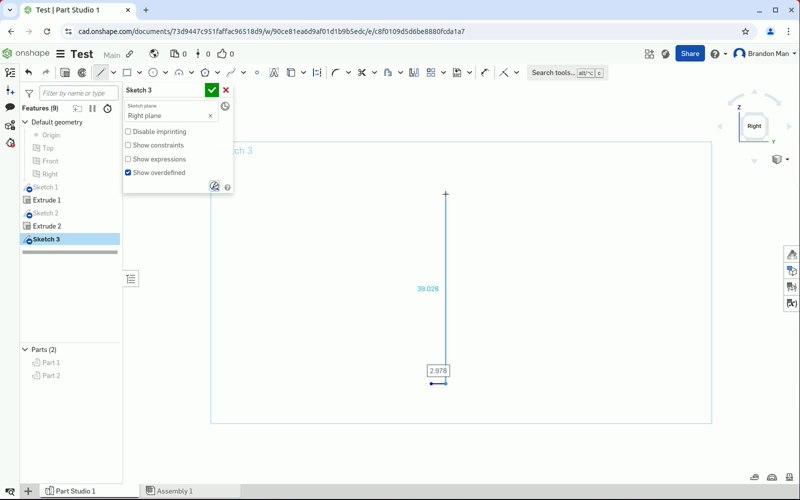
click(445, 193)
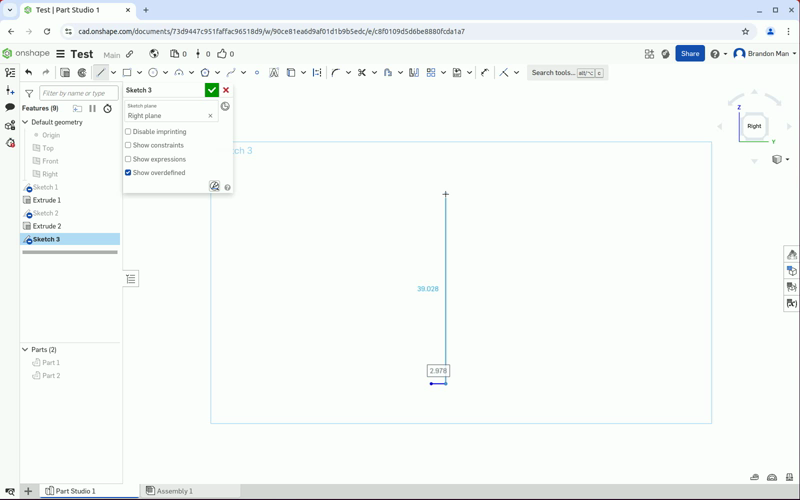
key_up(shift)
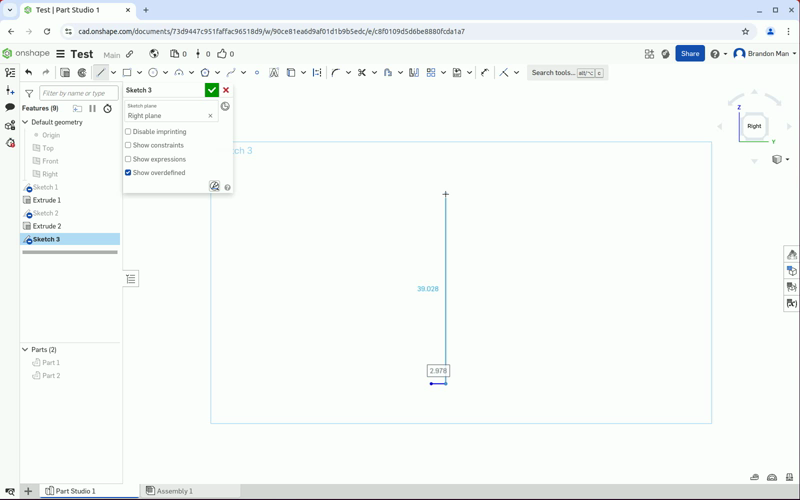
key_down(shift)
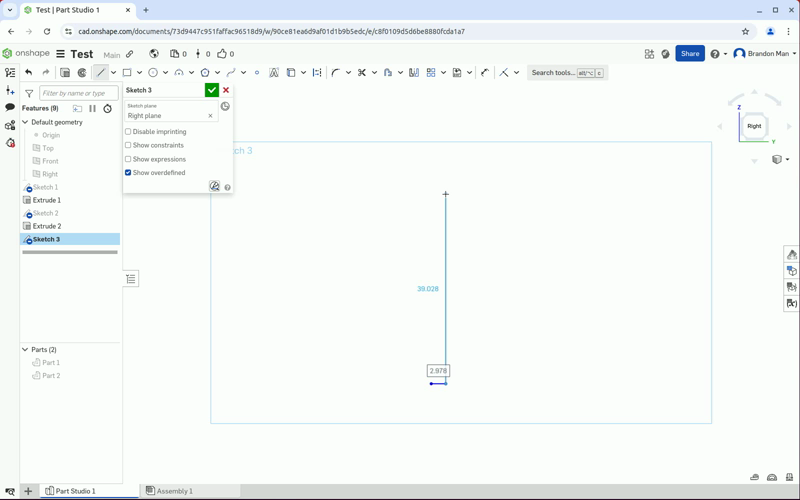
mouse_move(475, 193)
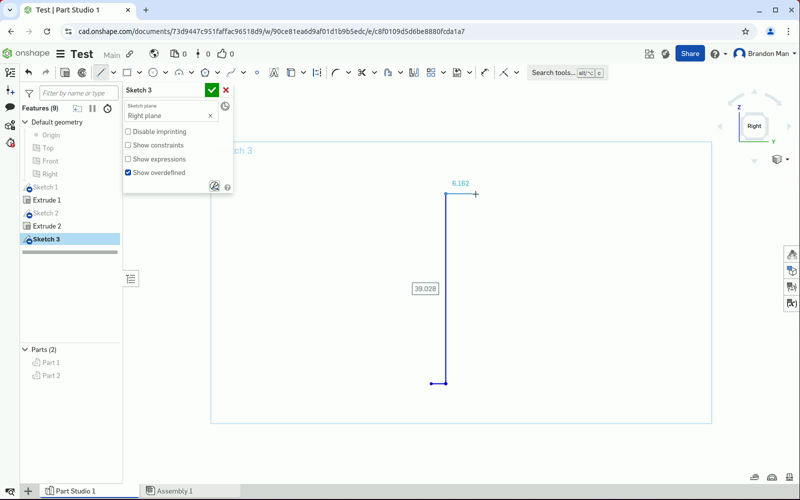
mouse_move(431, 193)
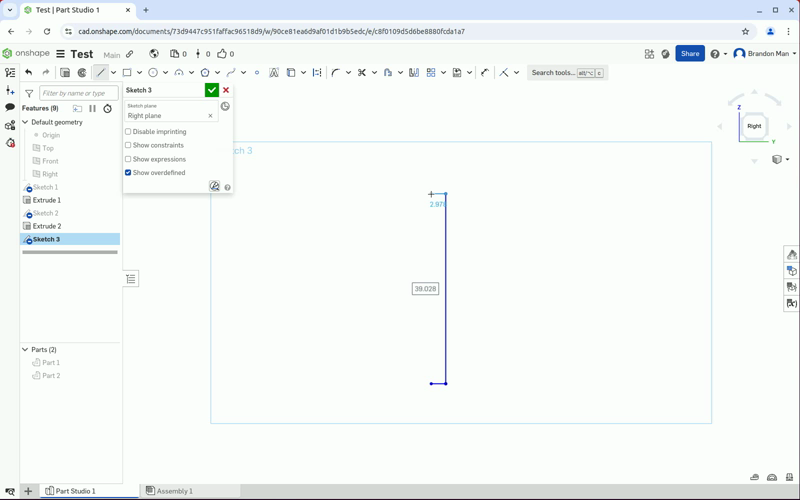
click(431, 193)
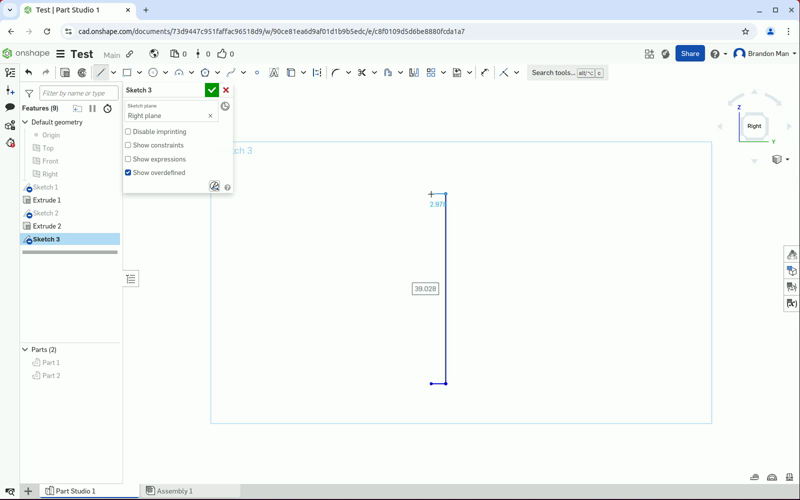
key_up(shift)
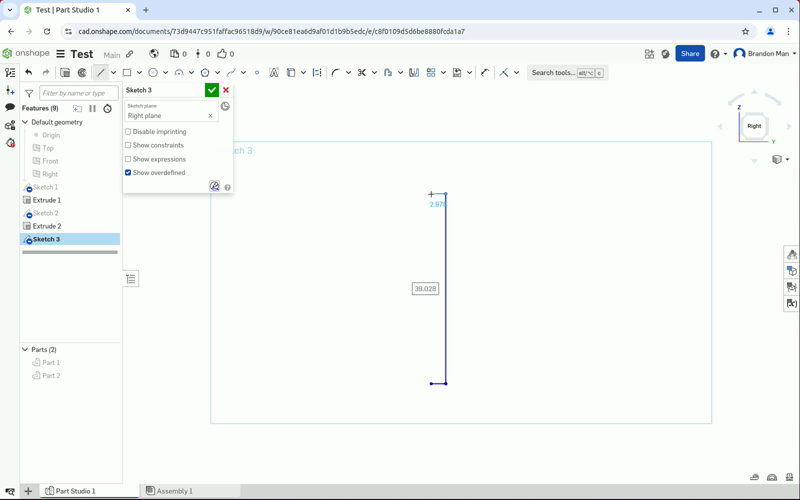
key_down(shift)
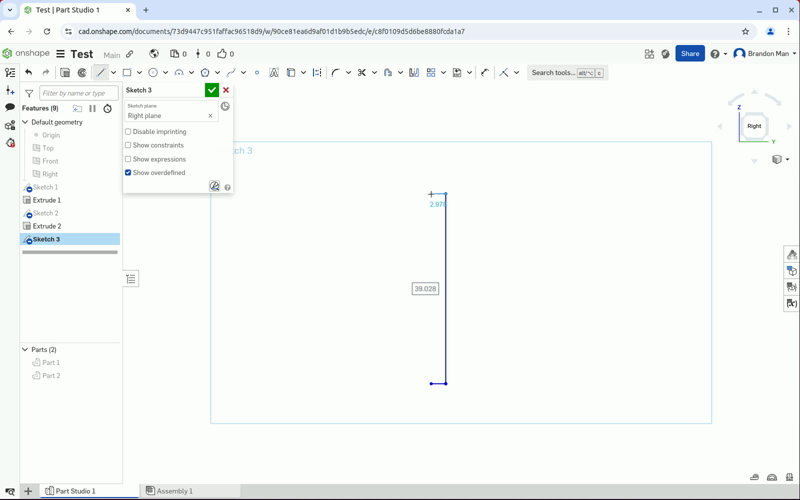
mouse_move(431, 383)
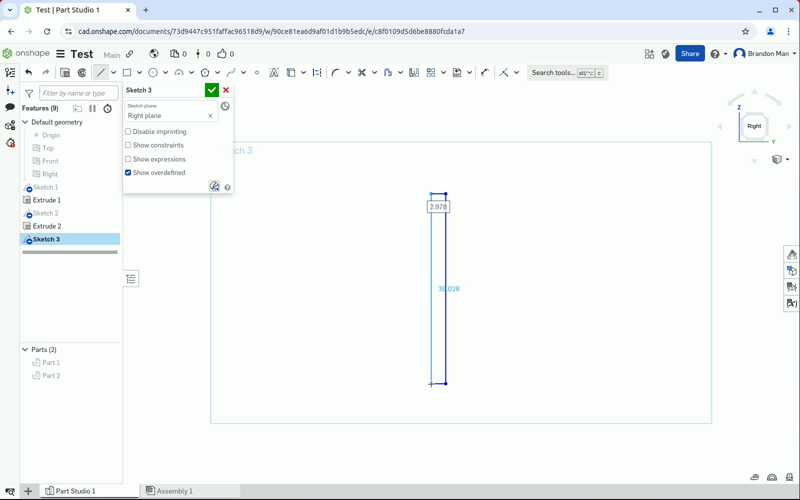
key_up(shift)
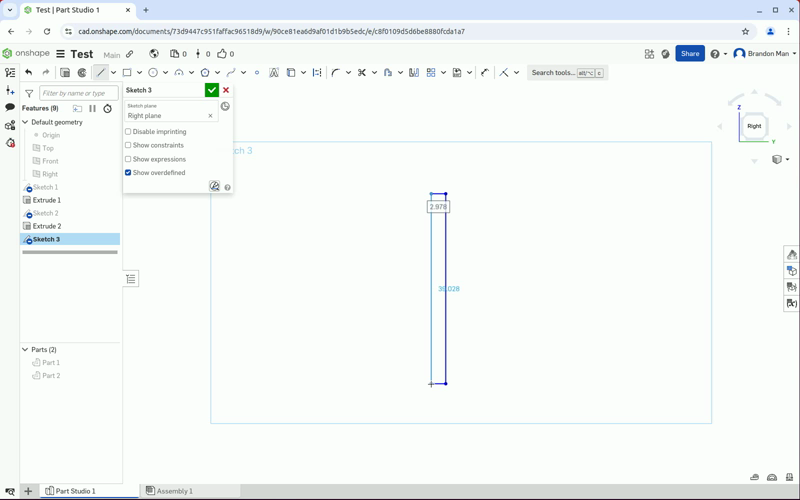
click(431, 383)
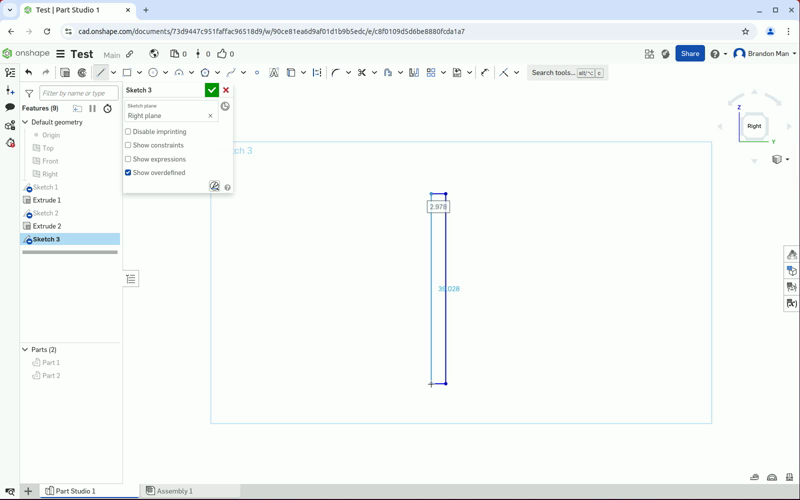
key(esc)
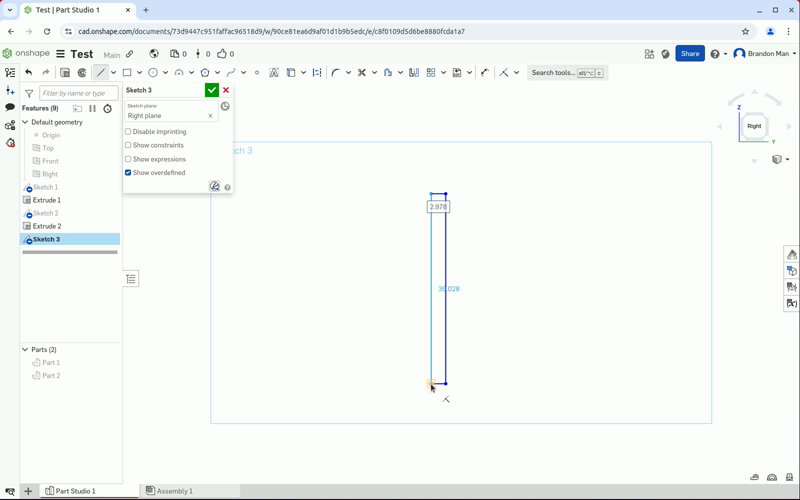
mouse_move(436, 333)
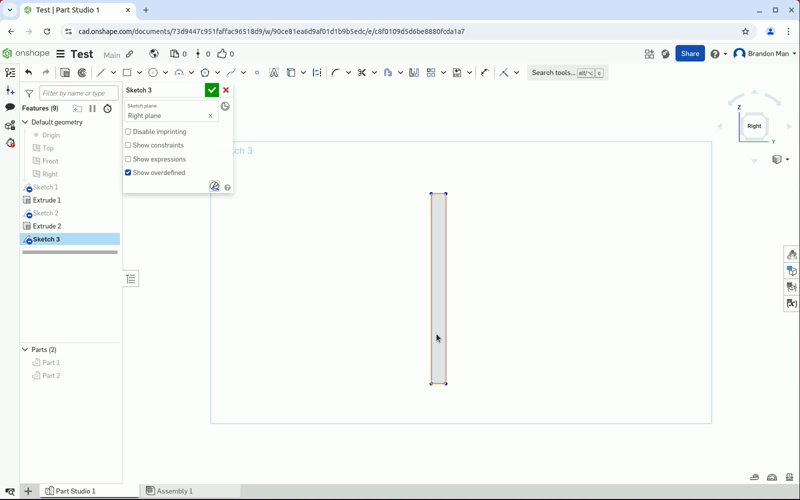
click(436, 333)
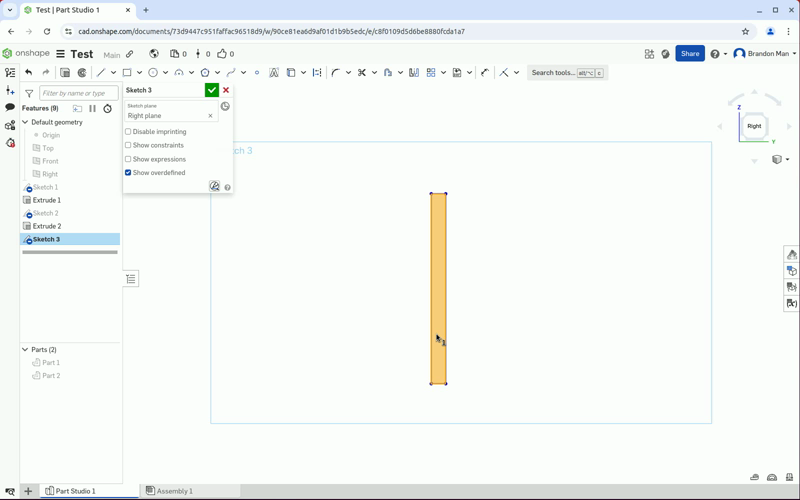
mouse_move(73, 352)
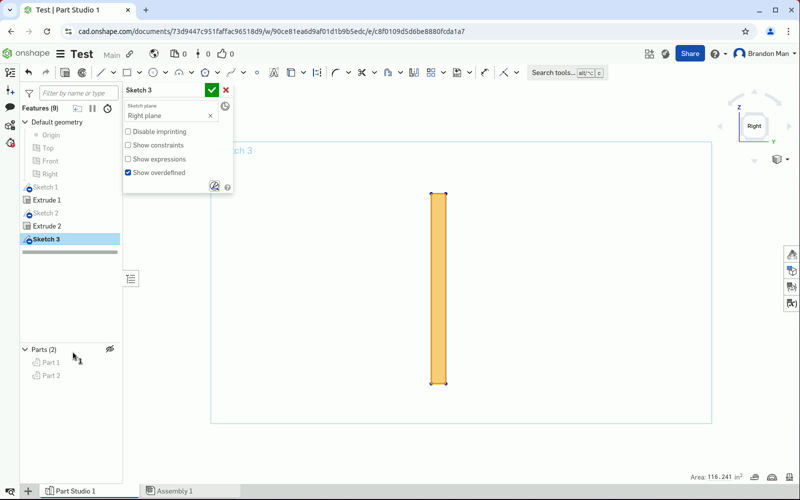
key(shift+y)
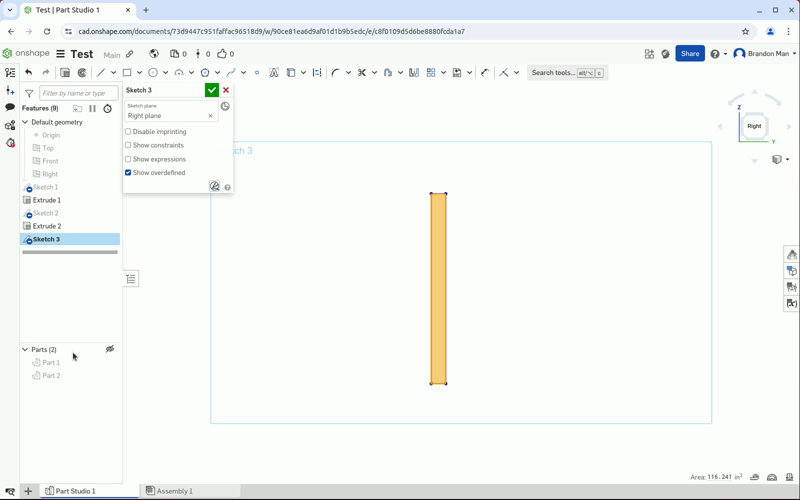
key(shift+e)
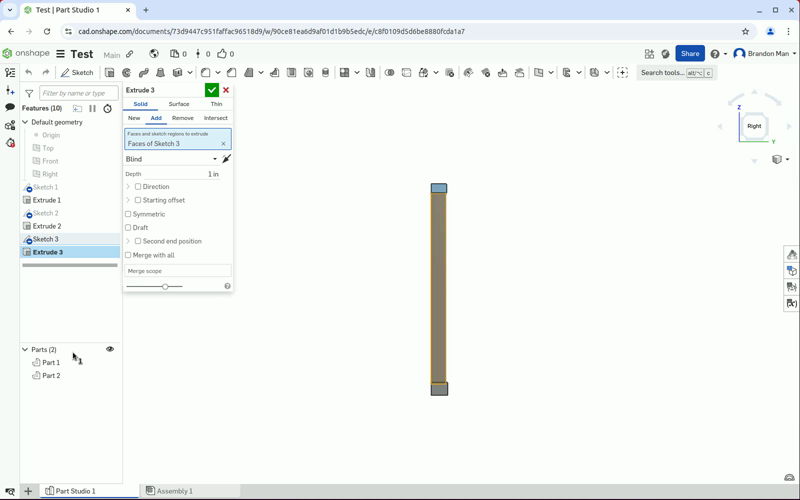
mouse_move(143, 106)
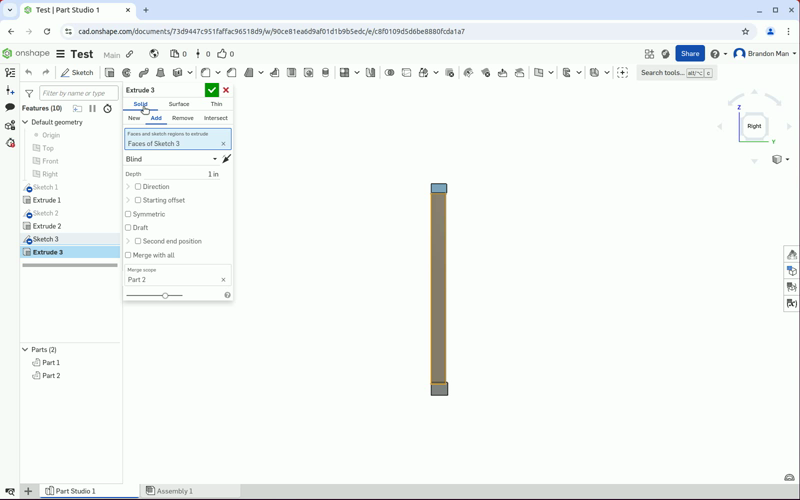
click(143, 106)
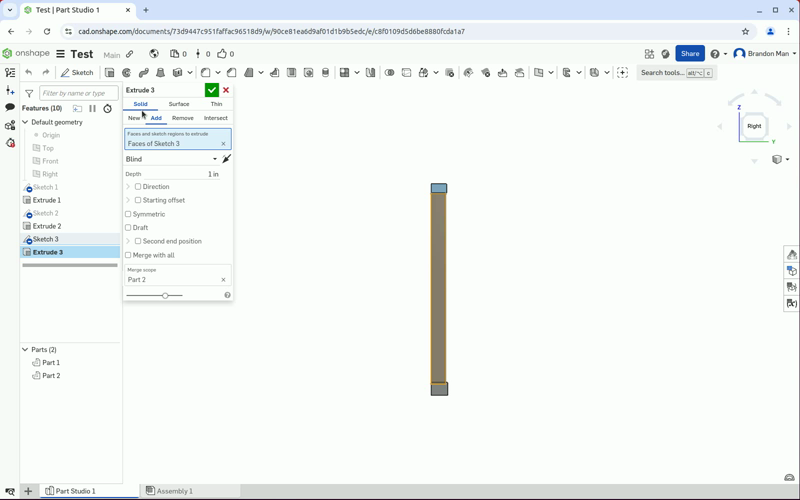
mouse_move(137, 120)
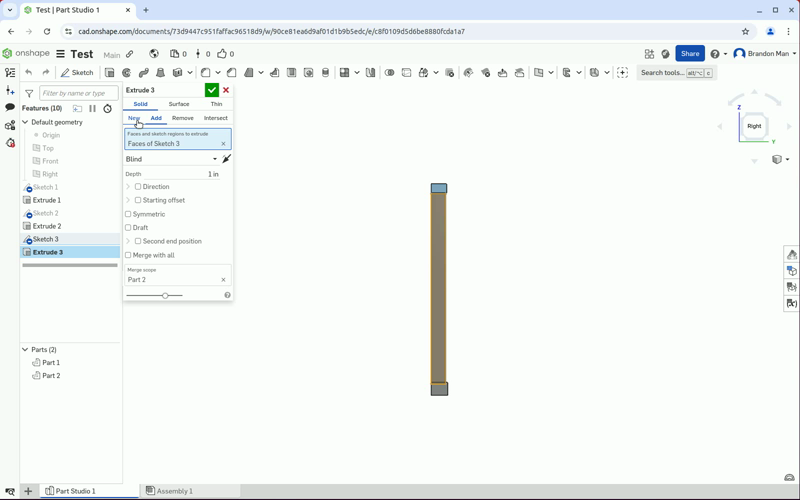
click(137, 120)
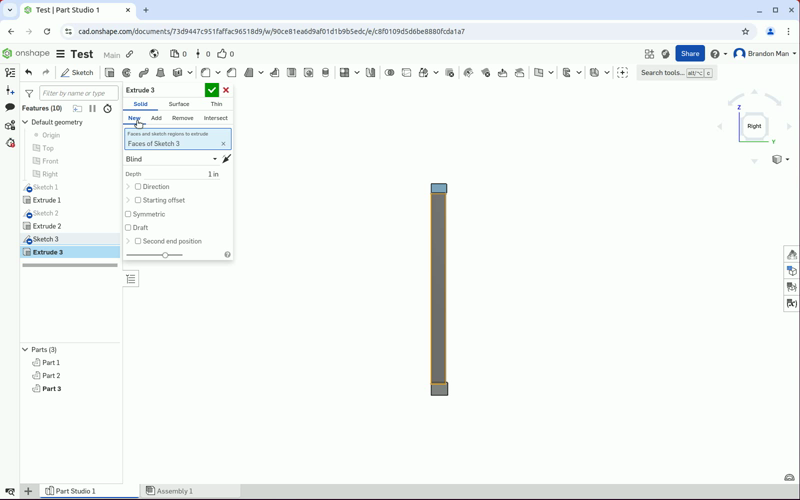
key(tab, 4)
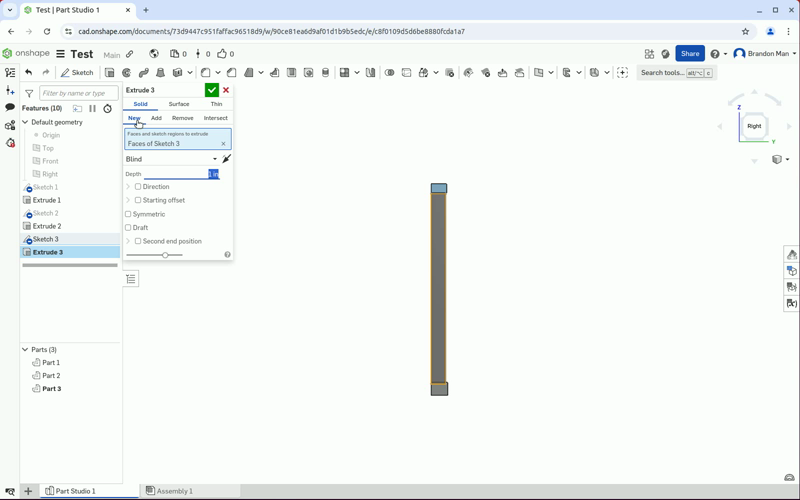
text(20.46)
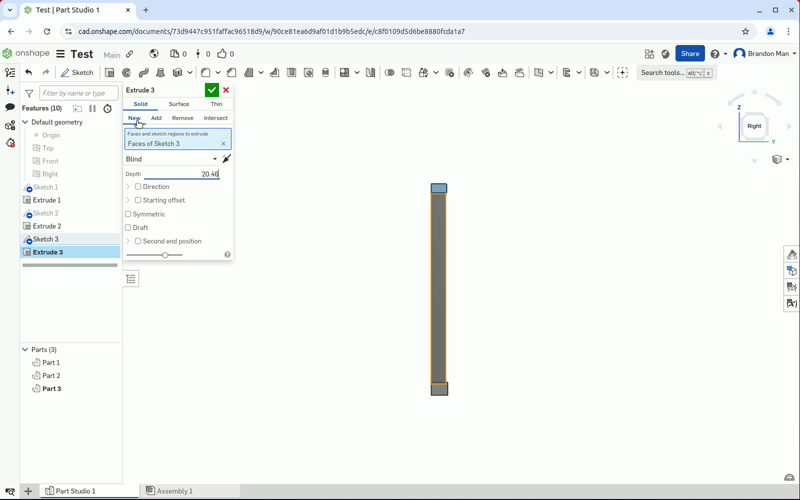
key(enter)
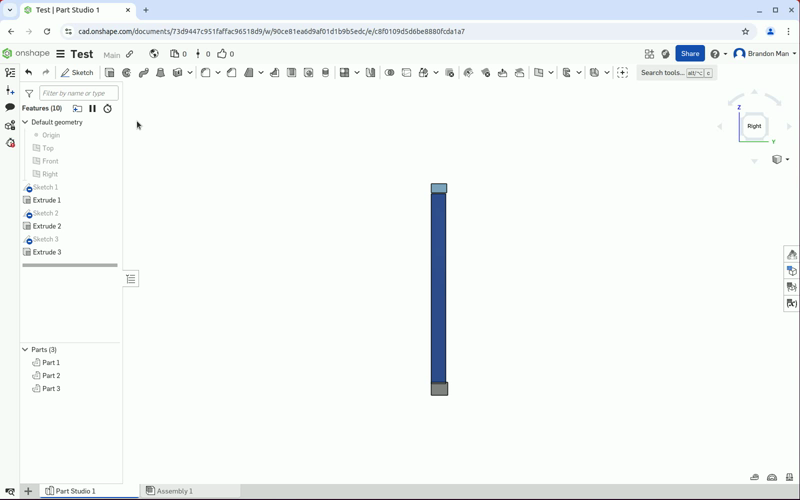
key(shift+h)
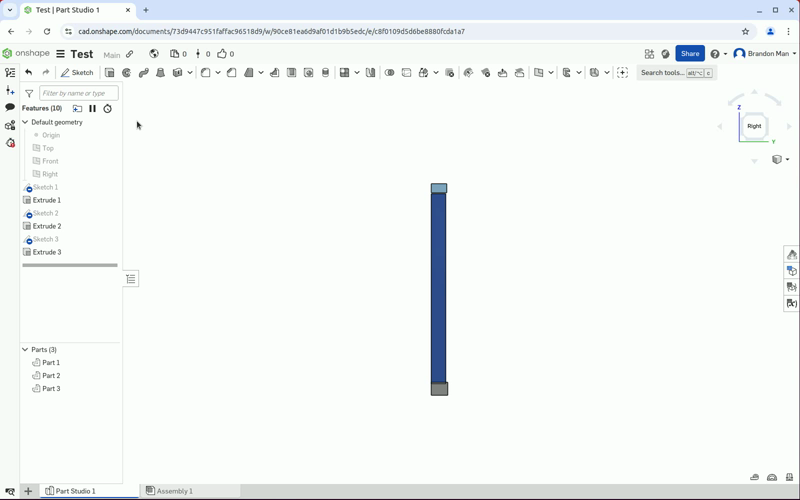
key(shift+h)
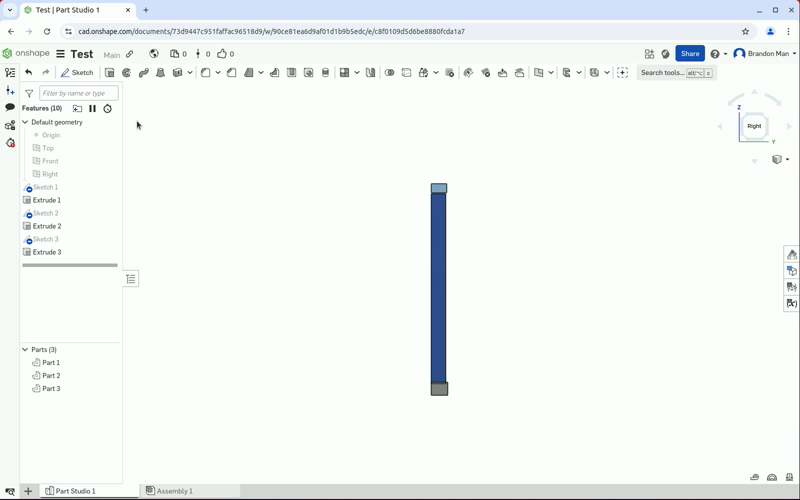
mouse_move(73, 189)
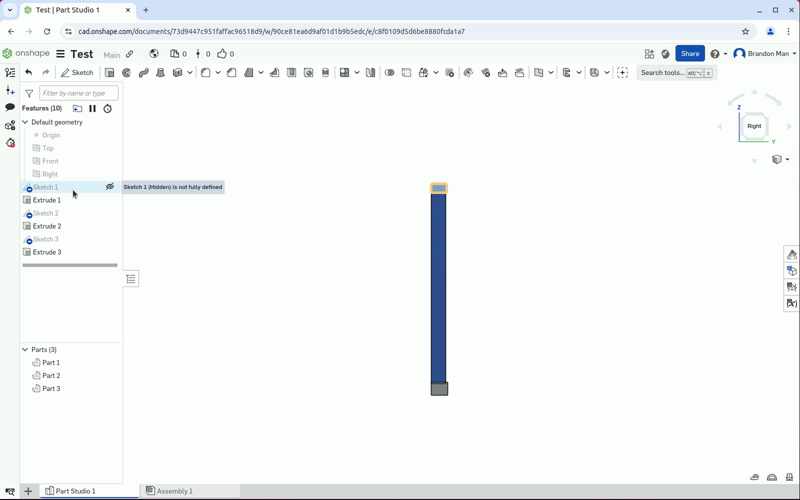
click(73, 189)
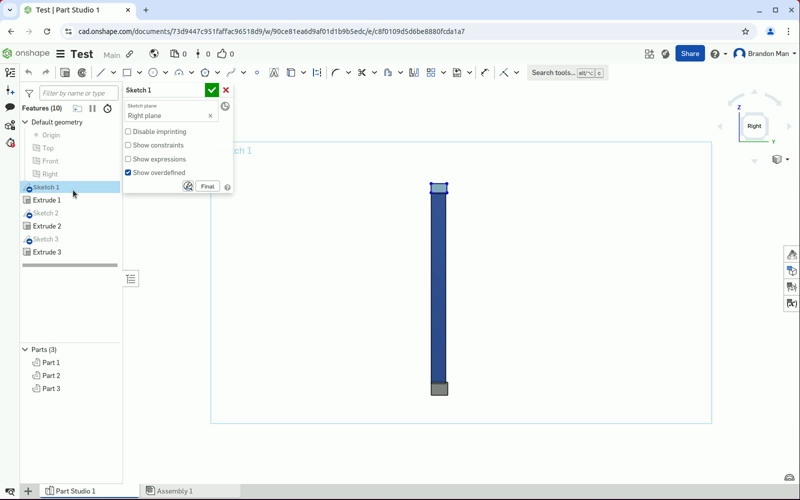
mouse_move(229, 92)
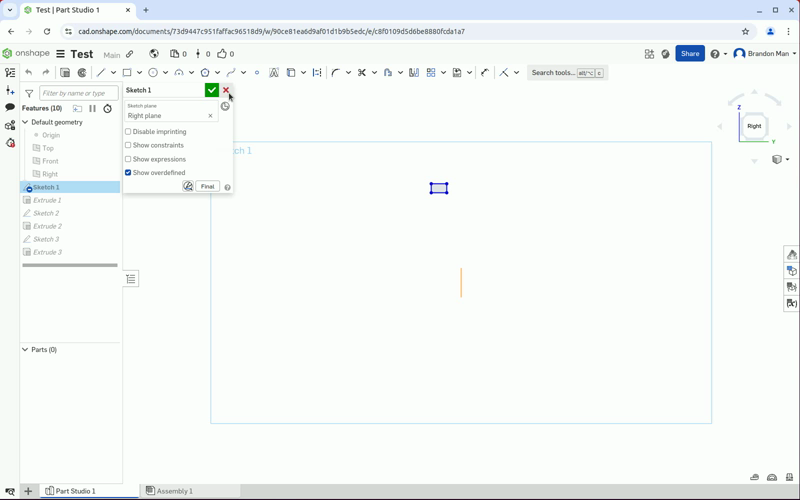
click(229, 92)
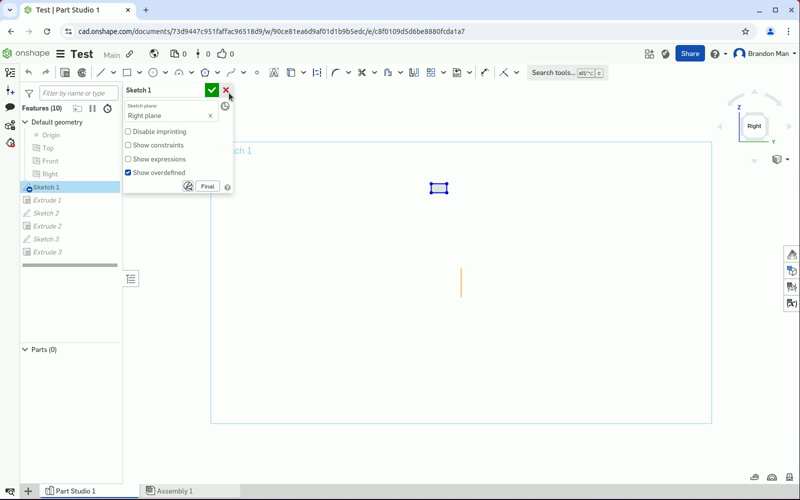
key(shift+s)
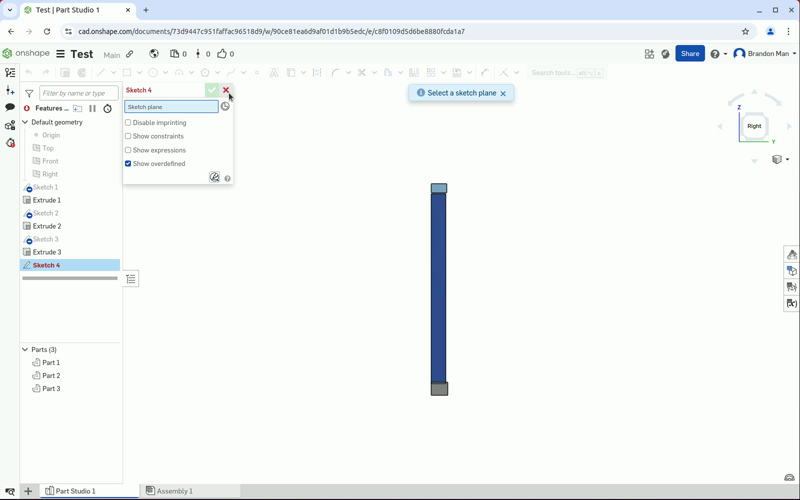
mouse_move(73, 176)
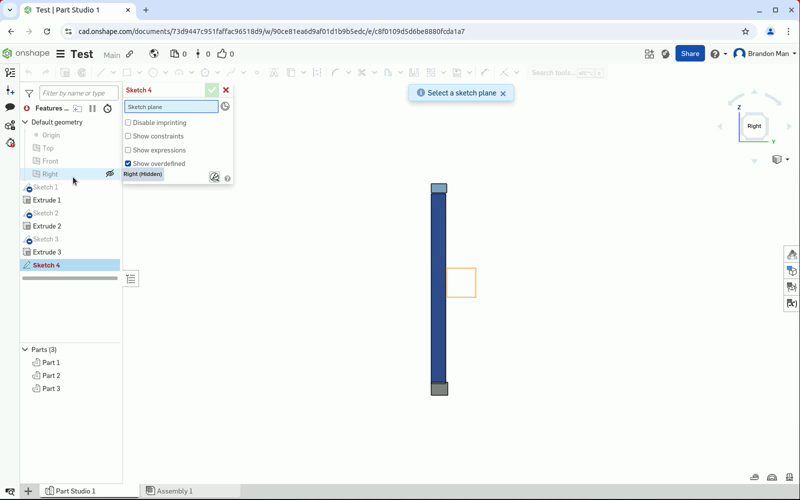
click(73, 176)
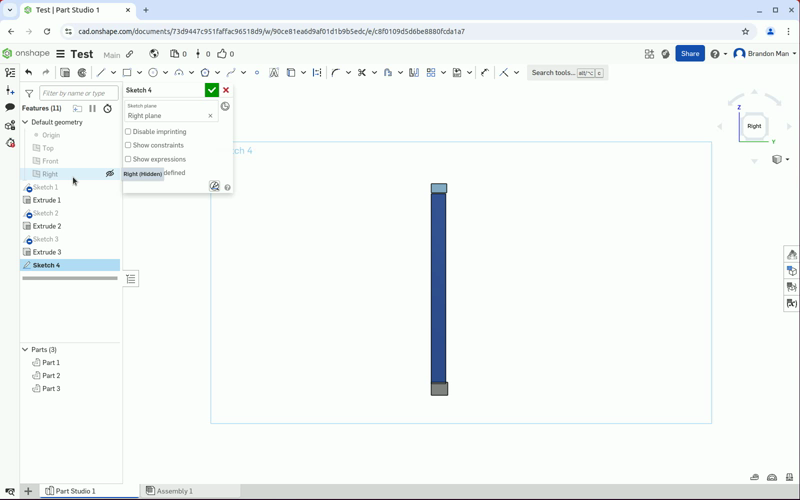
mouse_move(73, 352)
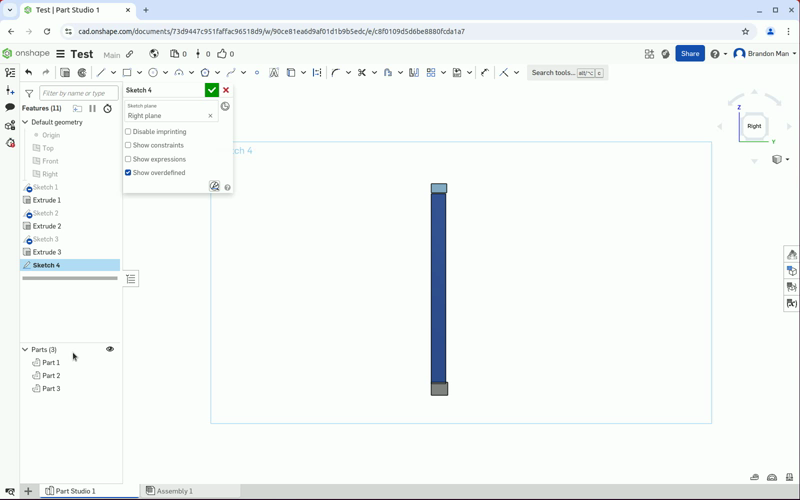
key(y)
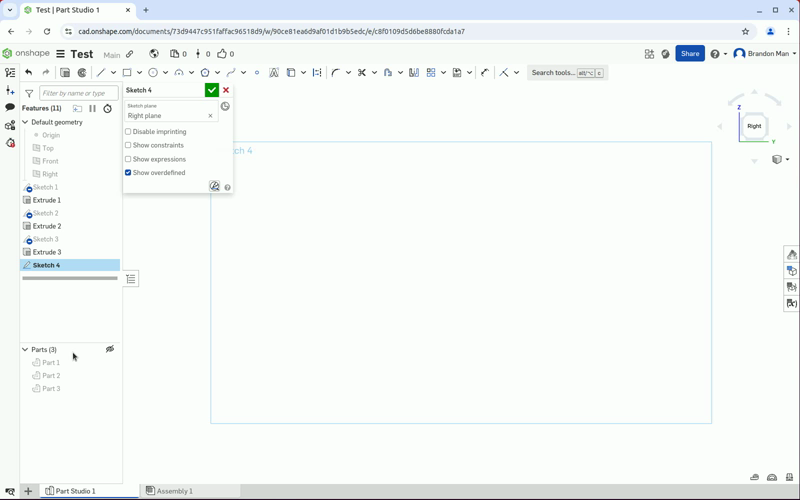
key(l)
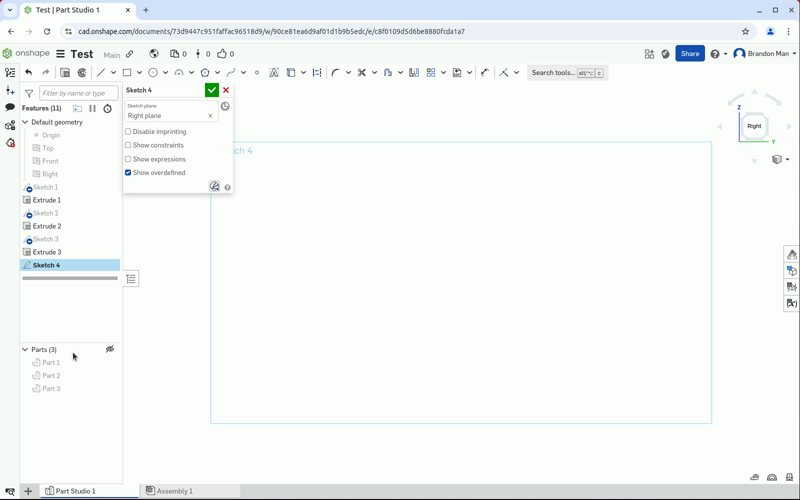
key_down(shift)
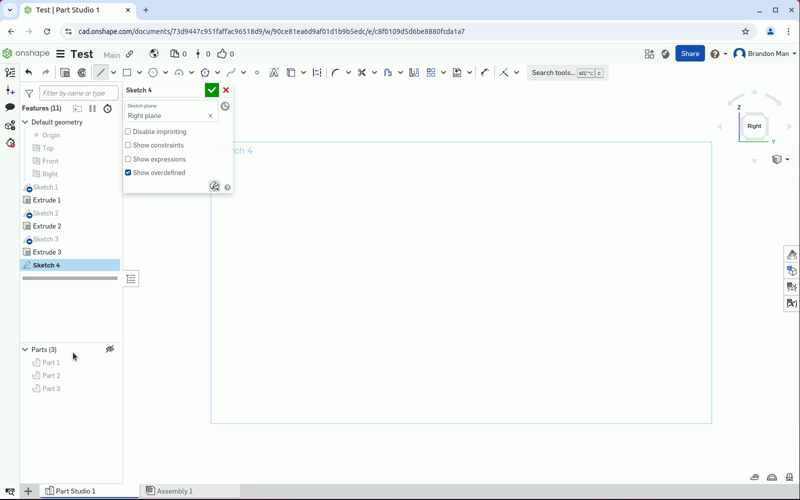
mouse_move(362, 240)
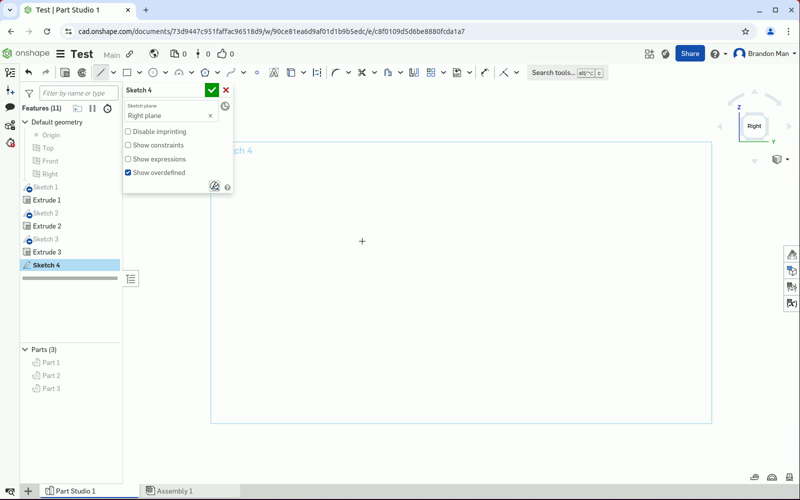
click(362, 240)
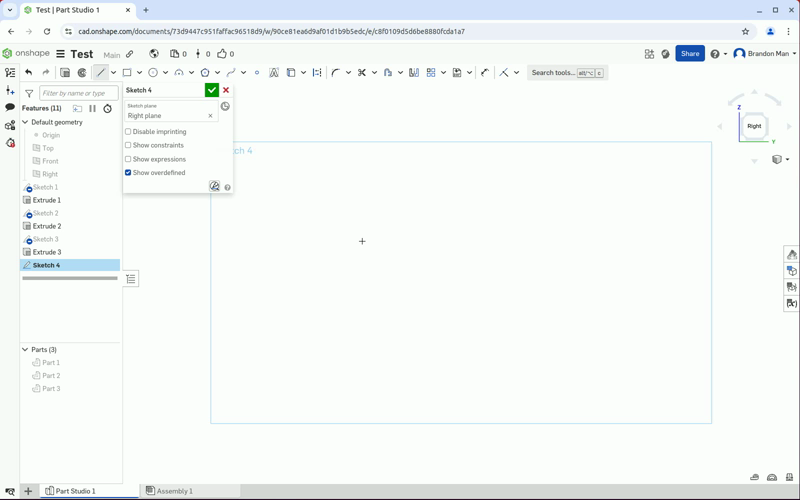
key_up(shift)
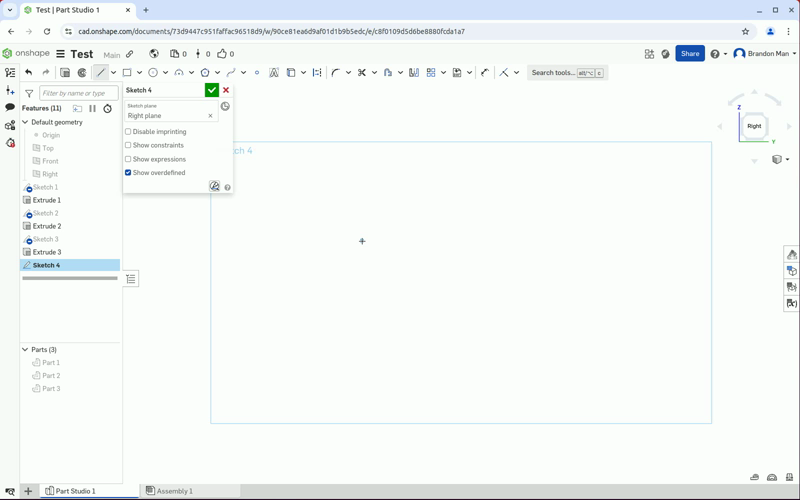
key_down(shift)
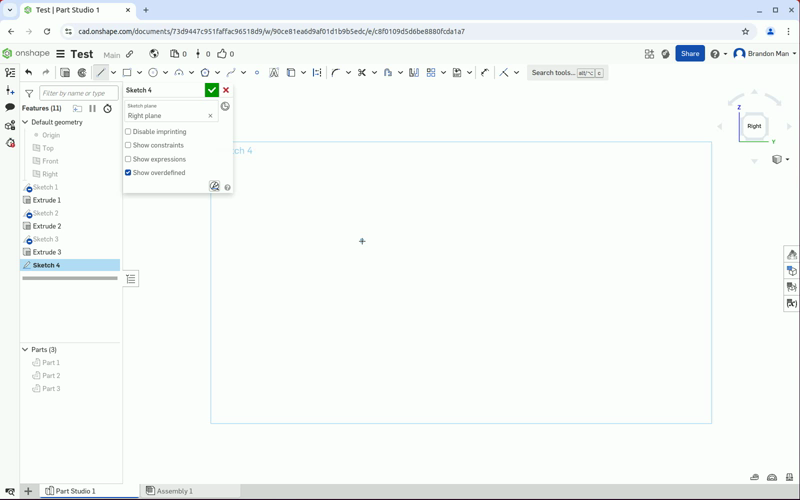
mouse_move(512, 240)
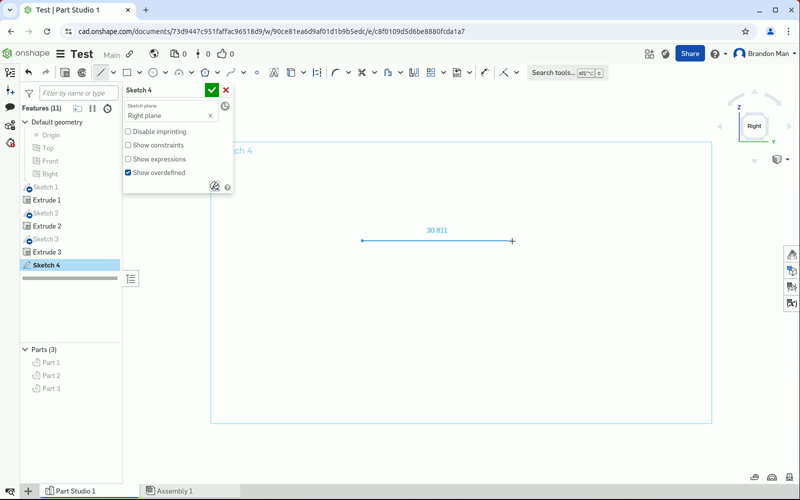
click(512, 240)
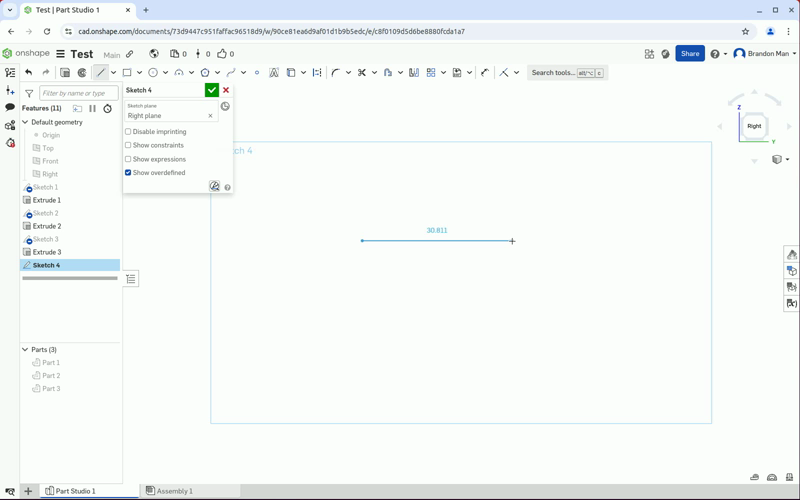
key_up(shift)
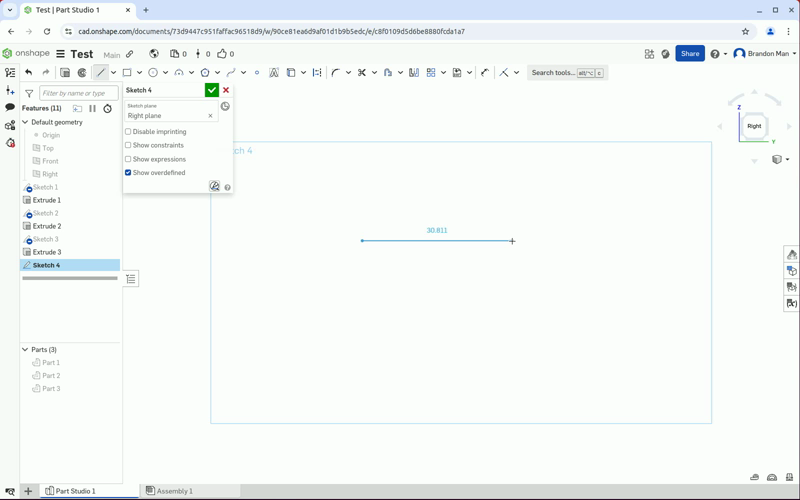
key_down(shift)
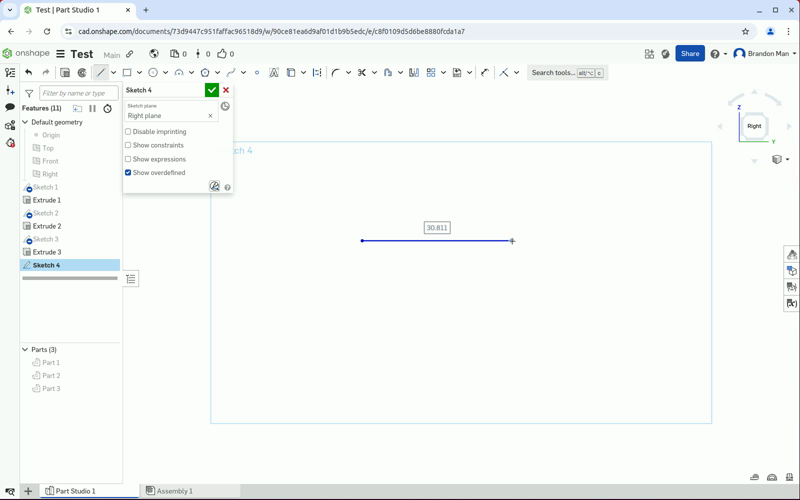
mouse_move(542, 240)
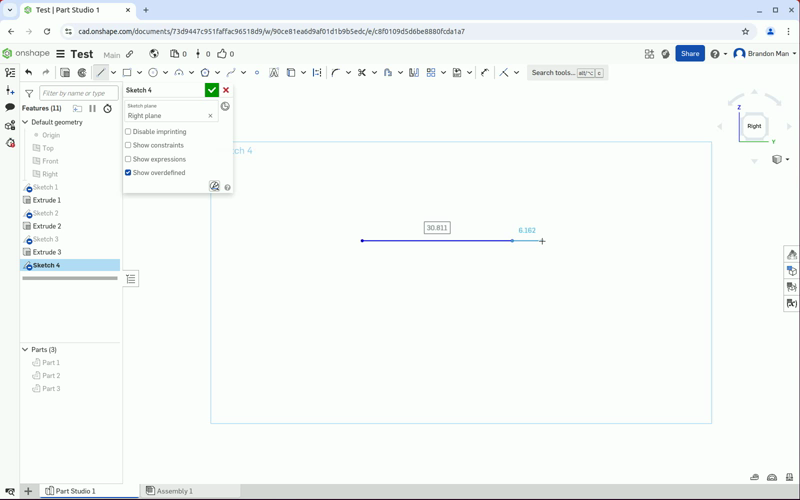
mouse_move(512, 228)
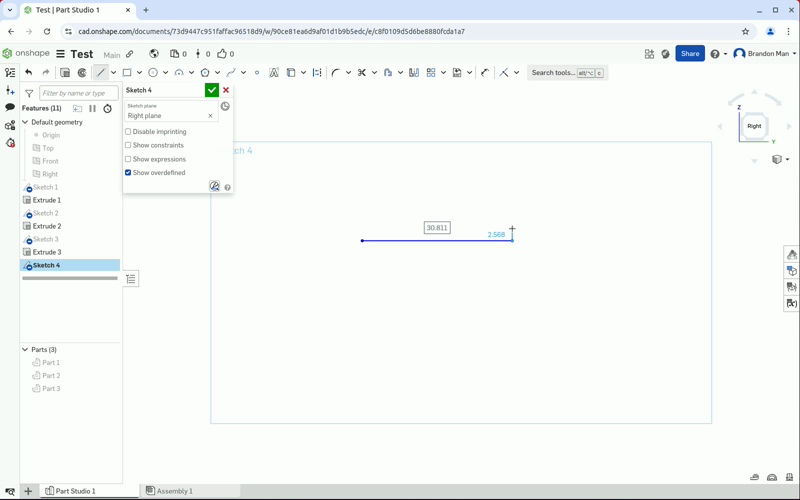
click(512, 228)
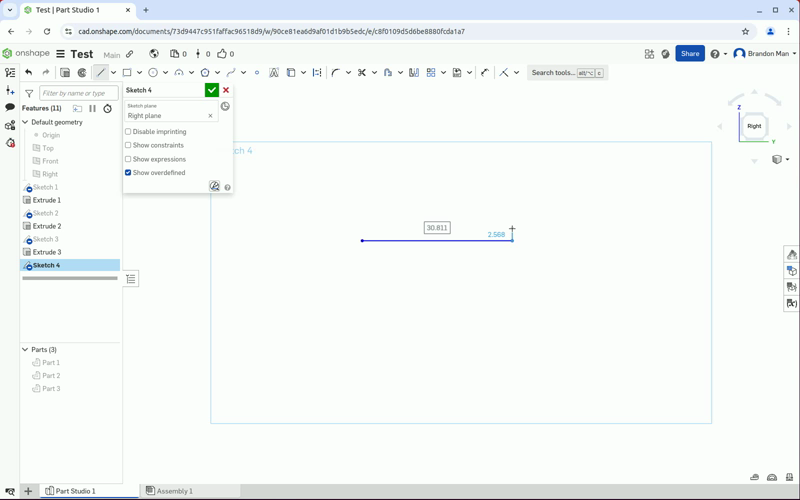
key_up(shift)
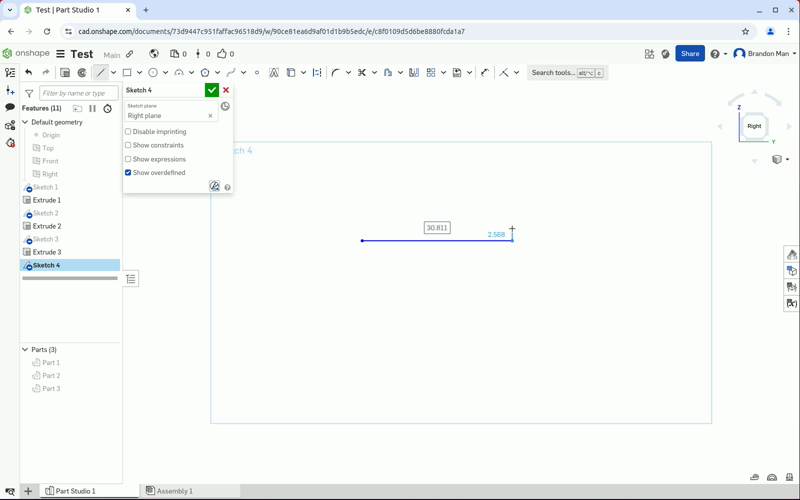
key_down(shift)
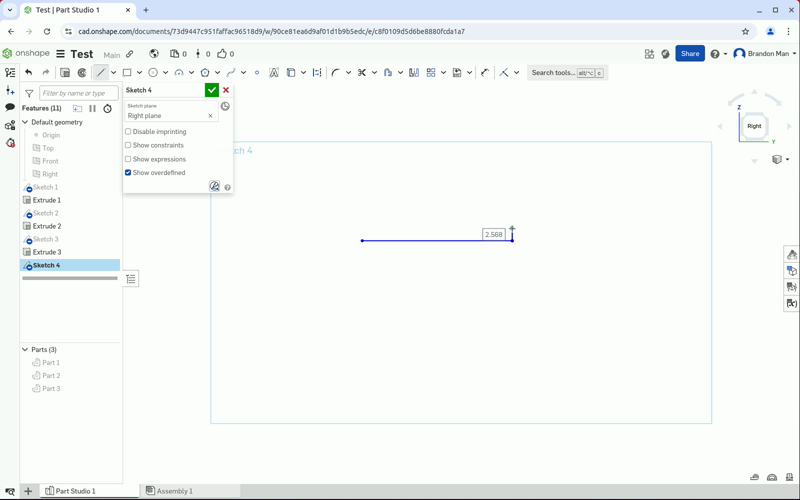
mouse_move(362, 228)
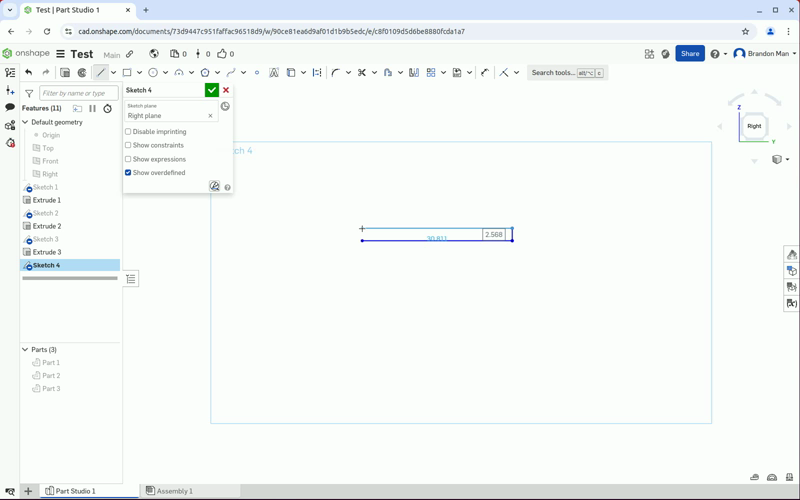
click(362, 228)
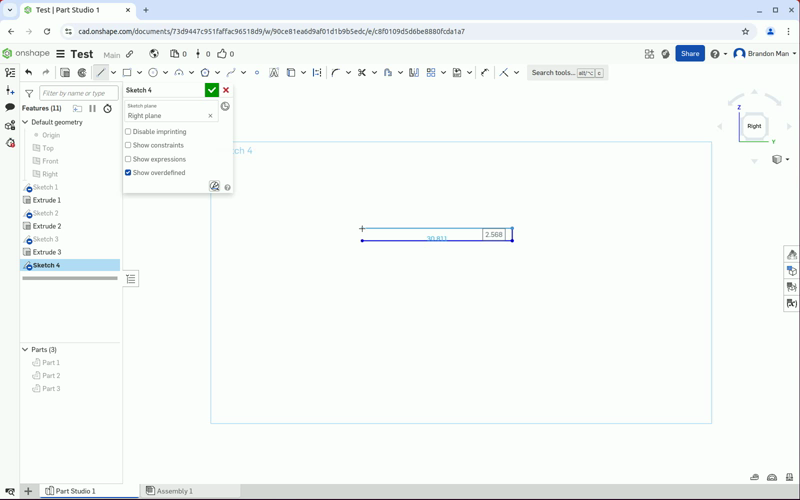
key_up(shift)
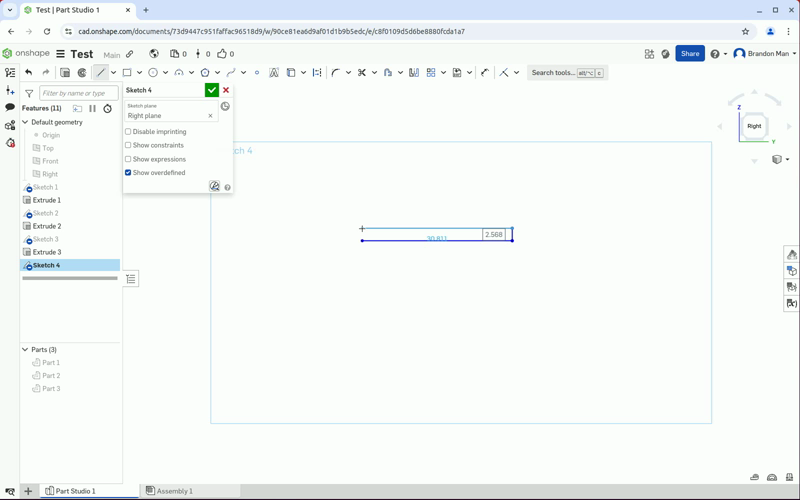
mouse_move(392, 228)
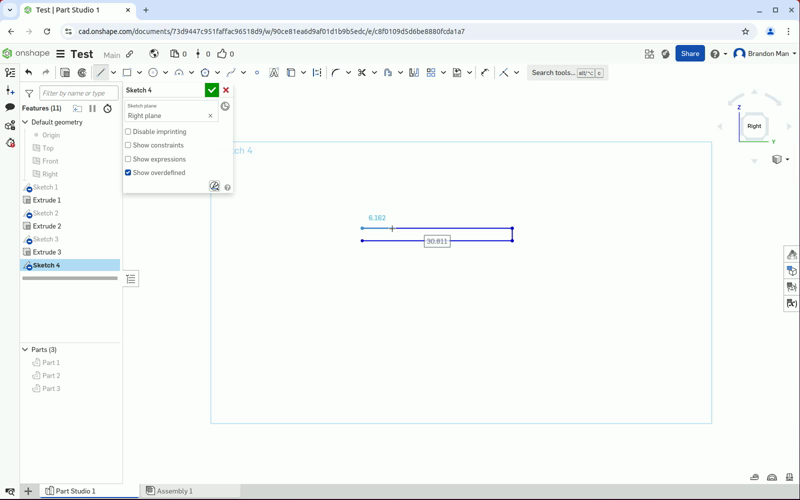
key_down(shift)
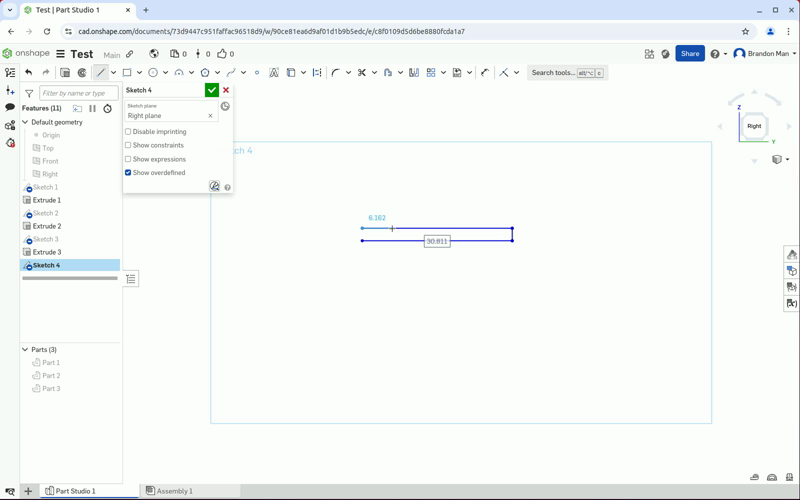
mouse_move(362, 240)
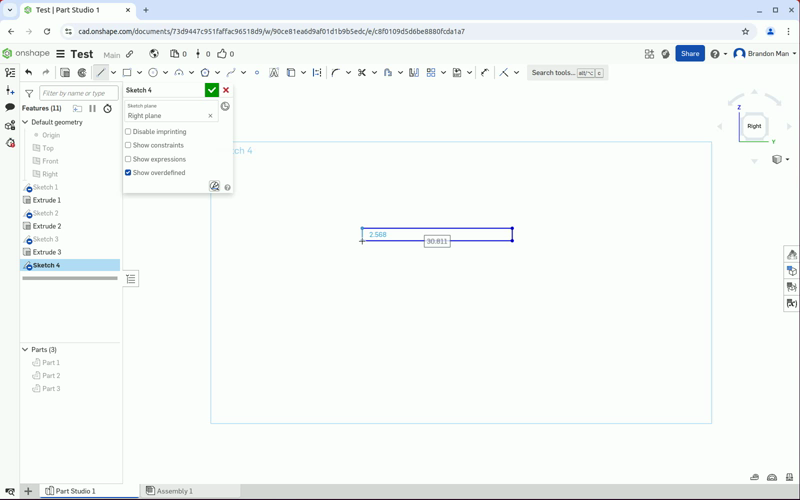
key_up(shift)
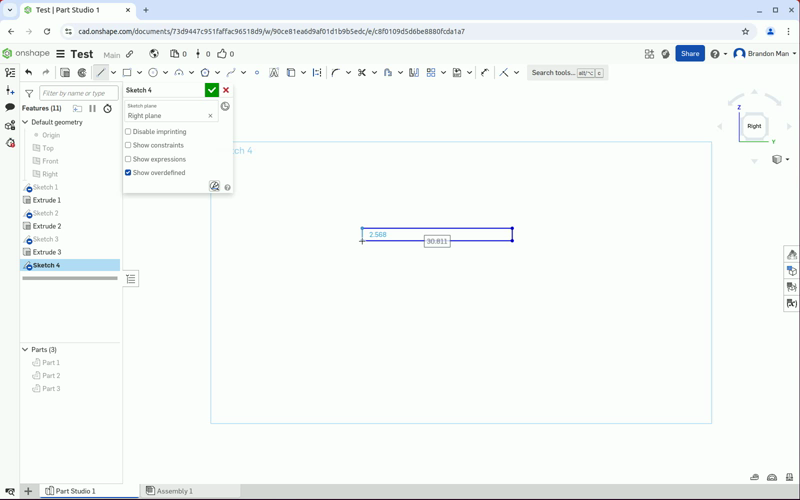
click(362, 240)
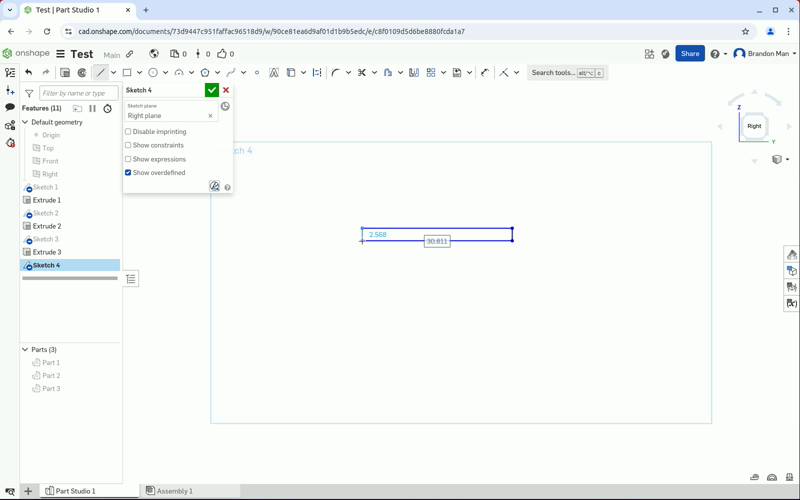
key(esc)
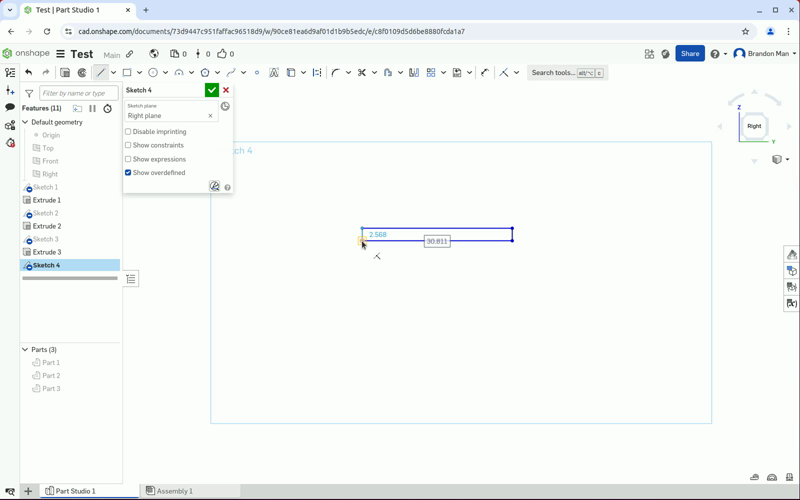
mouse_move(416, 235)
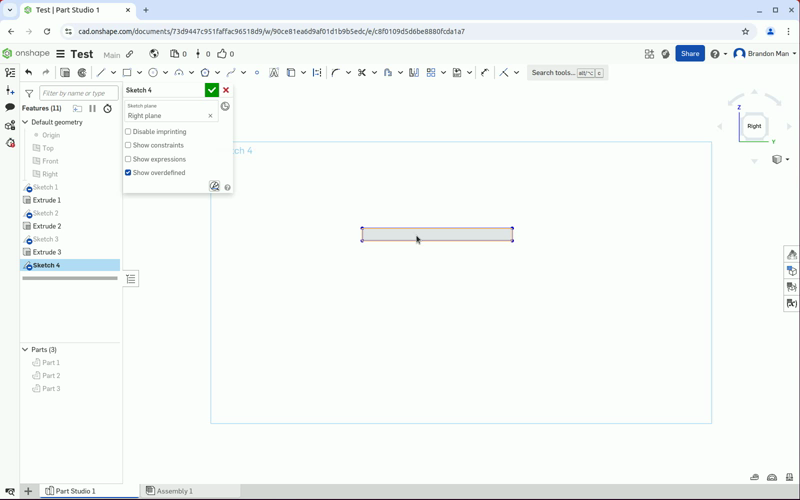
click(416, 235)
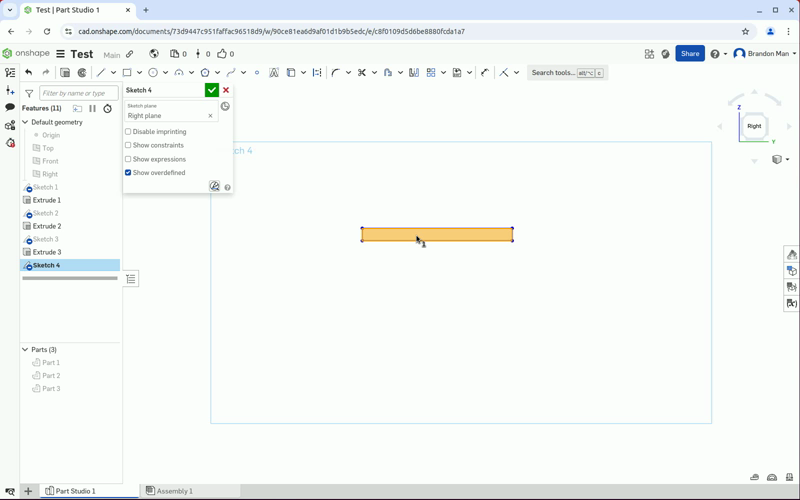
mouse_move(73, 352)
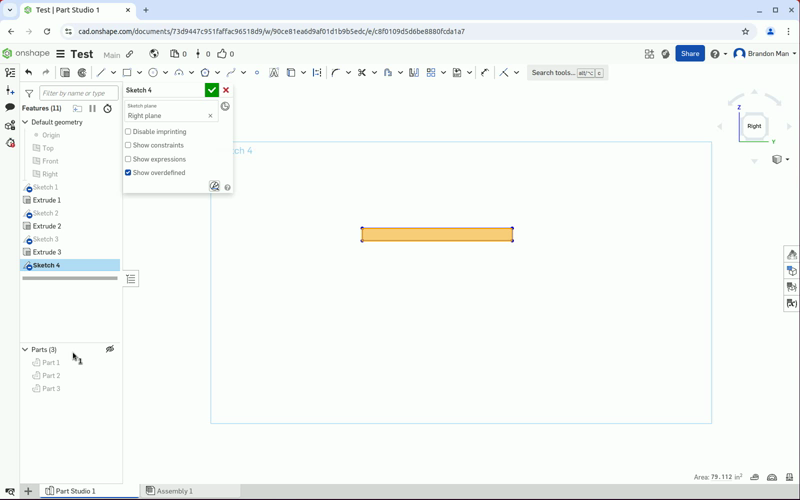
key(shift+y)
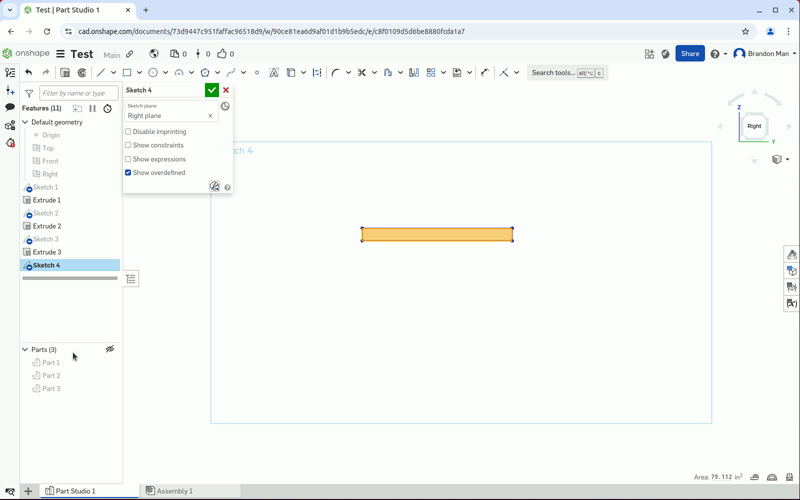
key(shift+e)
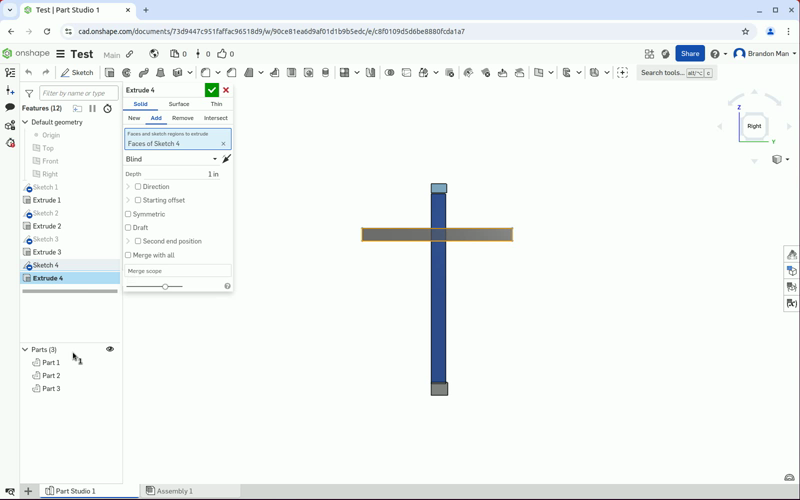
mouse_move(143, 106)
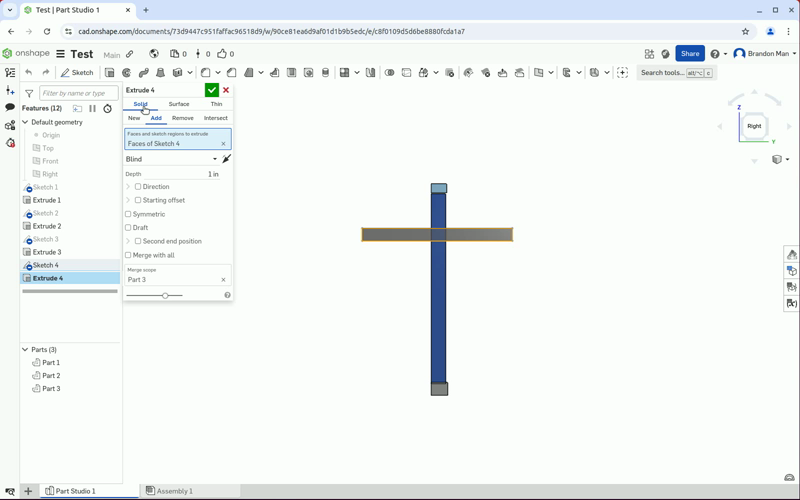
click(143, 106)
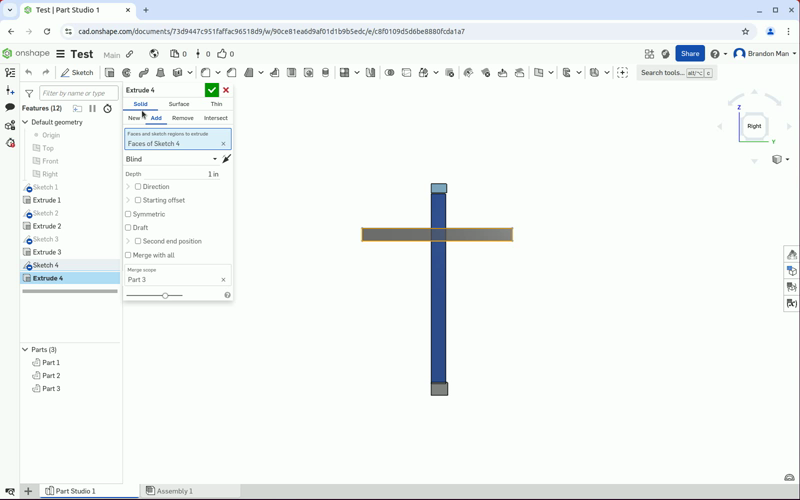
mouse_move(137, 120)
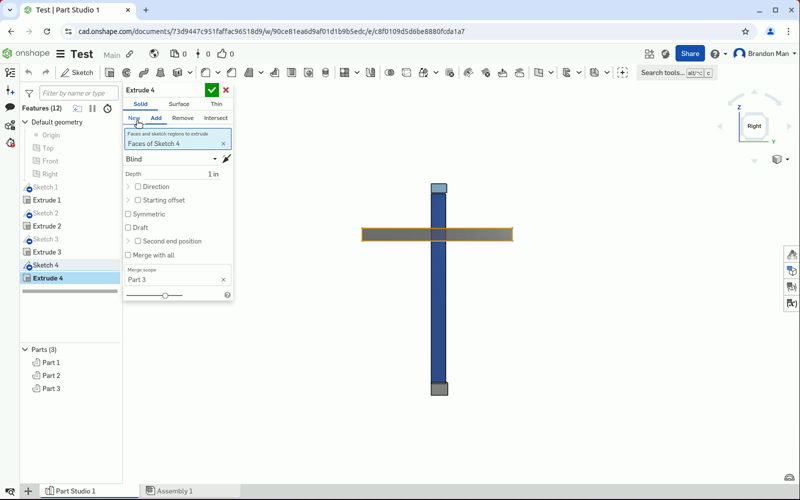
click(137, 120)
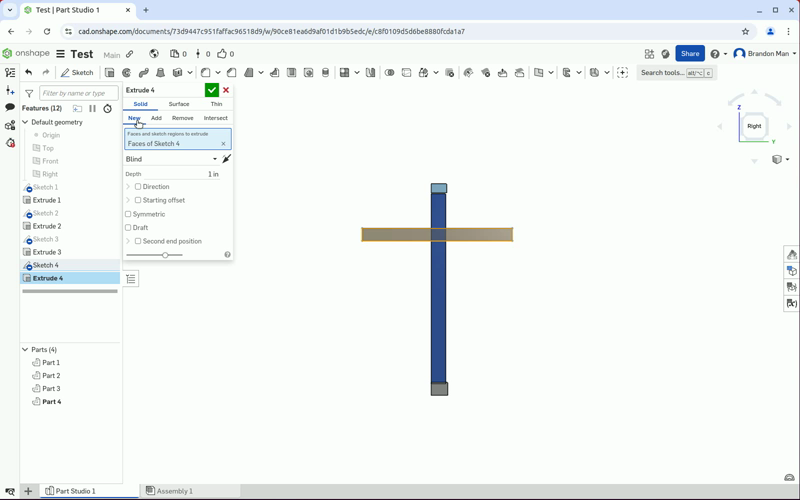
key(tab, 4)
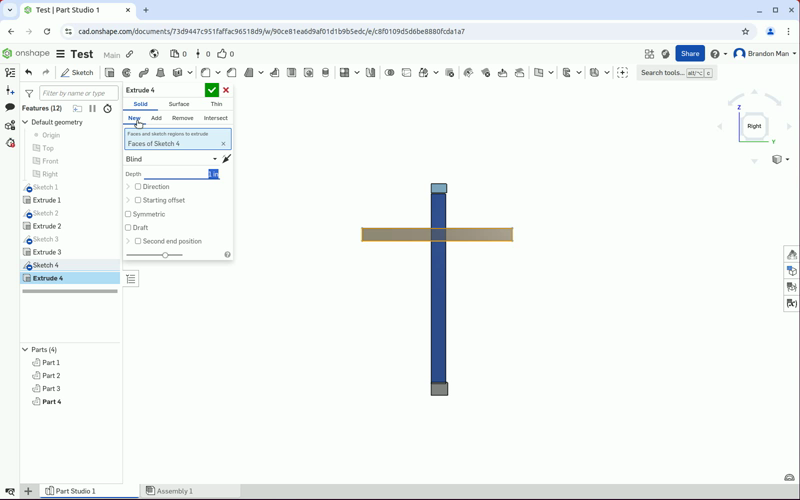
text(13.721)
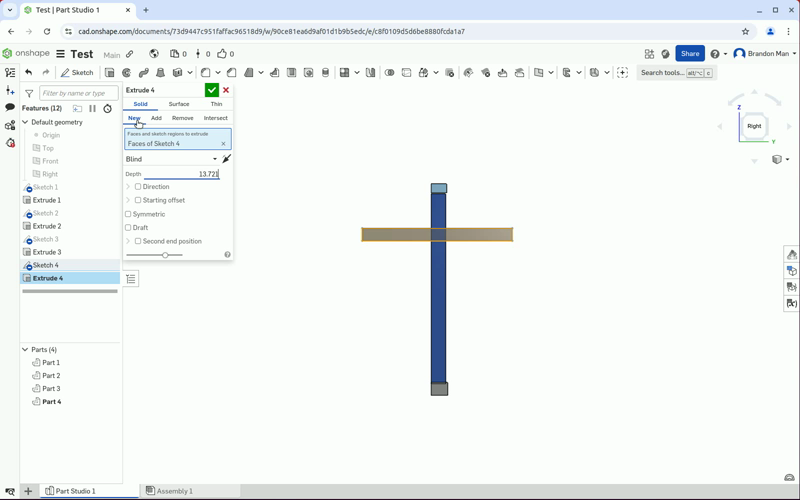
key(enter)
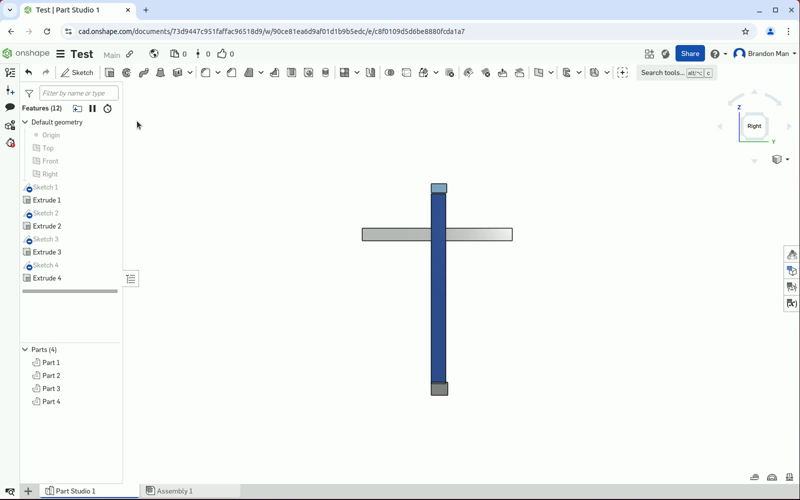
key(shift+h)
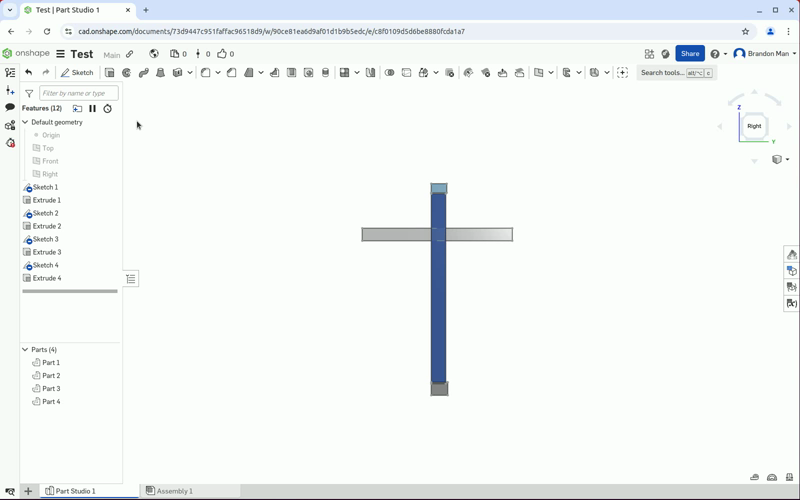
key(shift+h)
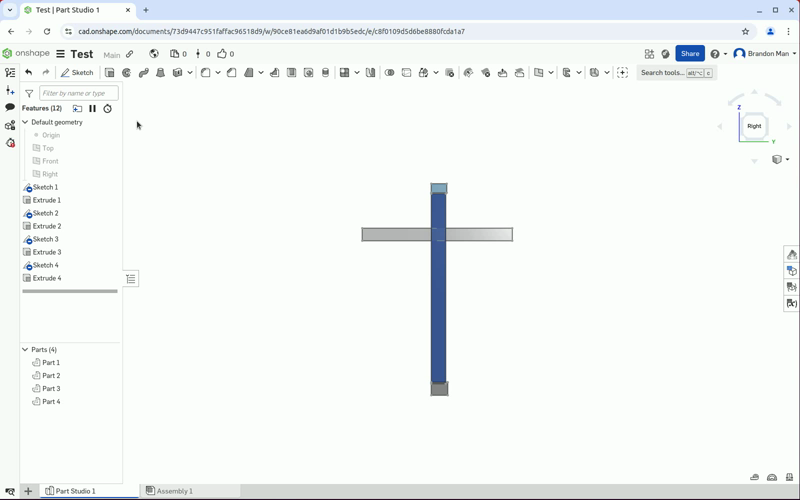
key(shift+7)
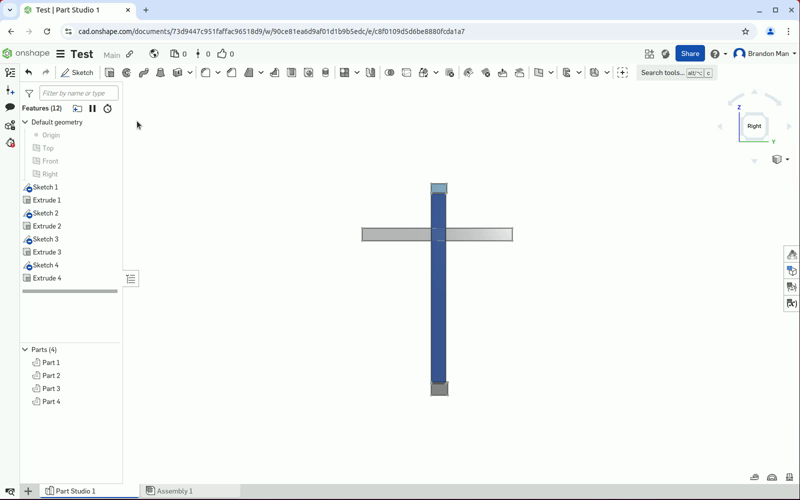
key(right, 2)
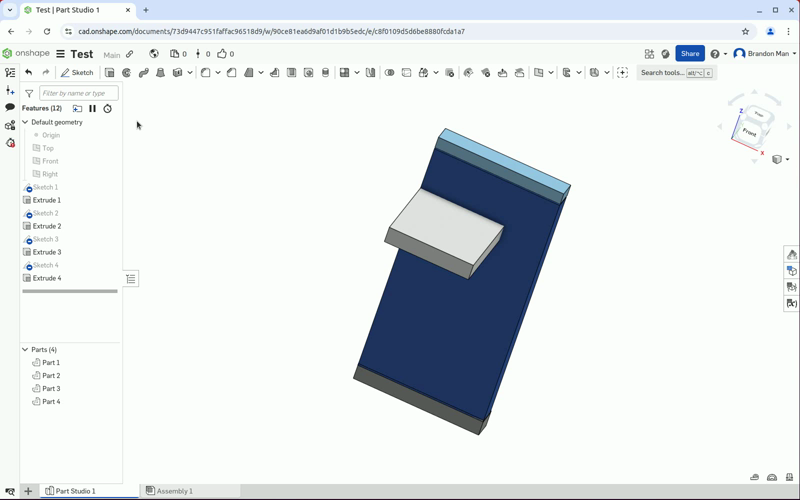
key(down, 2)
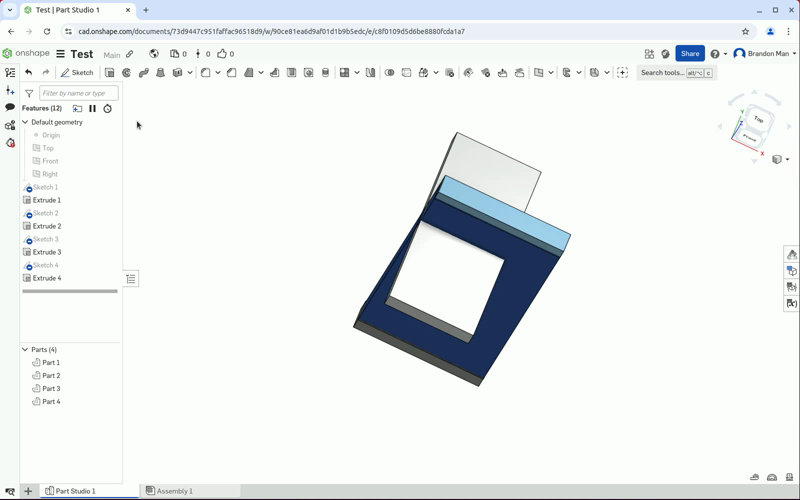
key(up, 2)
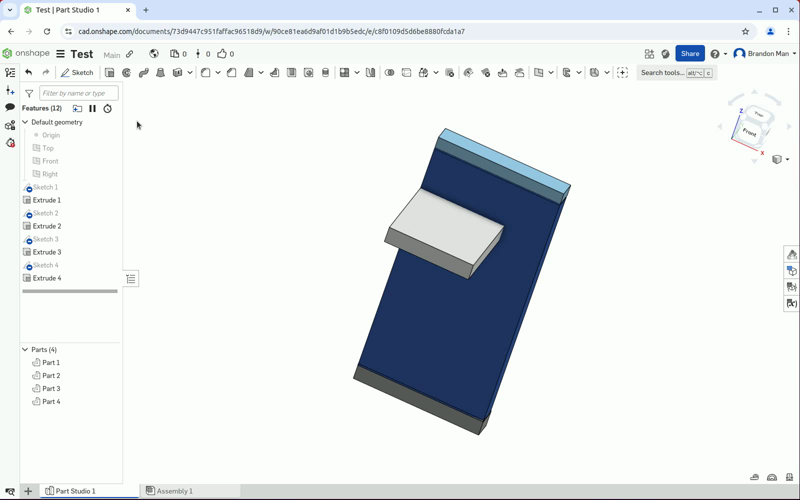
key(left, 2)
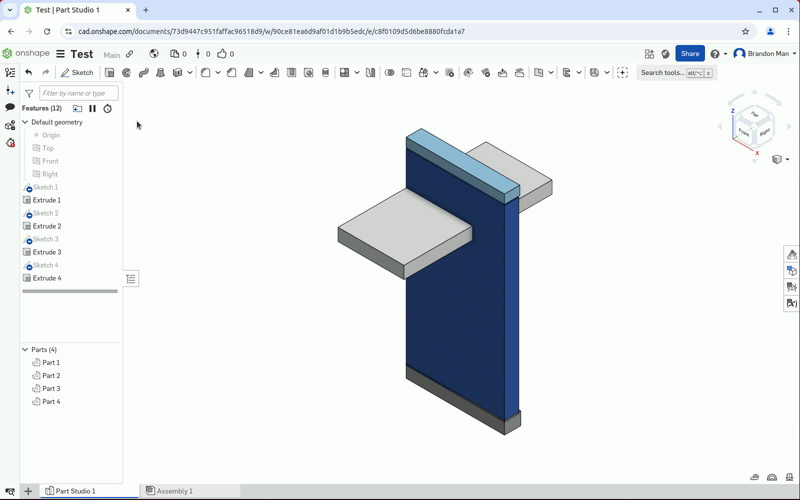
mouse_move(73, 189)
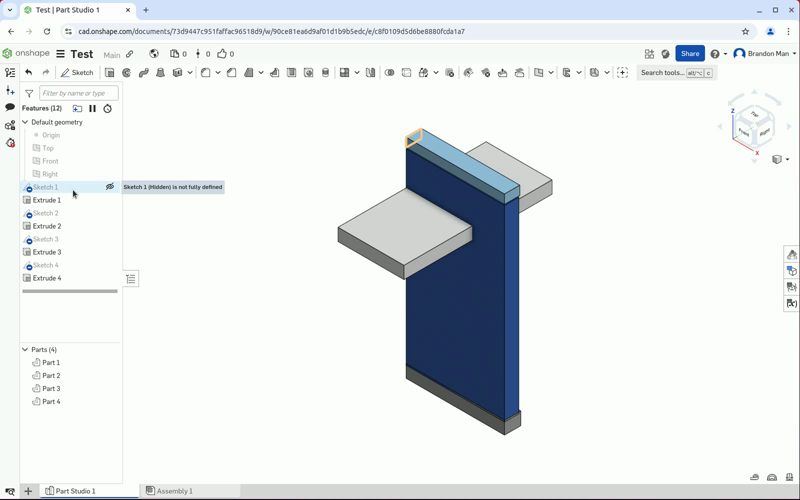
click(73, 189)